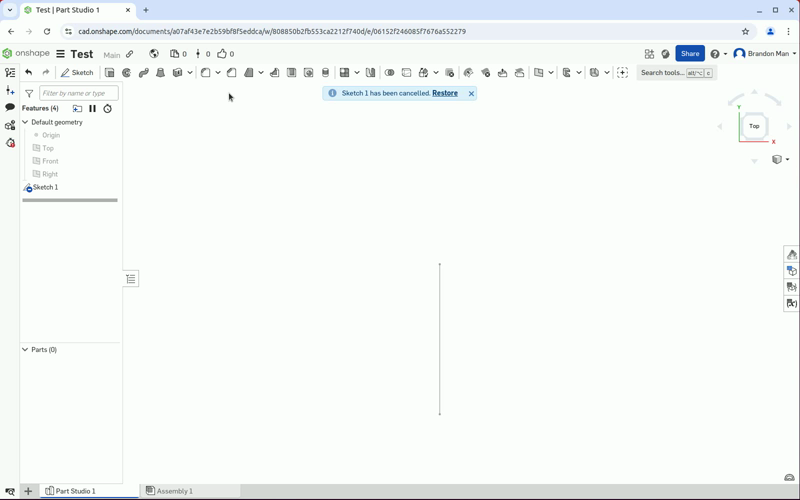
key(shift+h)
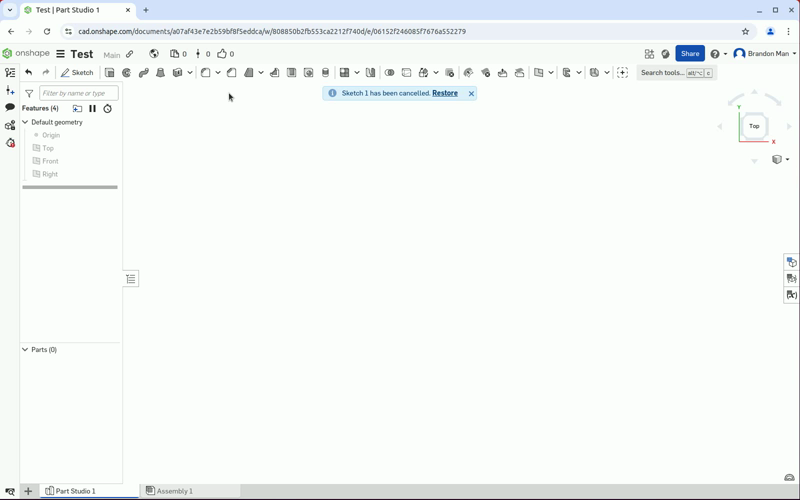
mouse_move(73, 352)
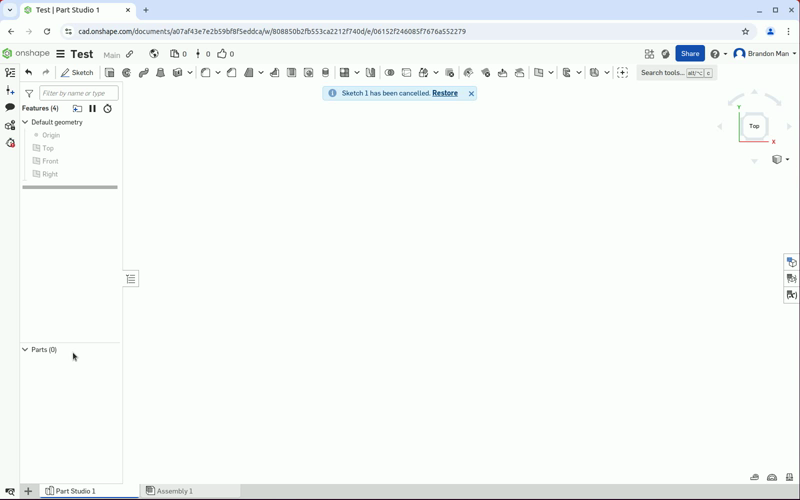
key(y)
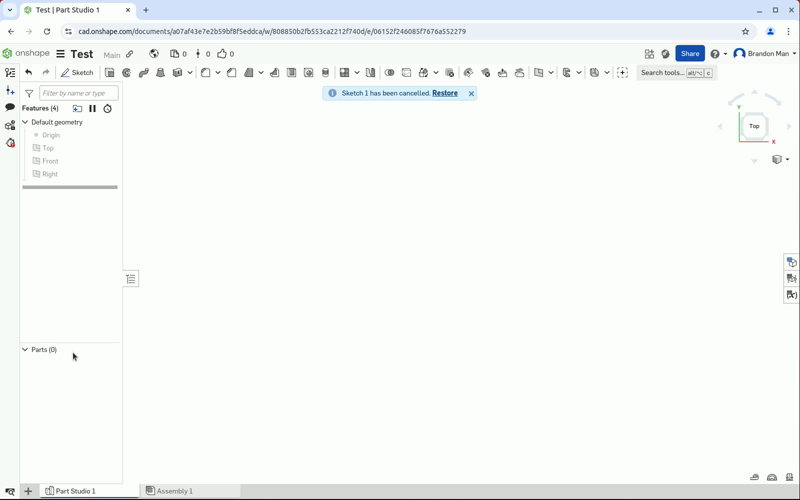
key(shift+p)
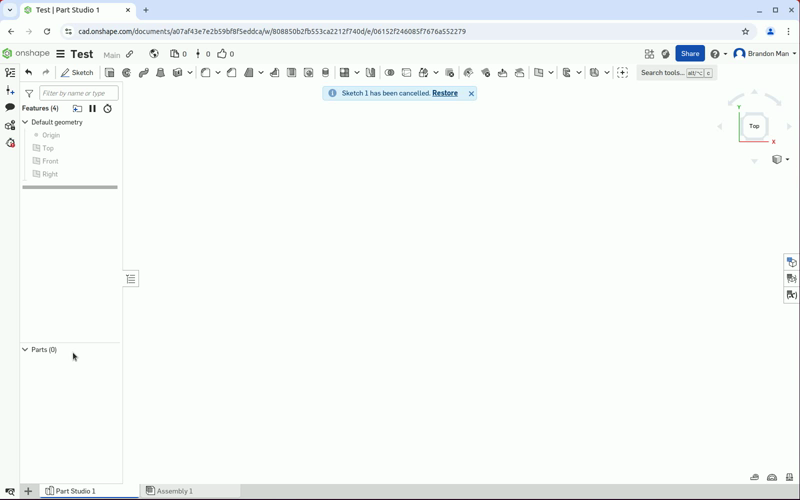
key(space)
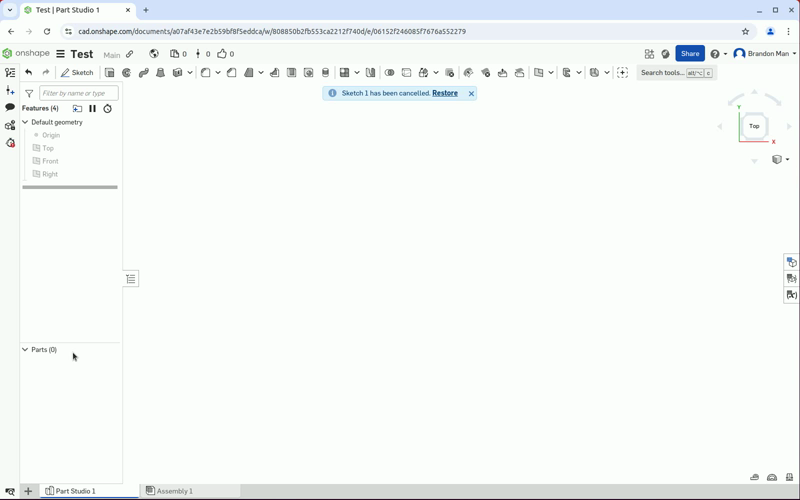
key_down(shift)
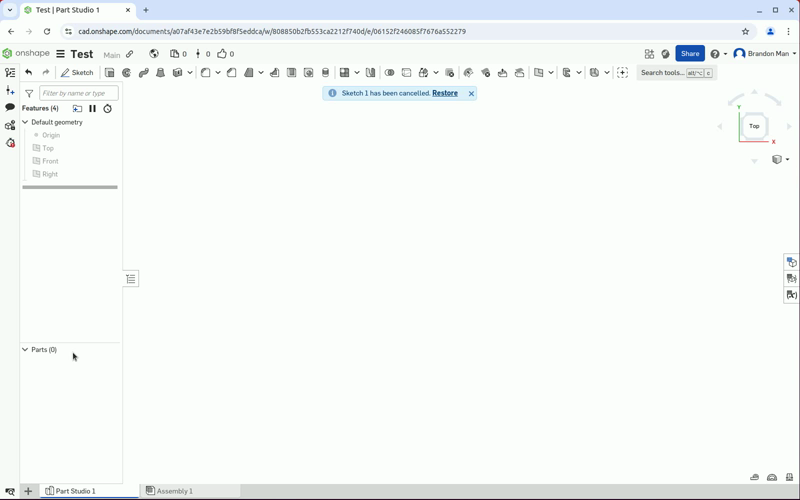
key(up)
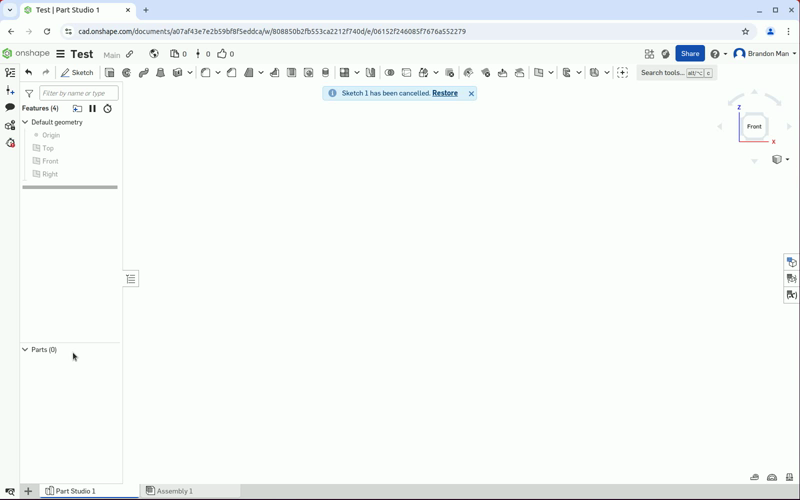
key_up(shift)
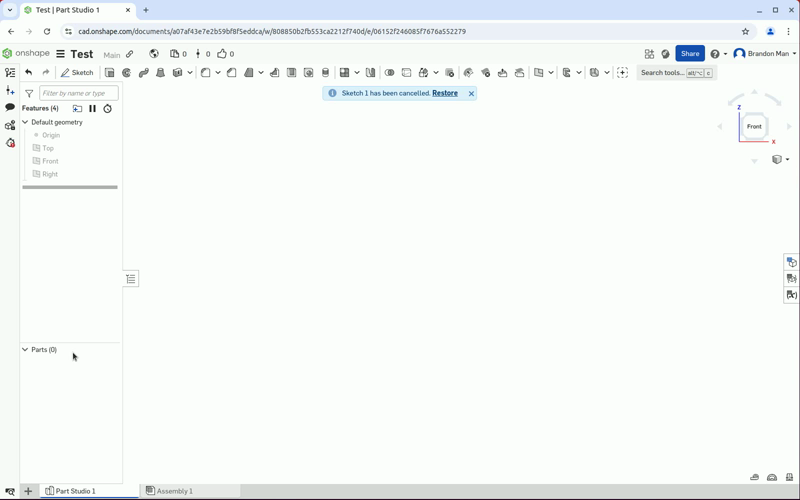
mouse_move(73, 352)
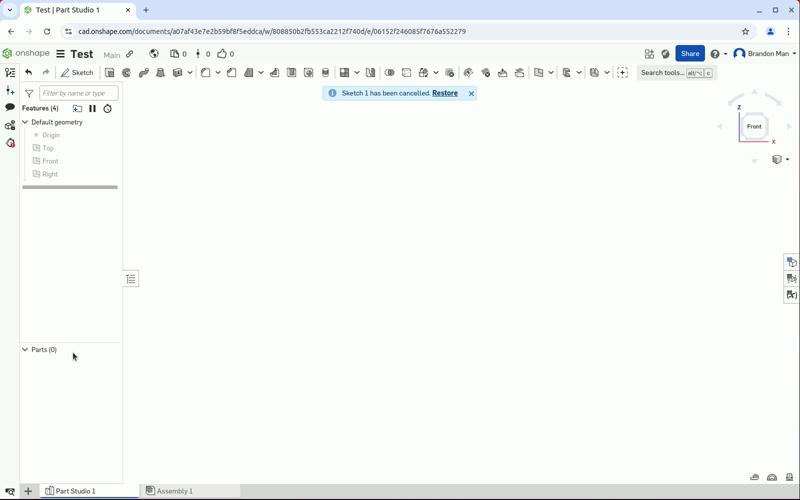
key(shift+y)
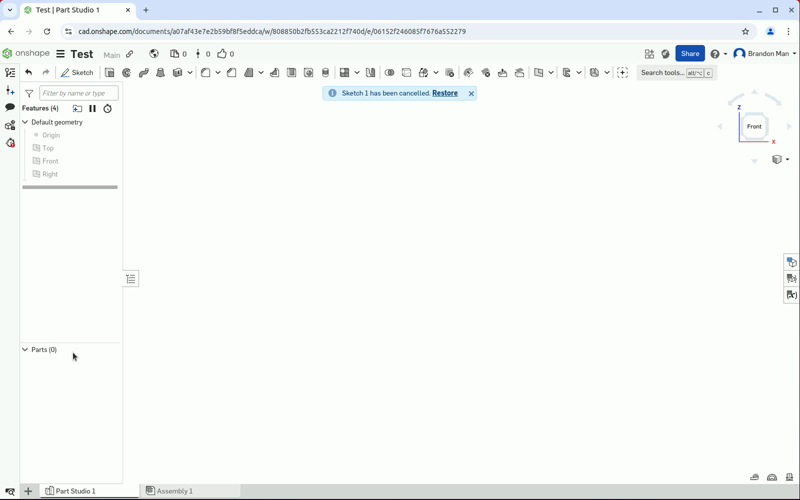
key(shift+s)
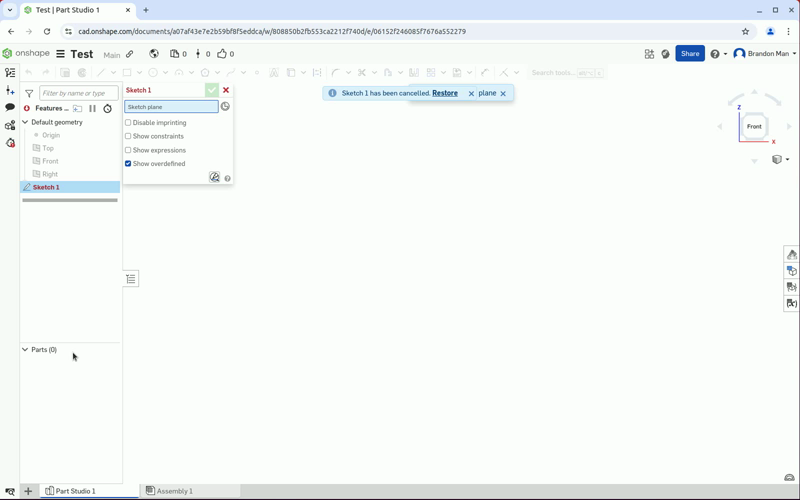
mouse_move(73, 163)
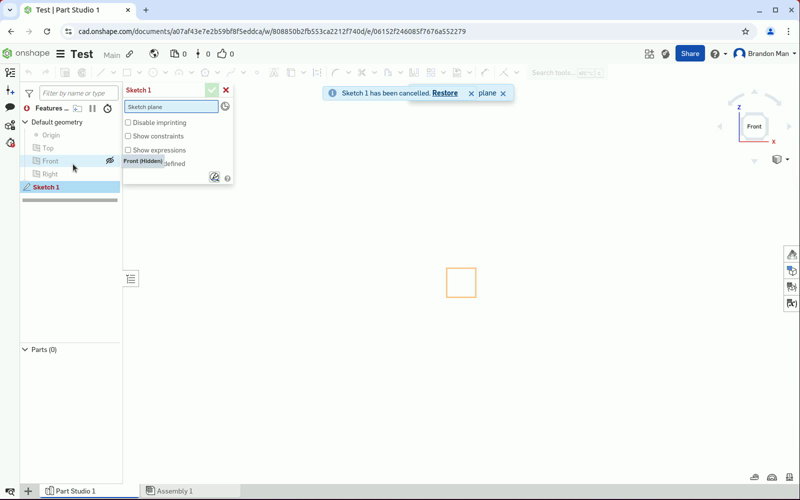
click(73, 163)
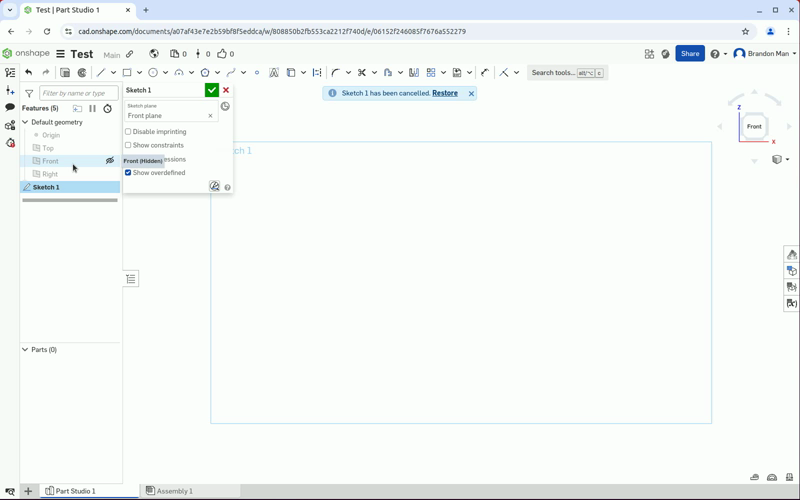
mouse_move(73, 352)
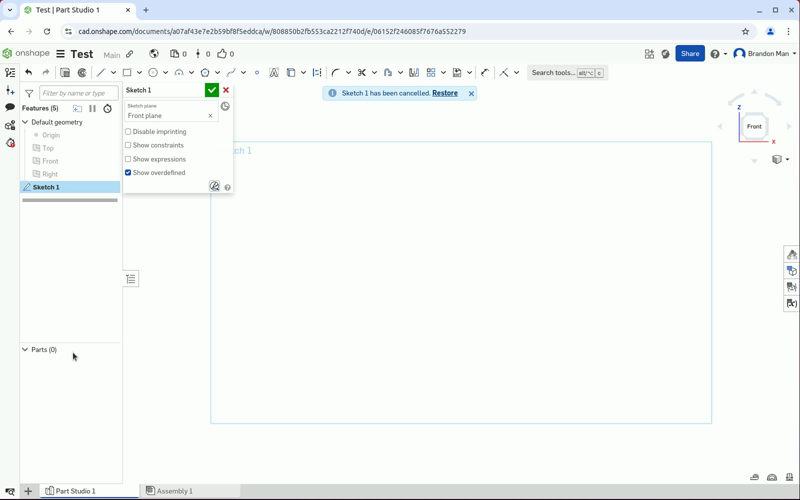
key(y)
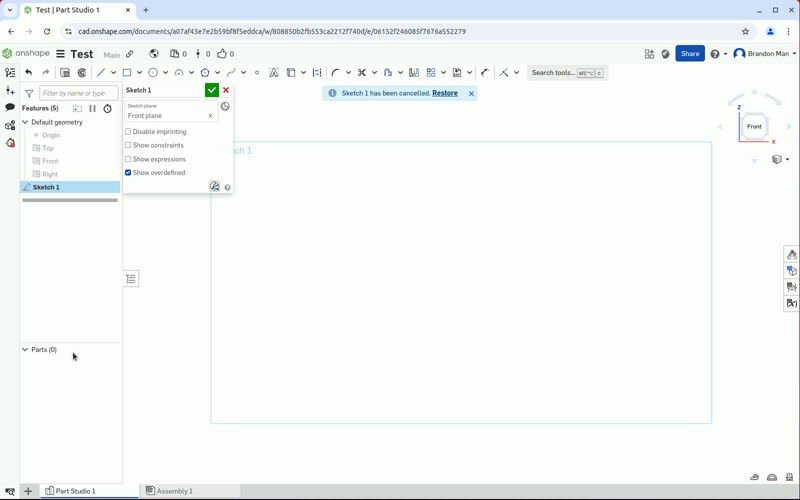
key(l)
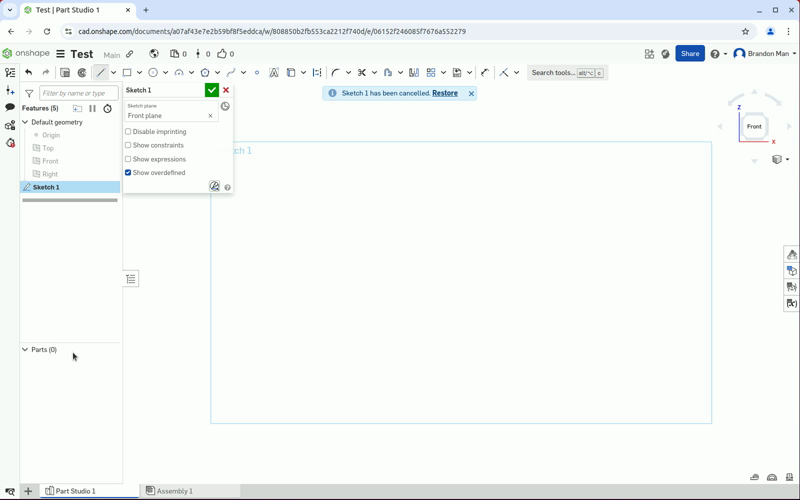
key_down(shift)
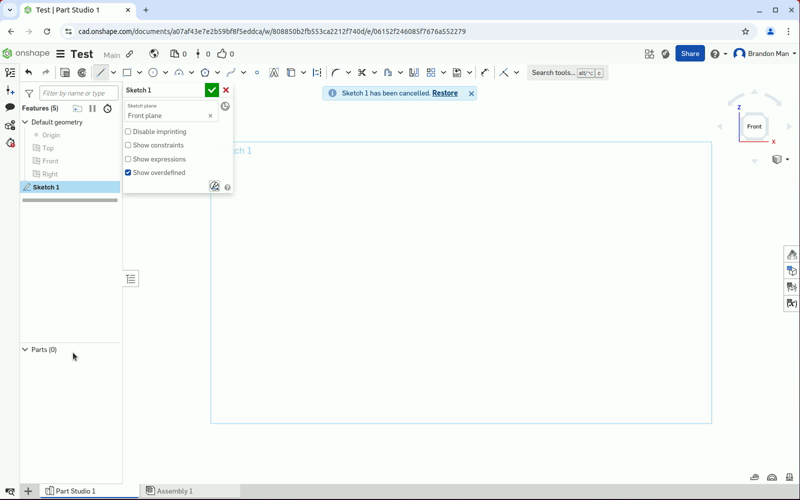
mouse_move(403, 254)
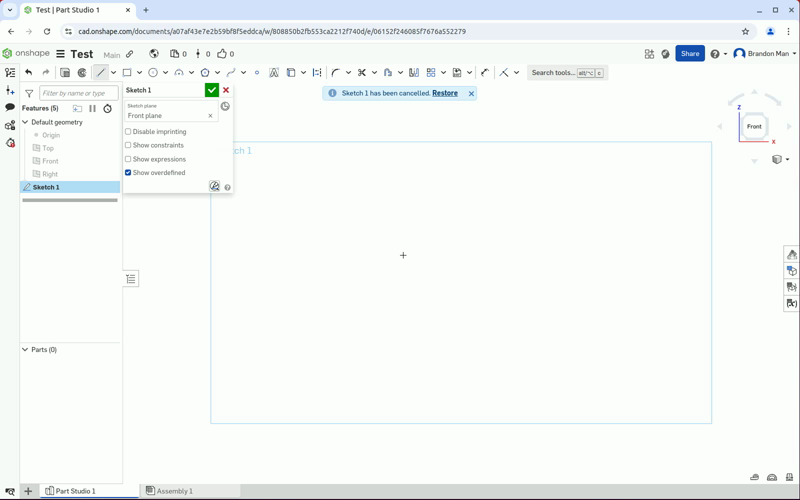
click(403, 254)
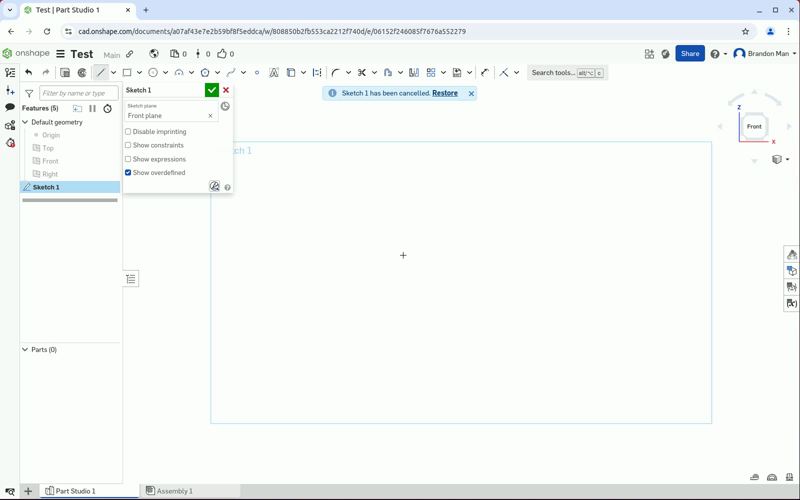
key_up(shift)
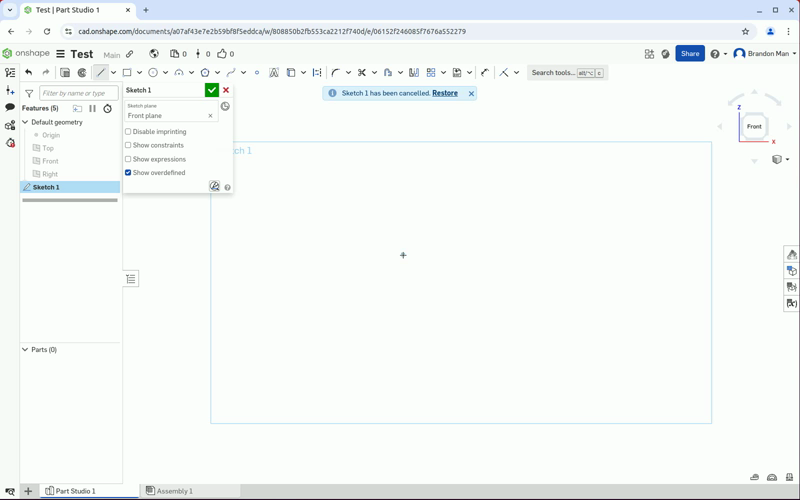
key_down(shift)
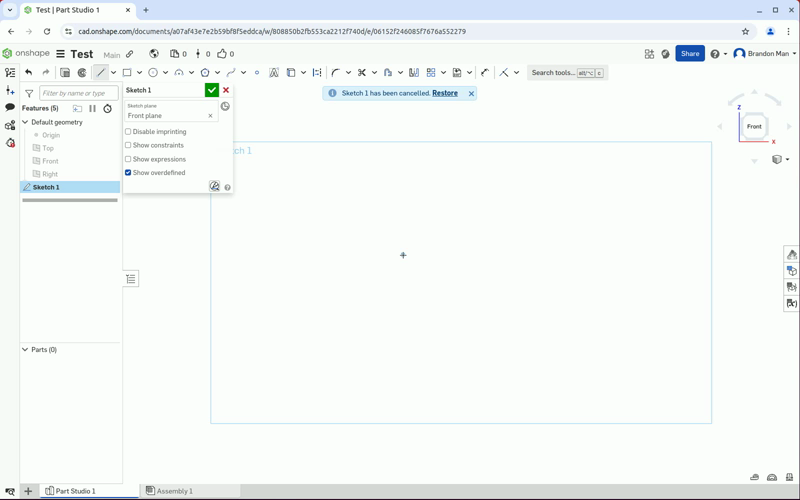
mouse_move(433, 254)
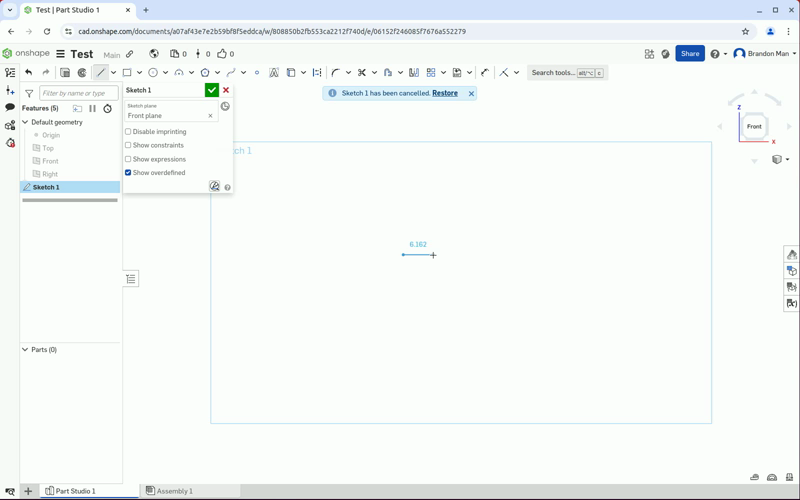
mouse_move(411, 254)
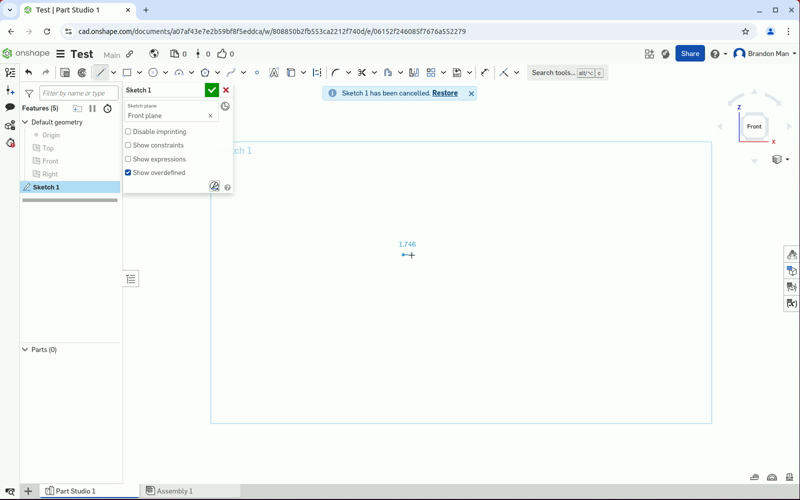
click(411, 254)
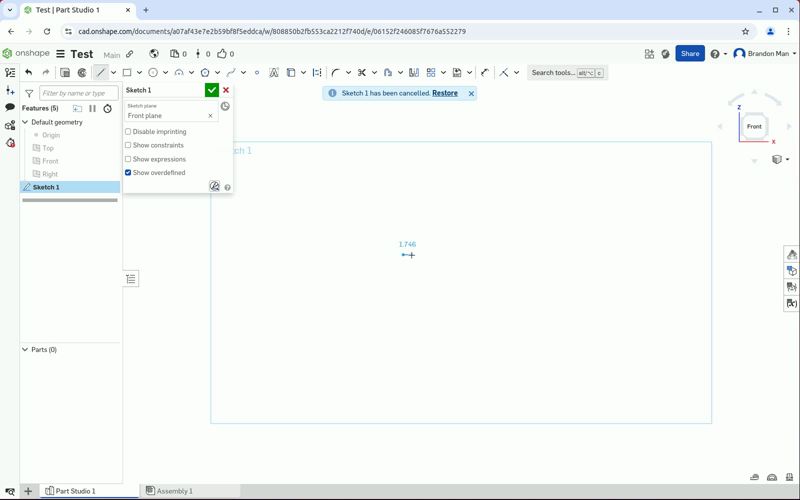
key_up(shift)
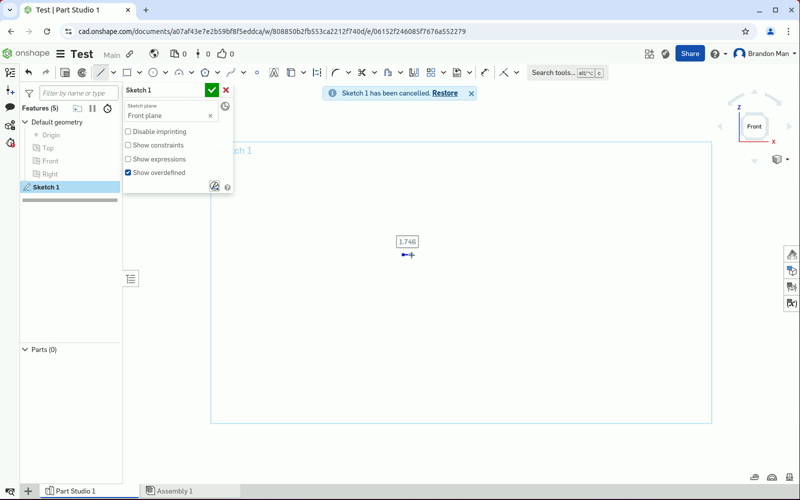
key(esc)
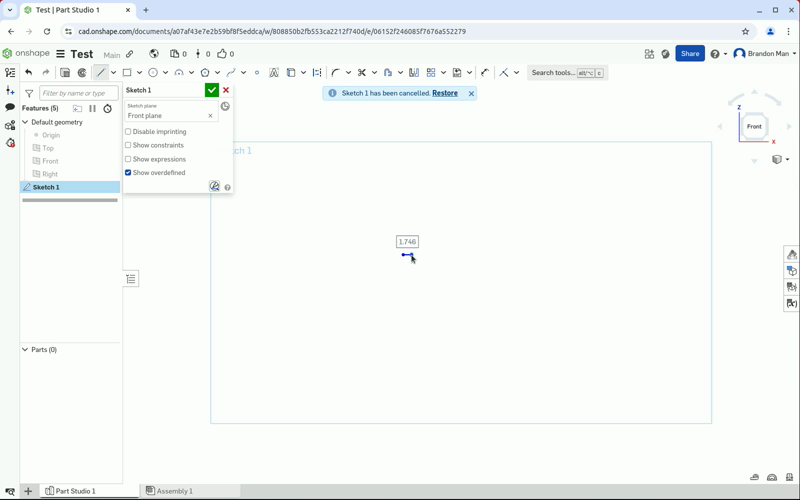
key(a)
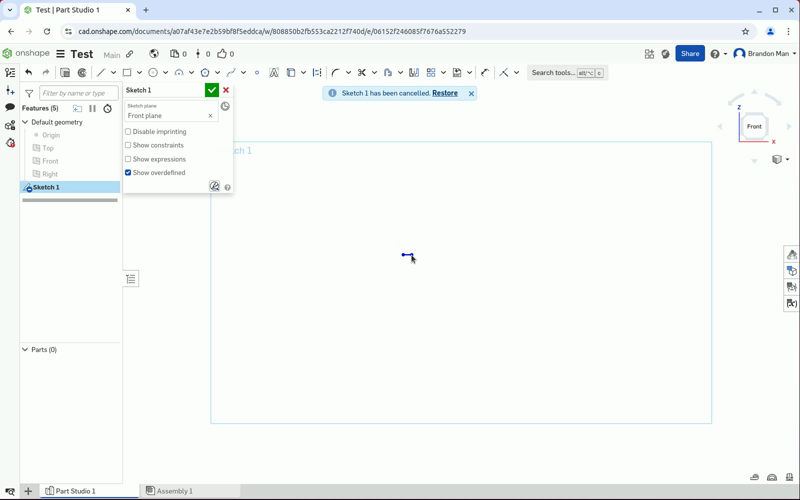
mouse_move(411, 254)
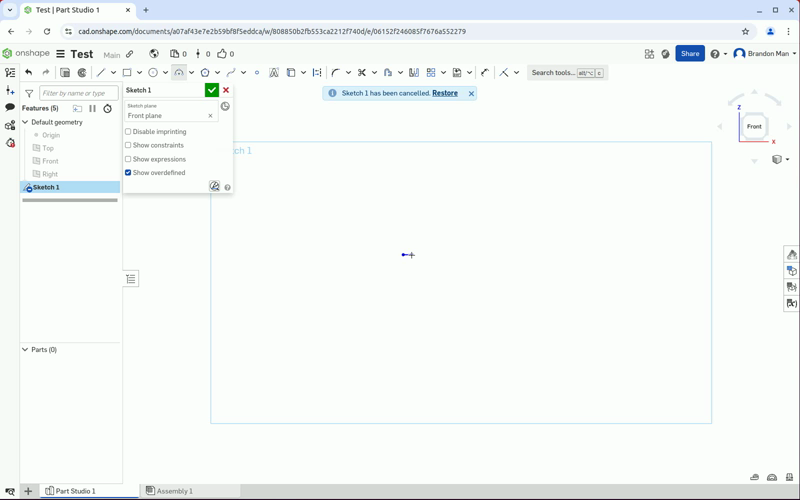
click(411, 254)
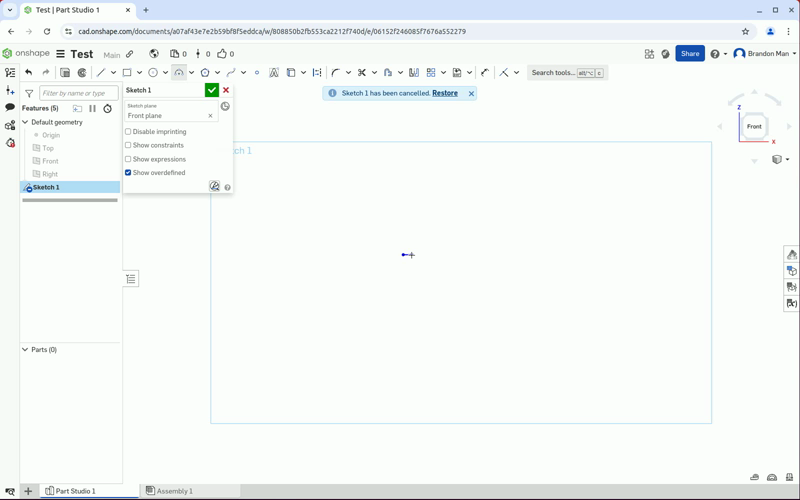
key_down(shift)
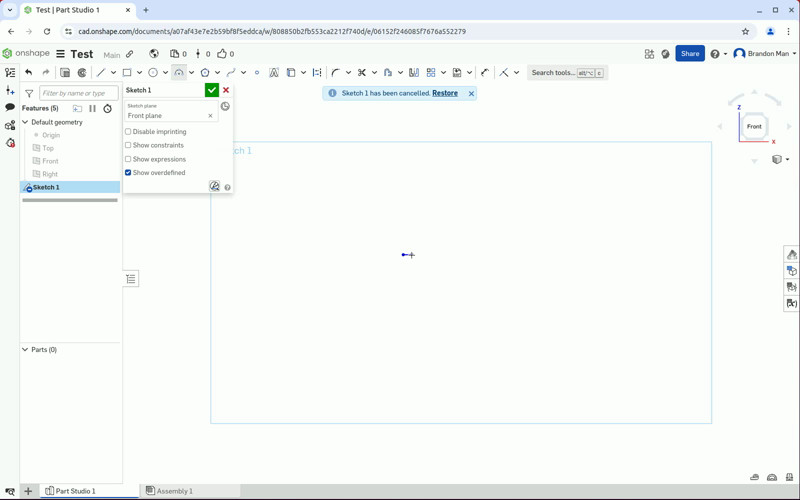
mouse_move(508, 254)
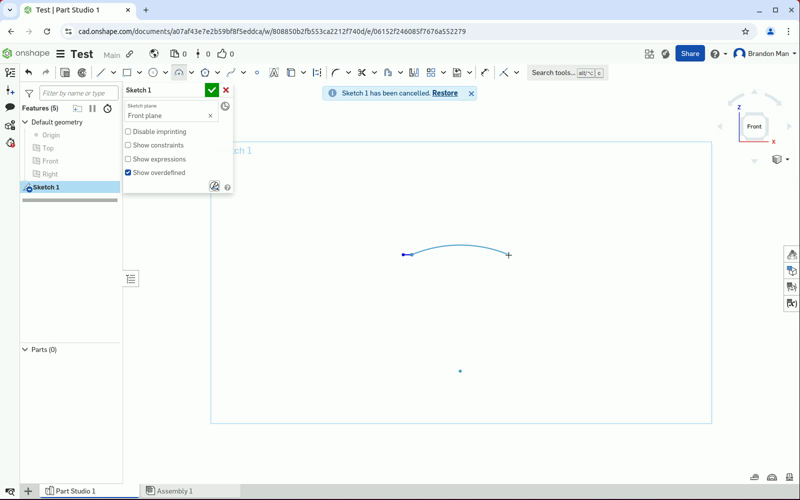
click(508, 254)
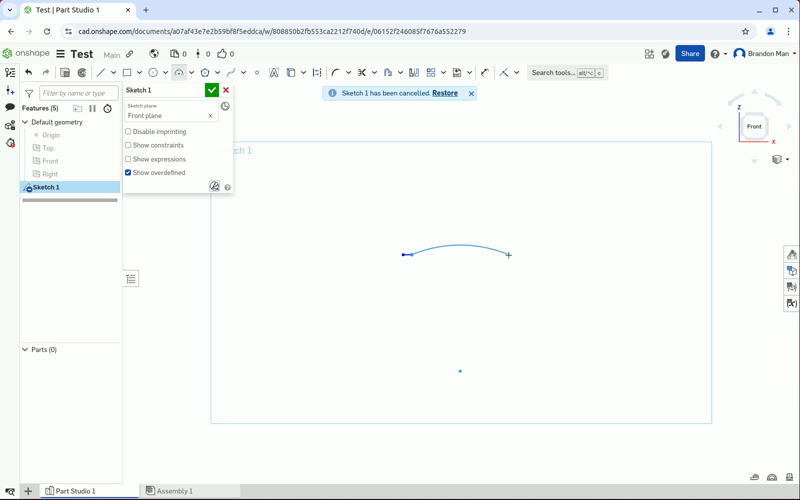
mouse_move(460, 339)
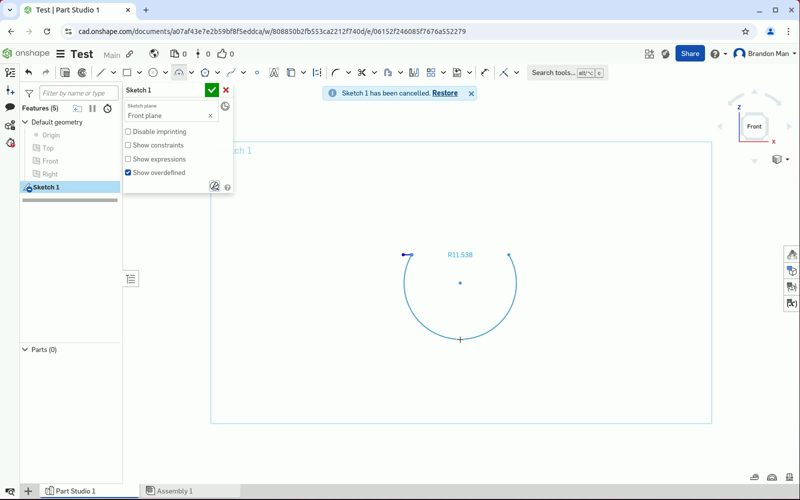
click(460, 339)
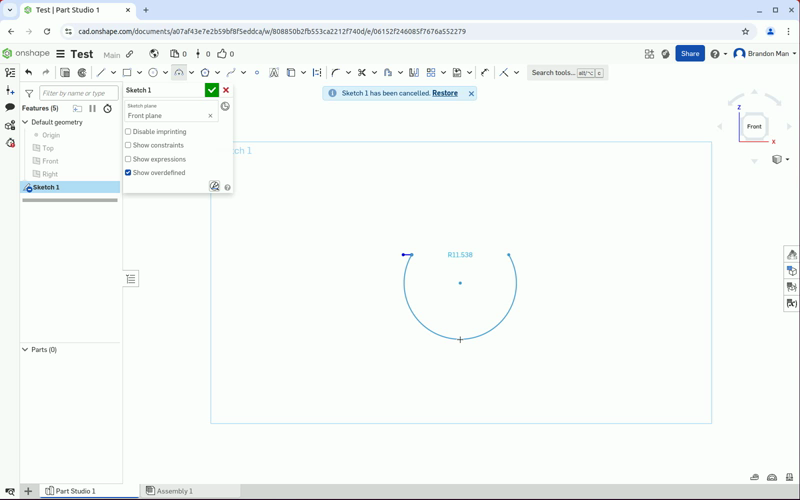
key_up(shift)
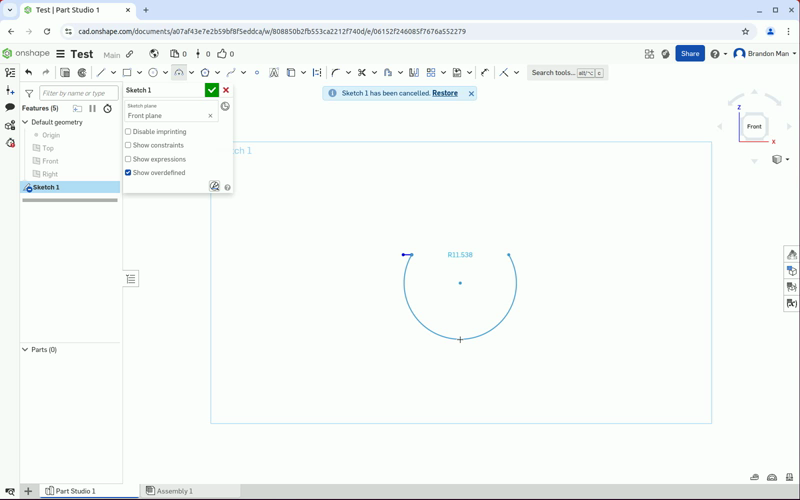
key(esc)
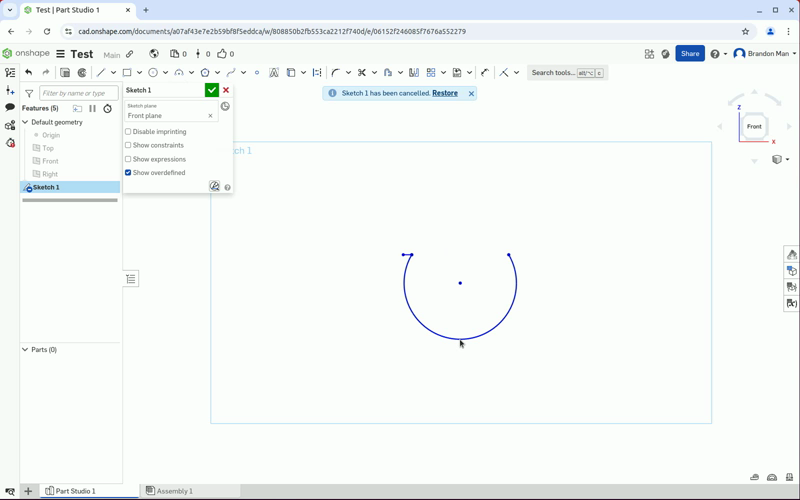
key(l)
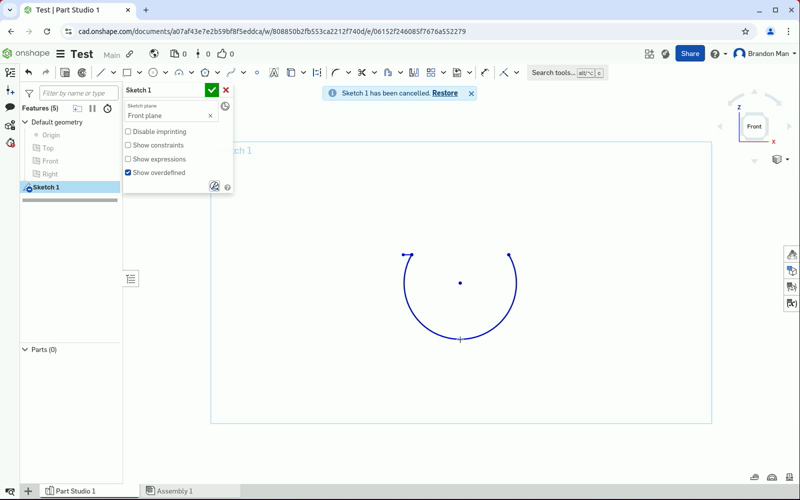
mouse_move(508, 254)
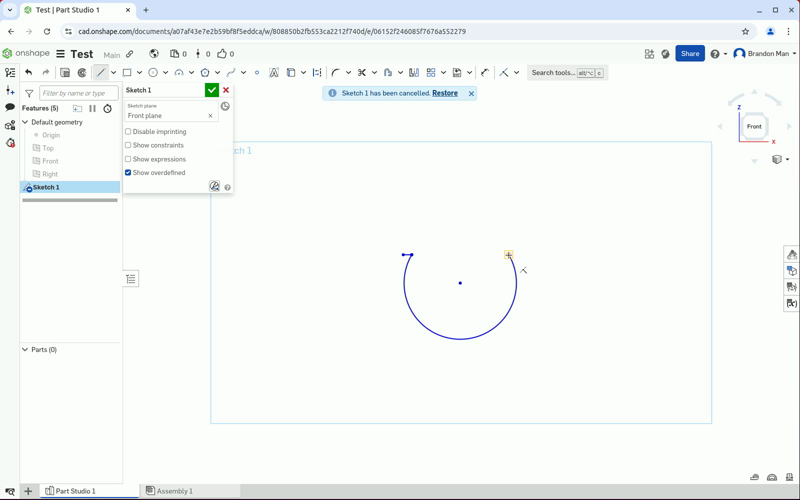
click(508, 254)
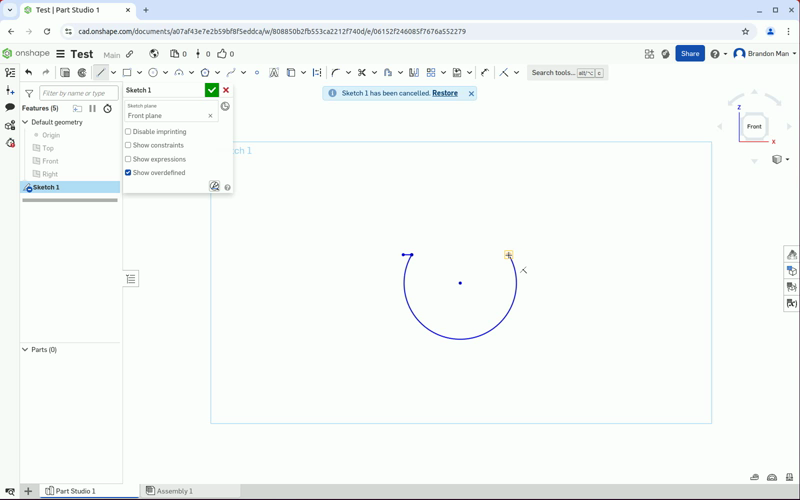
key_down(shift)
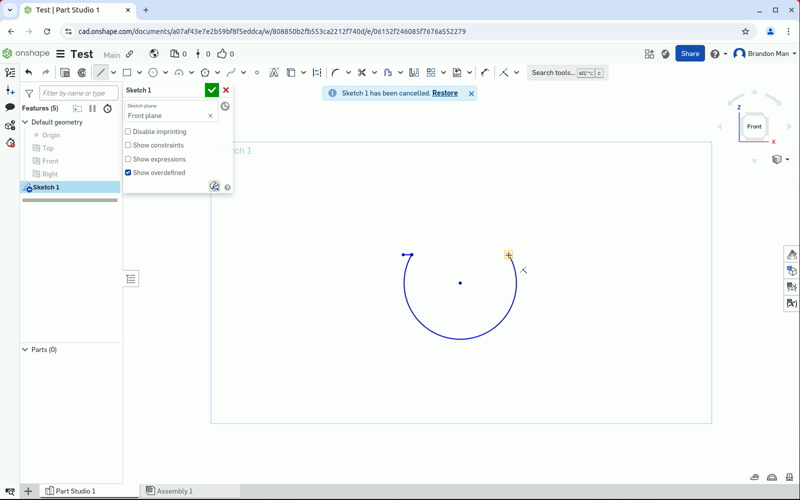
mouse_move(538, 254)
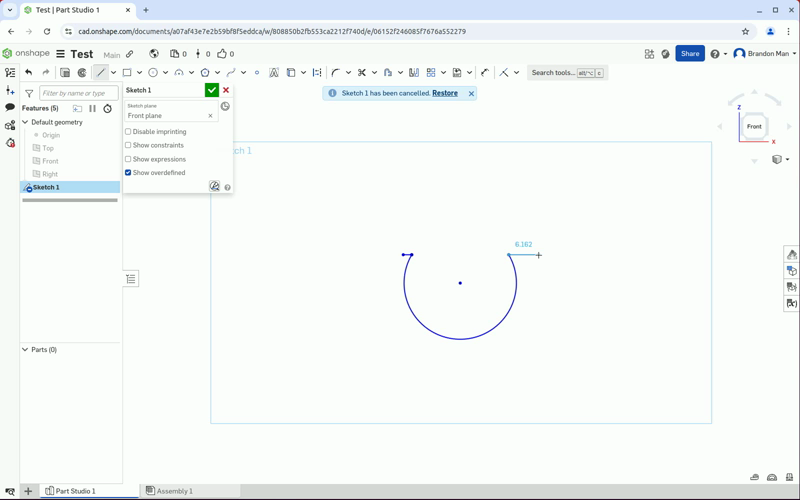
mouse_move(511, 254)
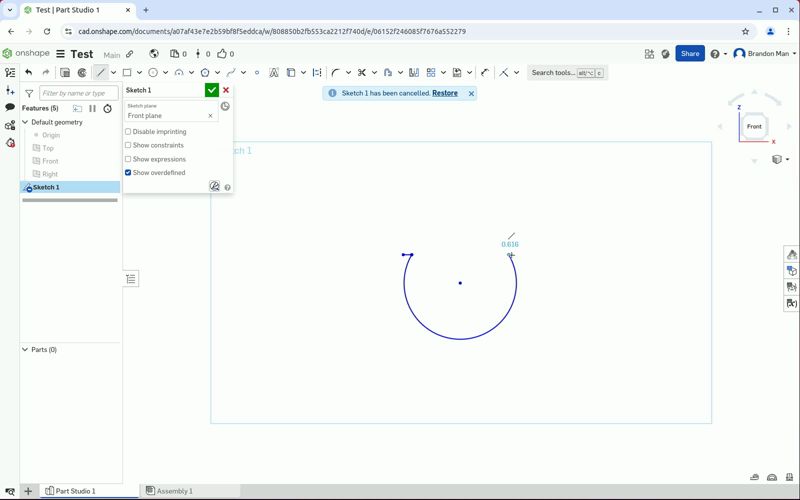
scroll(6)
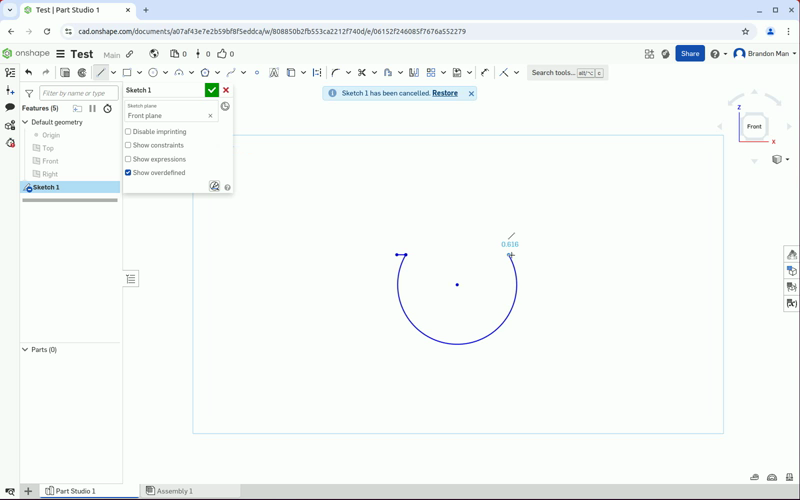
scroll(6)
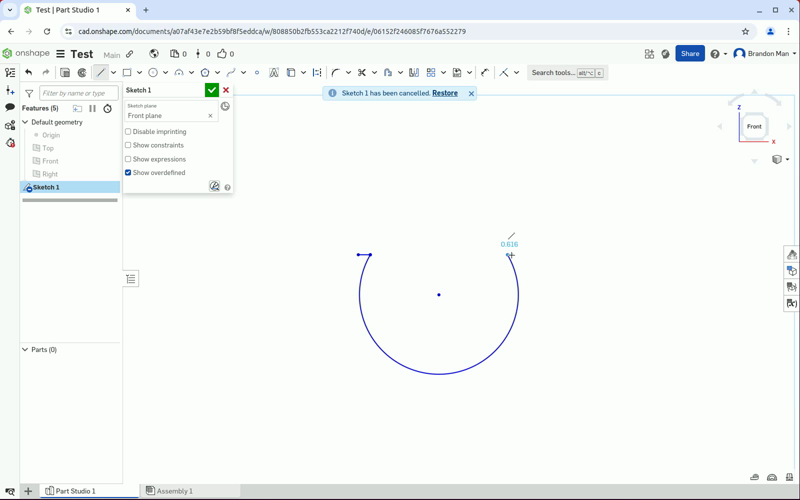
scroll(6)
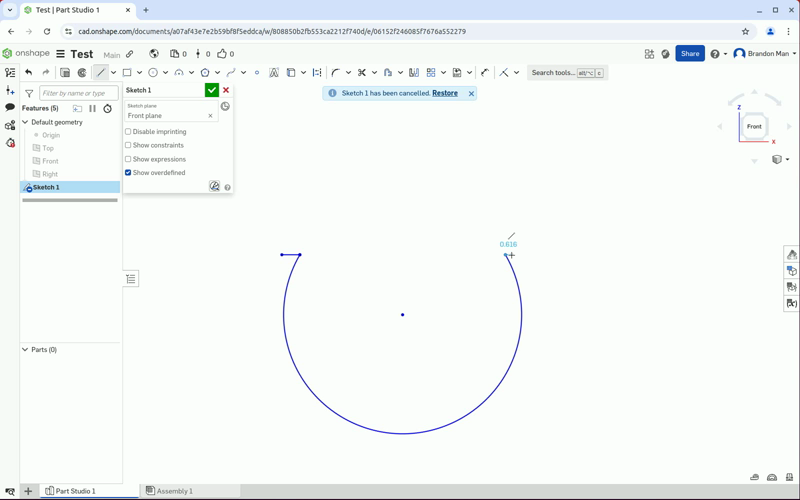
scroll(6)
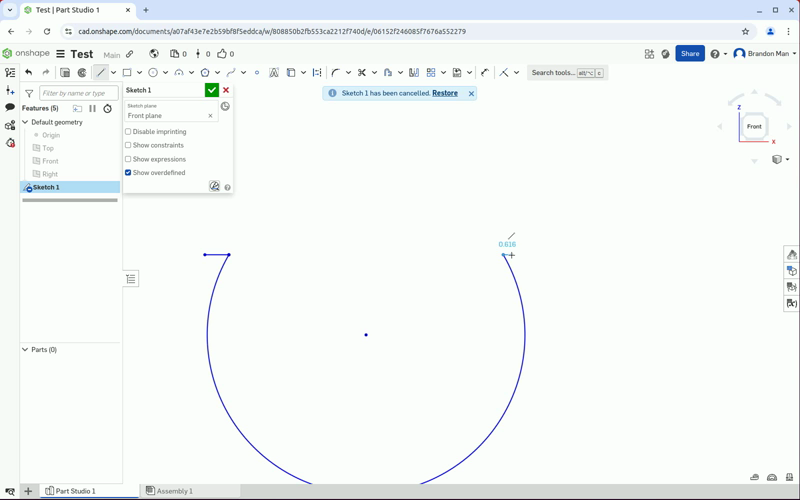
scroll(6)
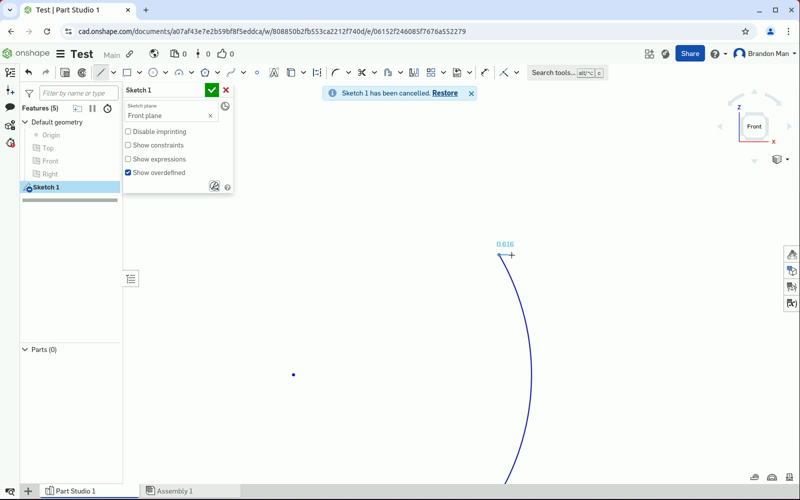
scroll(6)
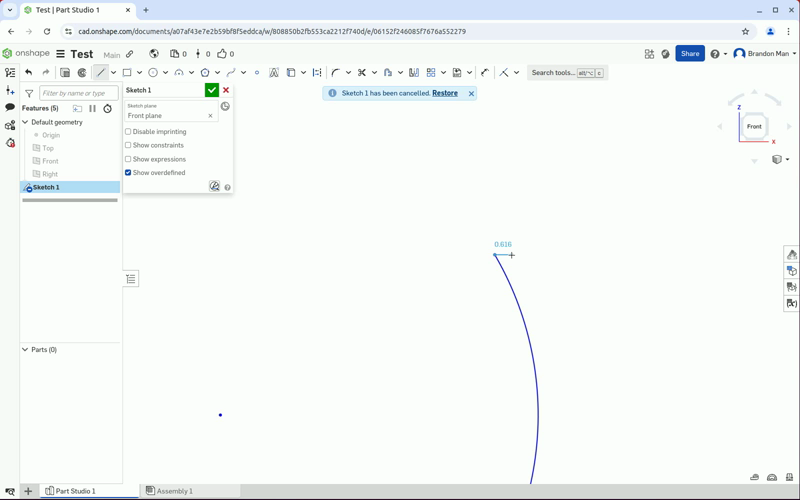
scroll(6)
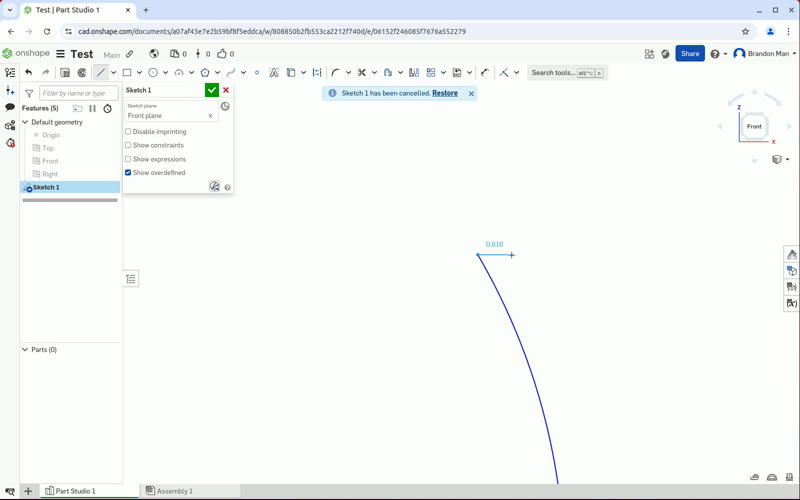
click(511, 254)
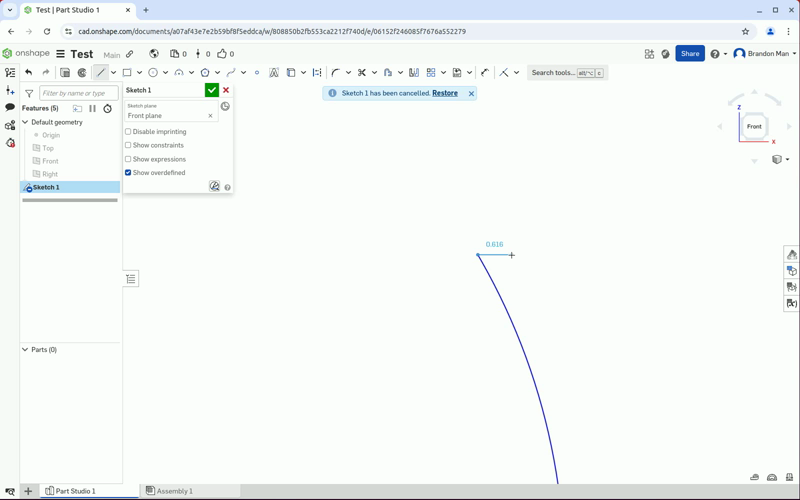
scroll(-6)
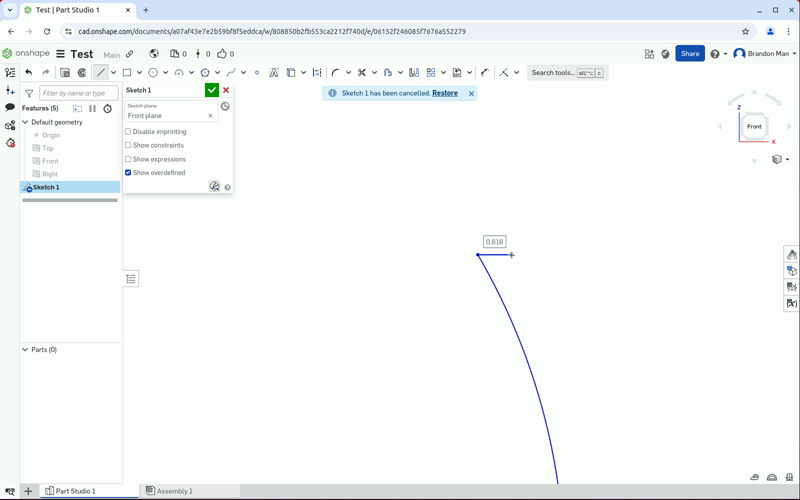
scroll(-6)
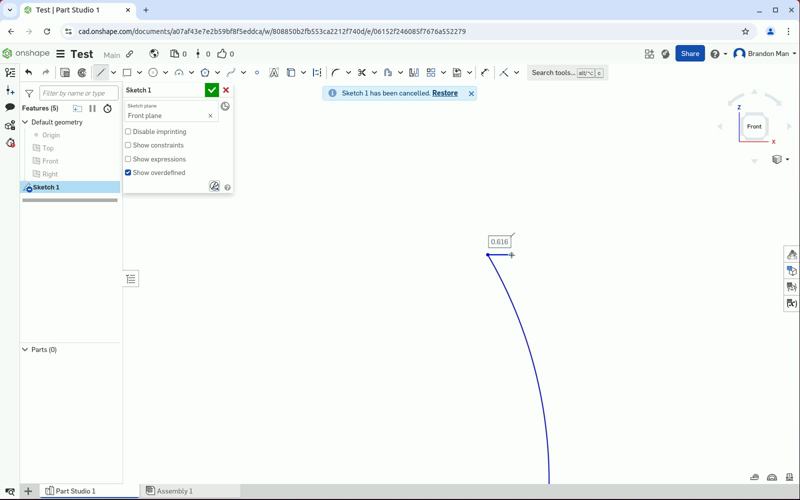
scroll(-6)
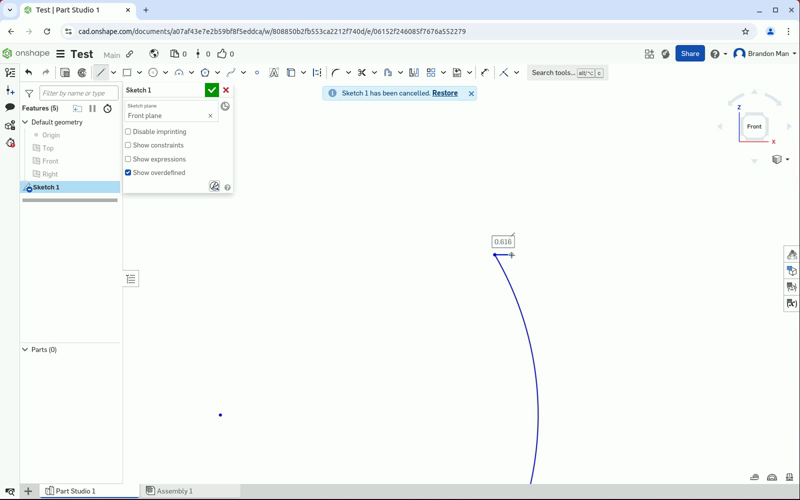
scroll(-6)
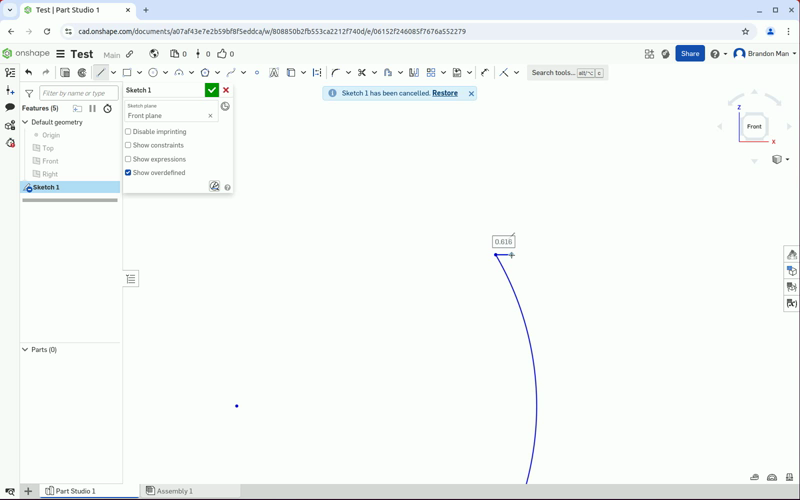
scroll(-6)
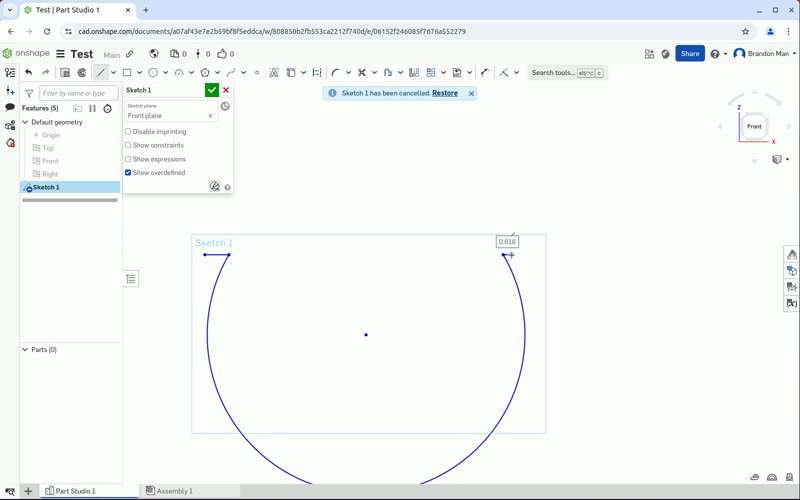
scroll(-6)
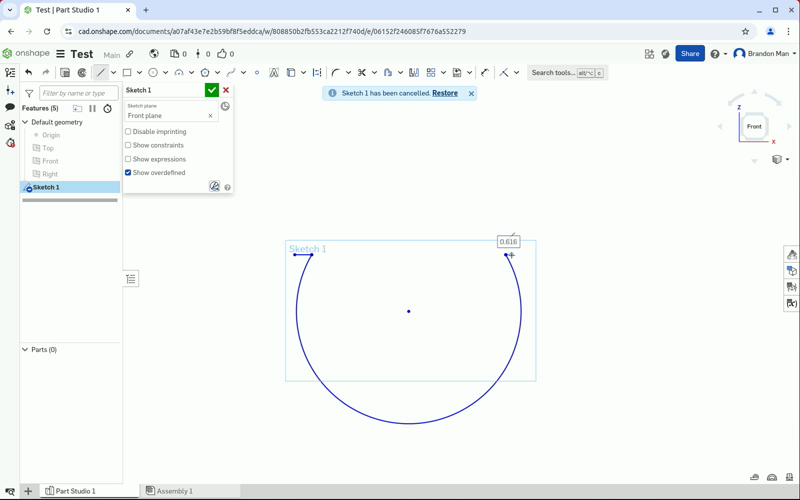
scroll(-6)
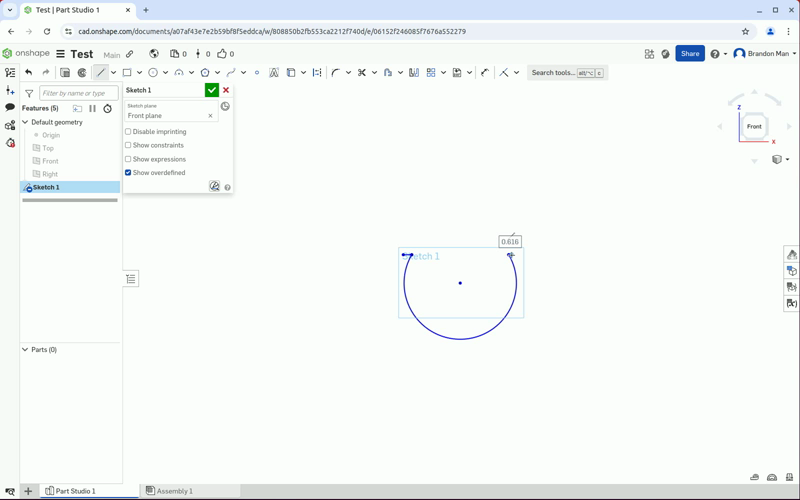
key_up(shift)
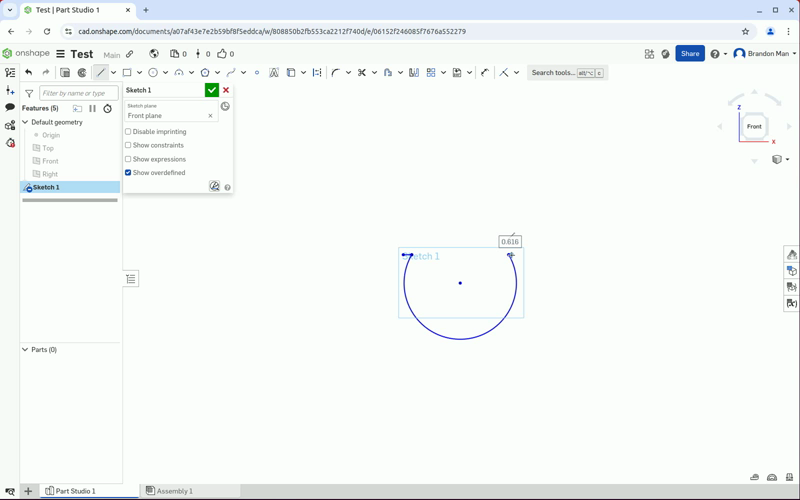
key_down(shift)
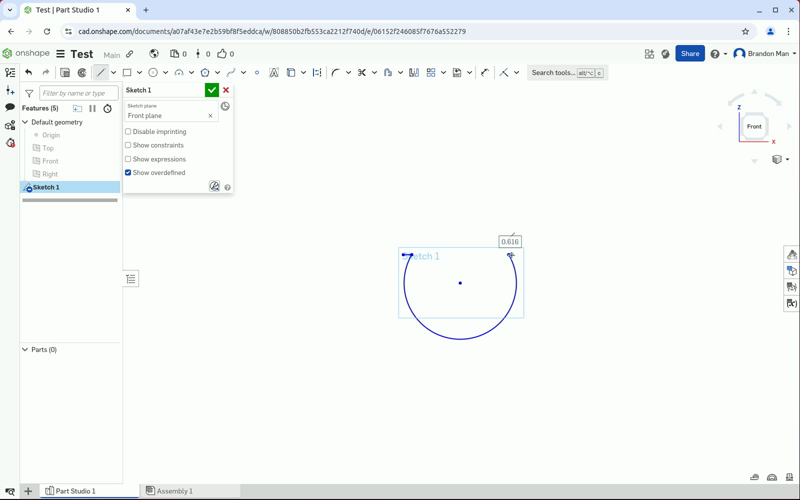
mouse_move(541, 254)
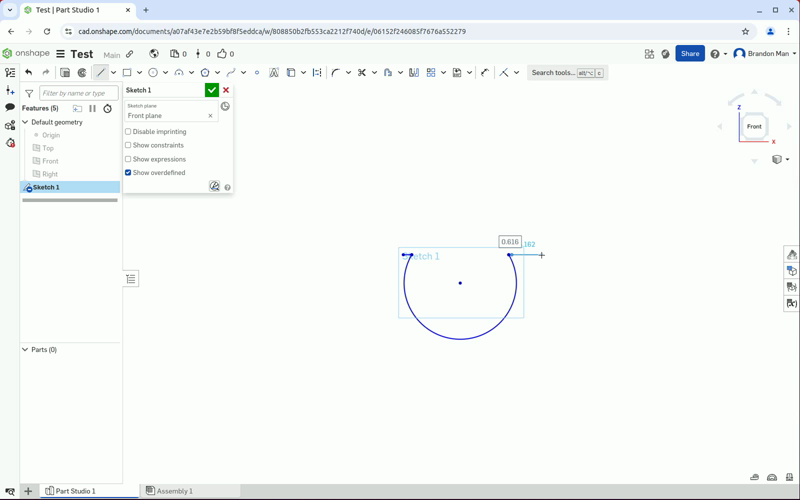
mouse_move(511, 231)
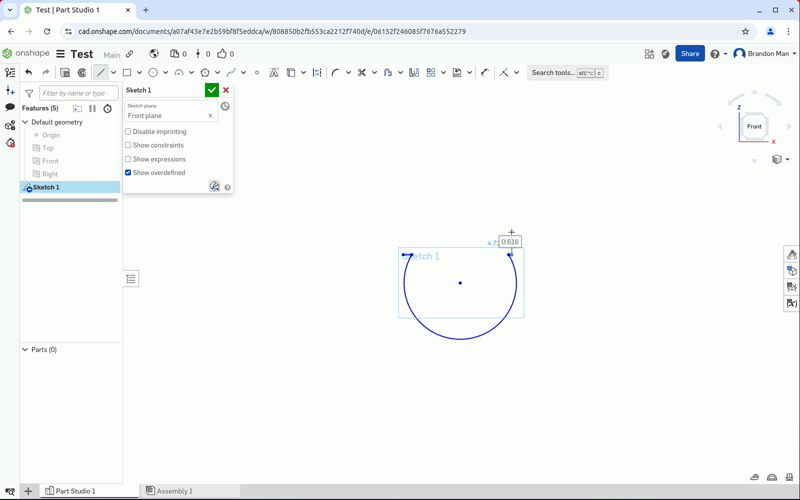
click(511, 231)
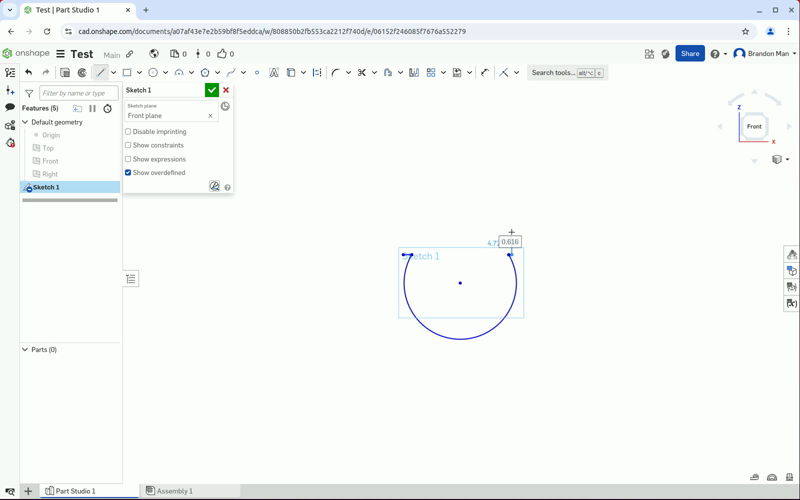
key_up(shift)
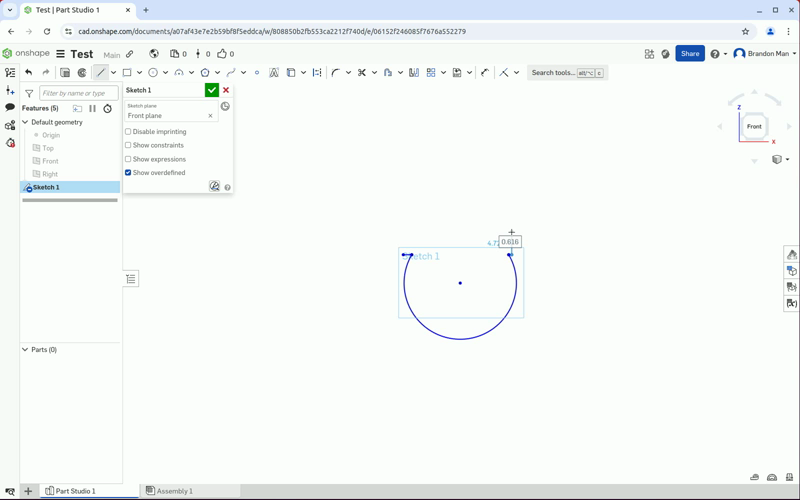
key(esc)
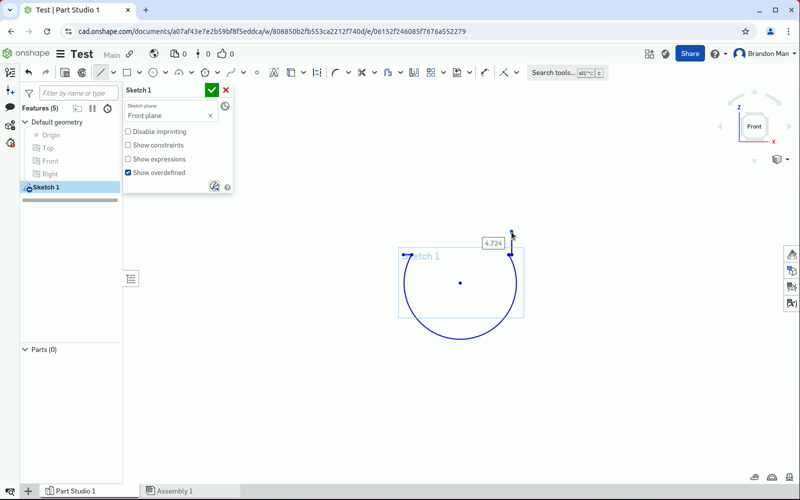
key(a)
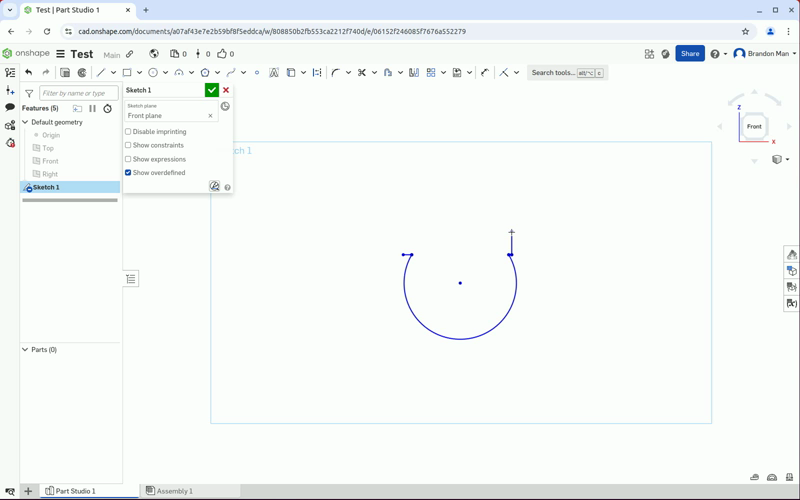
mouse_move(511, 231)
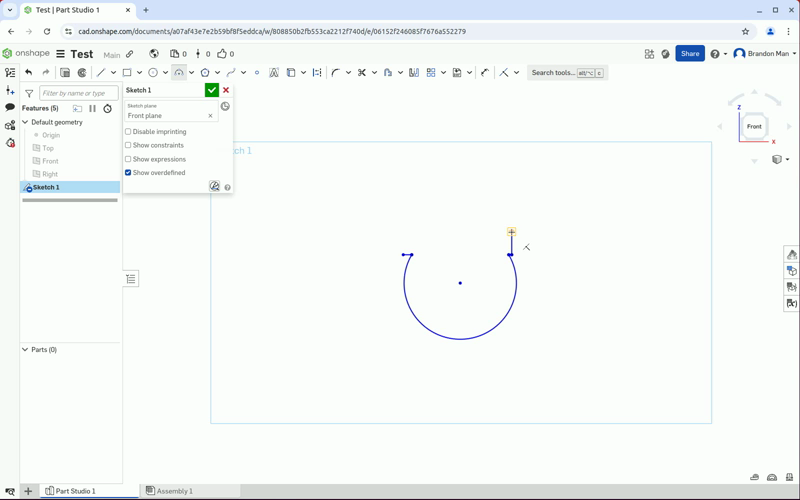
click(511, 231)
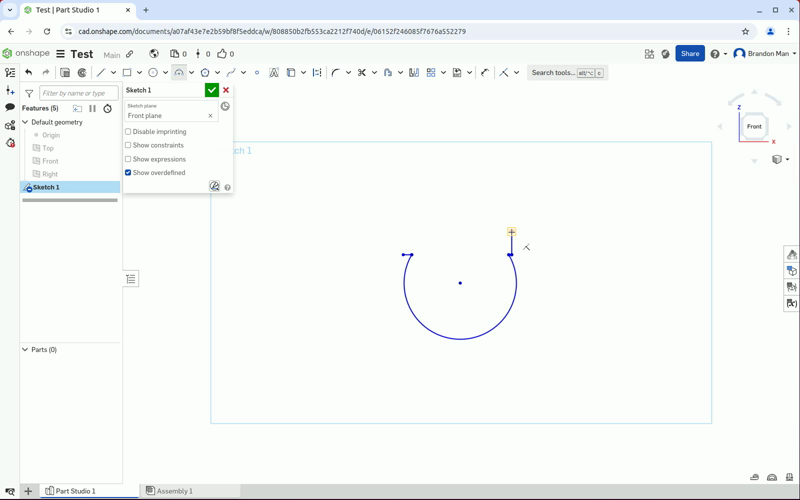
key_down(shift)
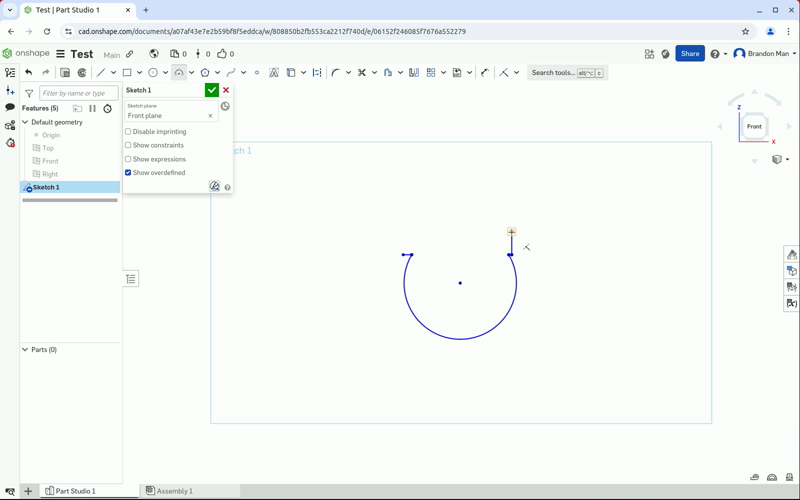
mouse_move(403, 238)
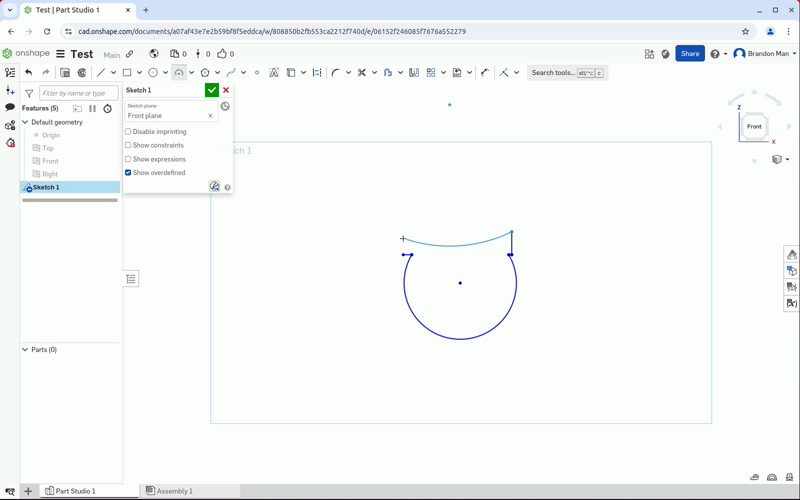
click(403, 238)
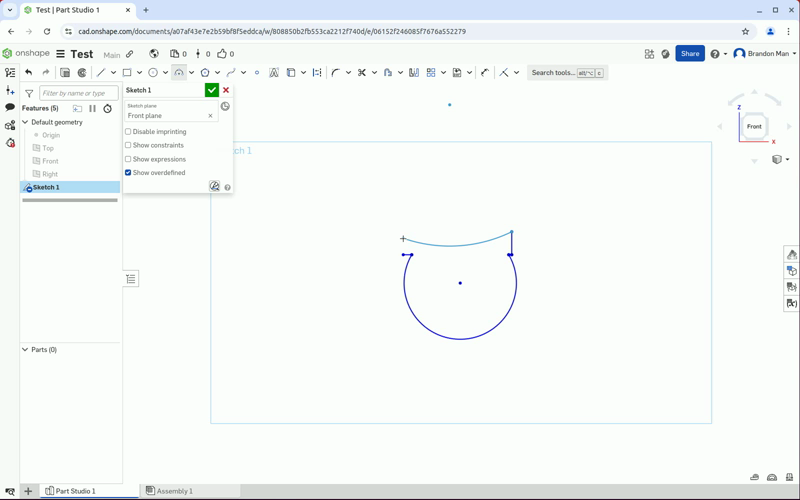
mouse_move(464, 356)
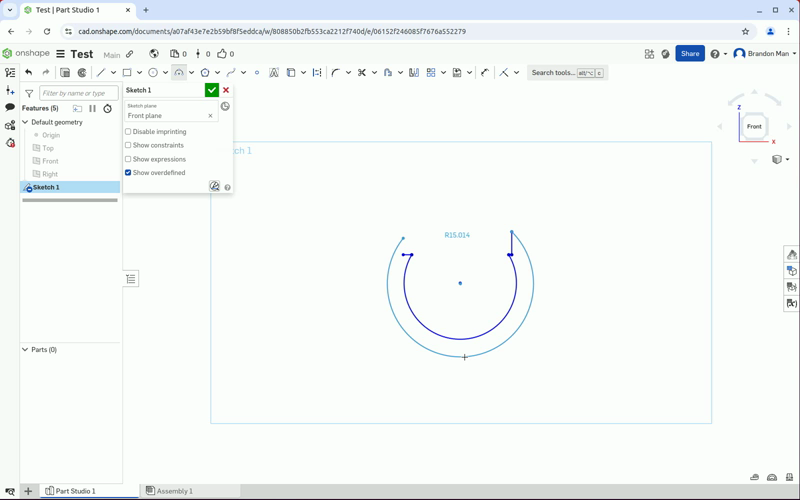
click(464, 356)
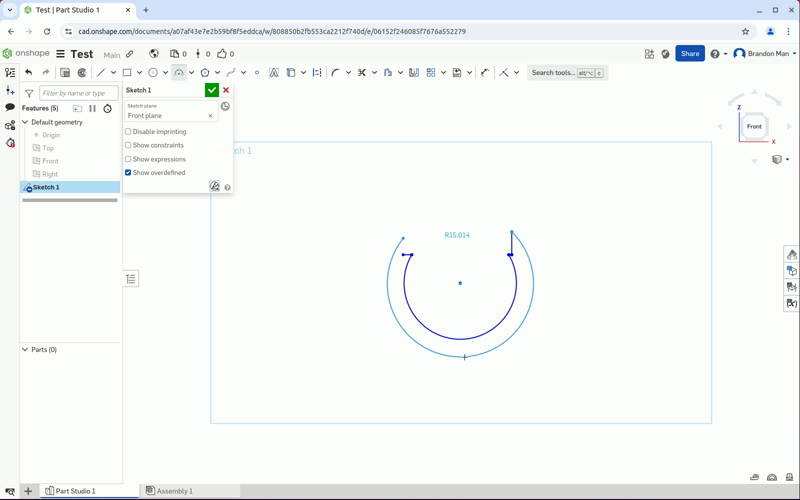
key_up(shift)
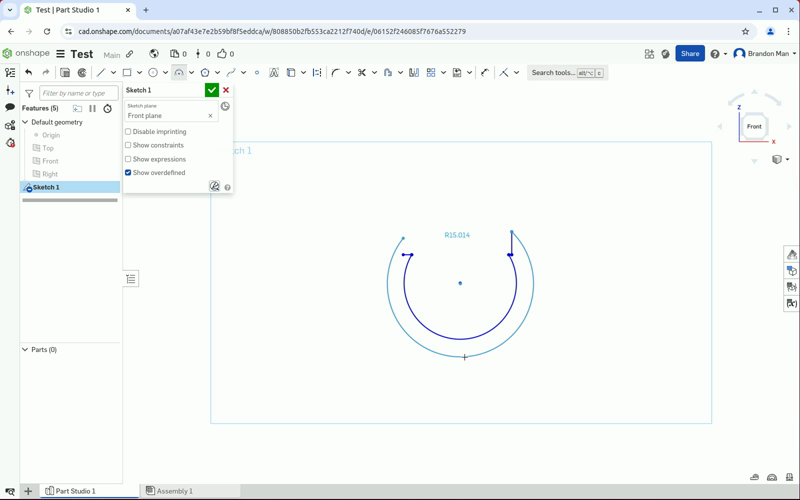
key(esc)
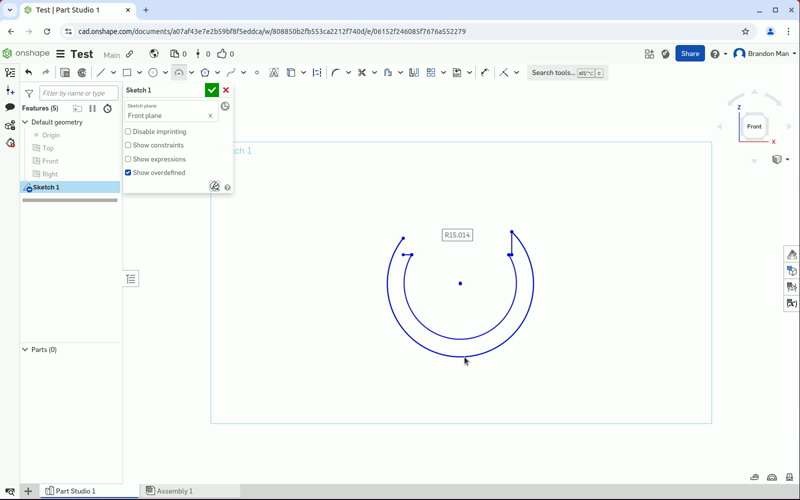
key(l)
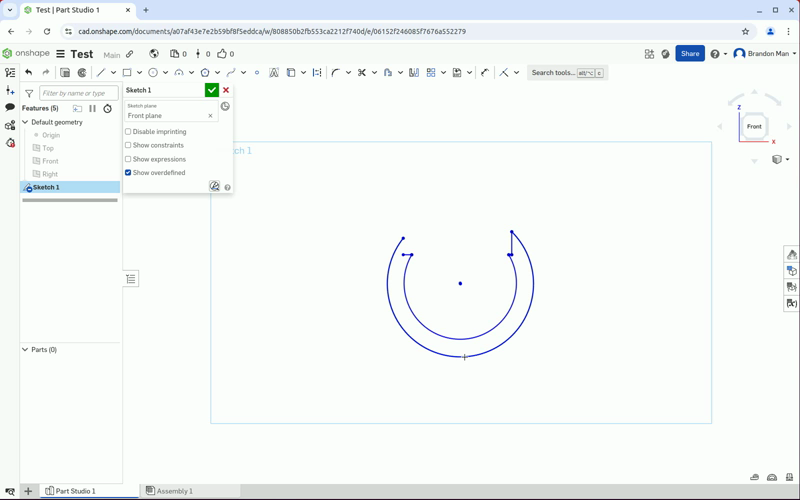
mouse_move(403, 238)
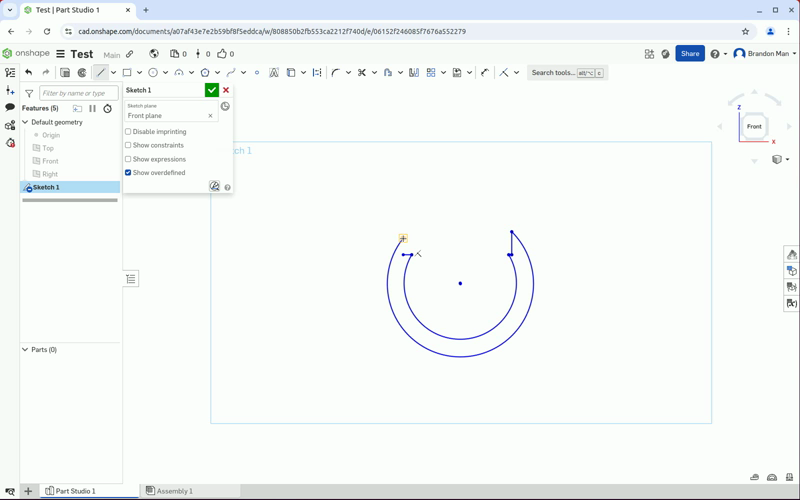
click(403, 238)
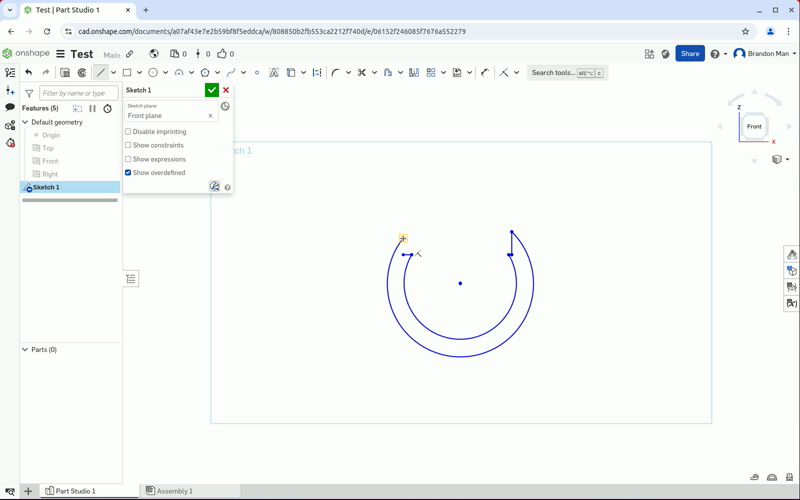
mouse_move(433, 238)
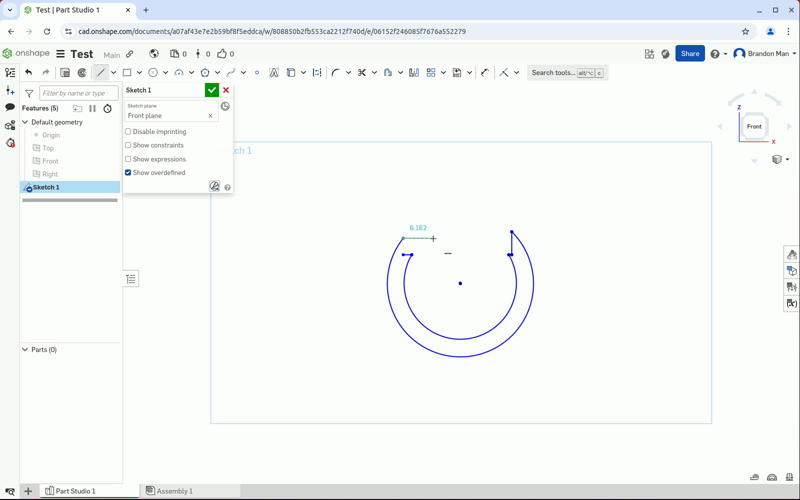
key_down(shift)
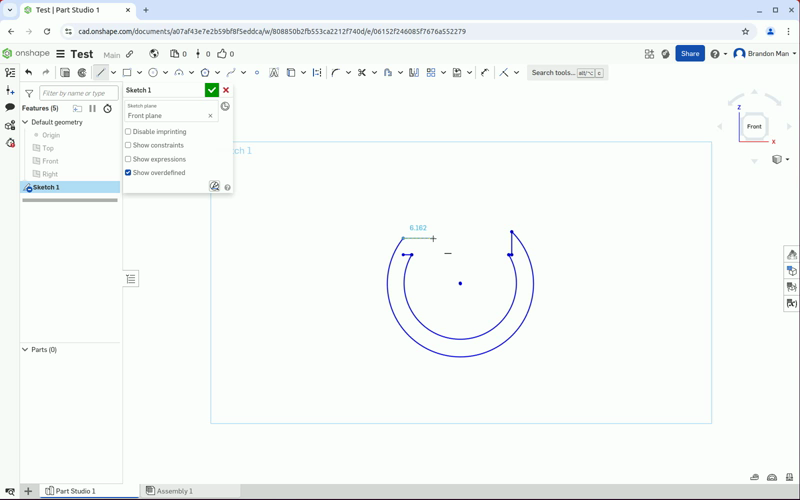
mouse_move(403, 254)
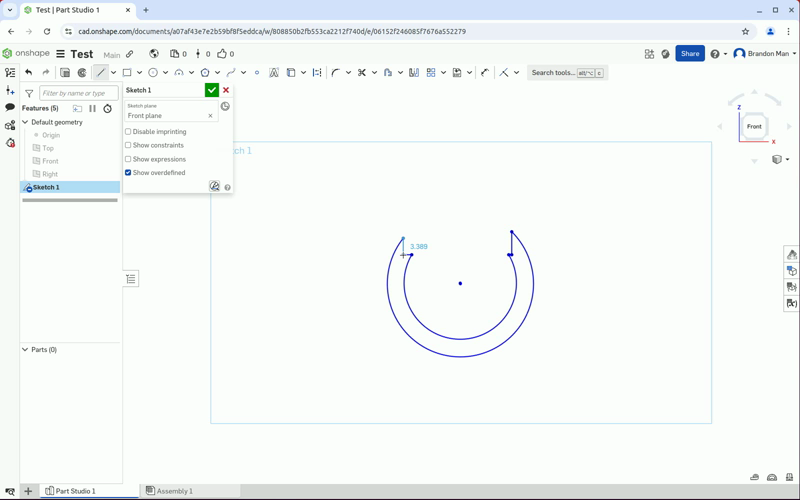
key_up(shift)
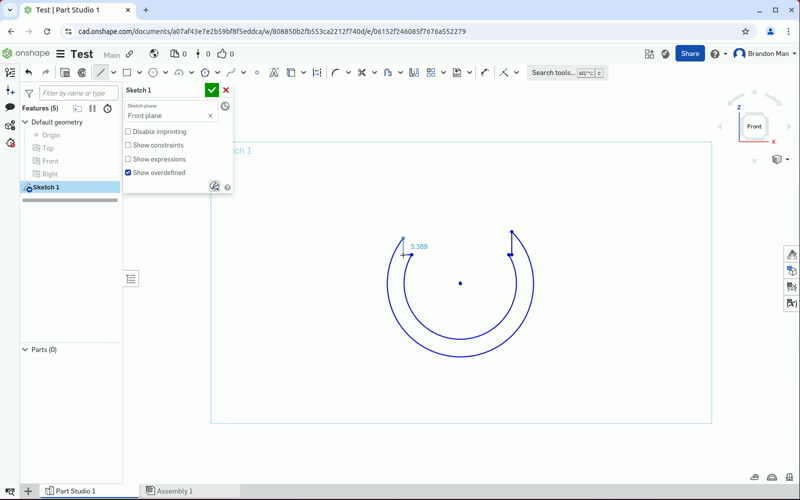
click(403, 254)
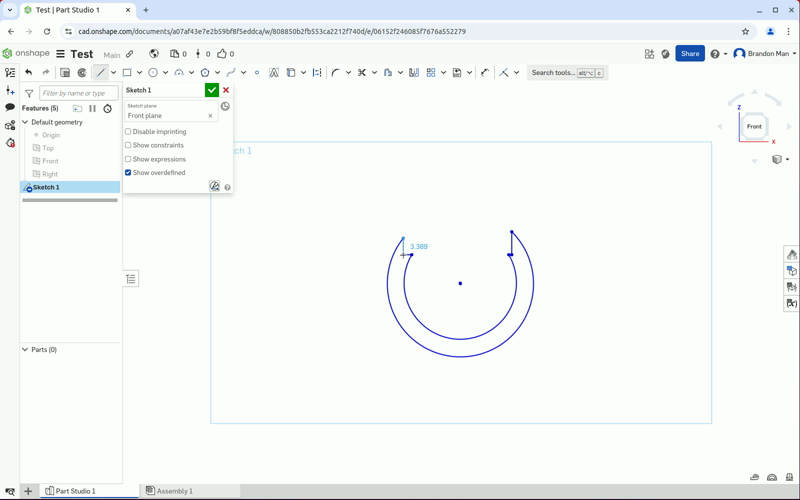
key(esc)
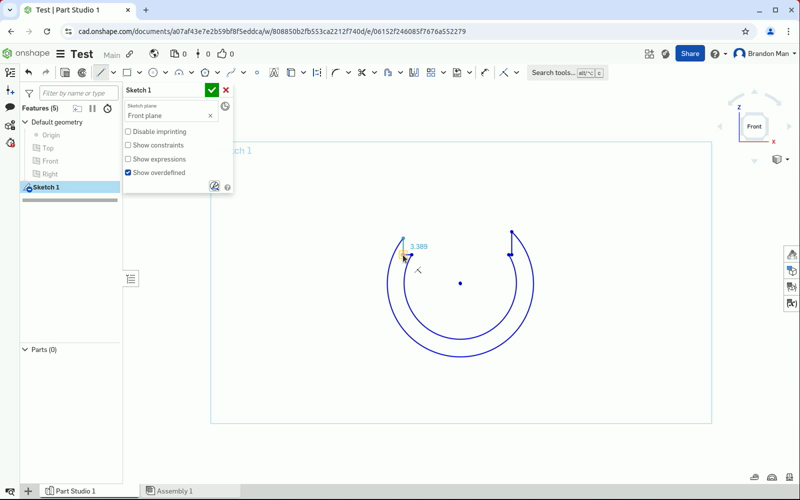
mouse_move(398, 299)
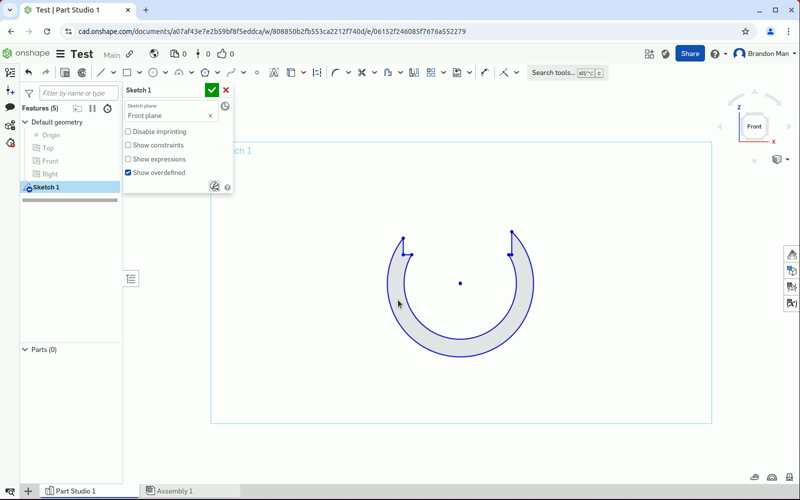
click(398, 299)
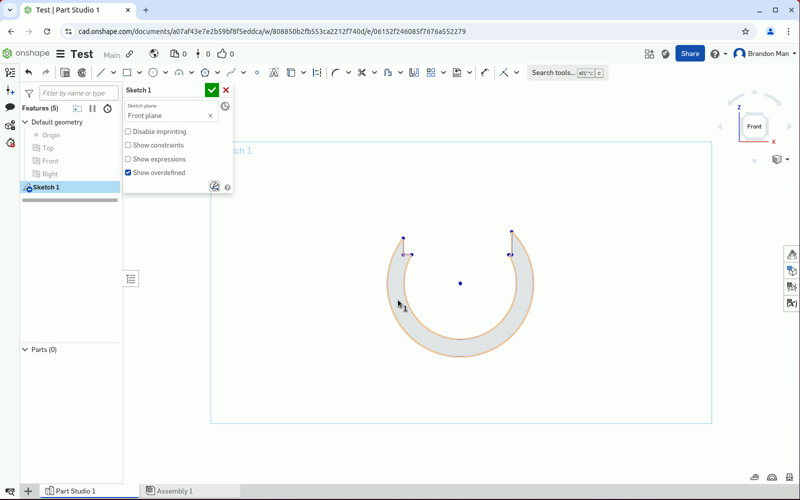
mouse_move(73, 352)
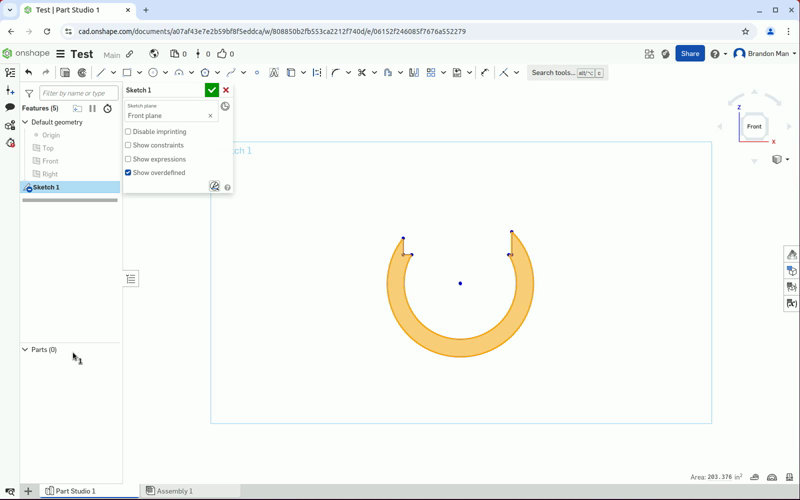
key(shift+y)
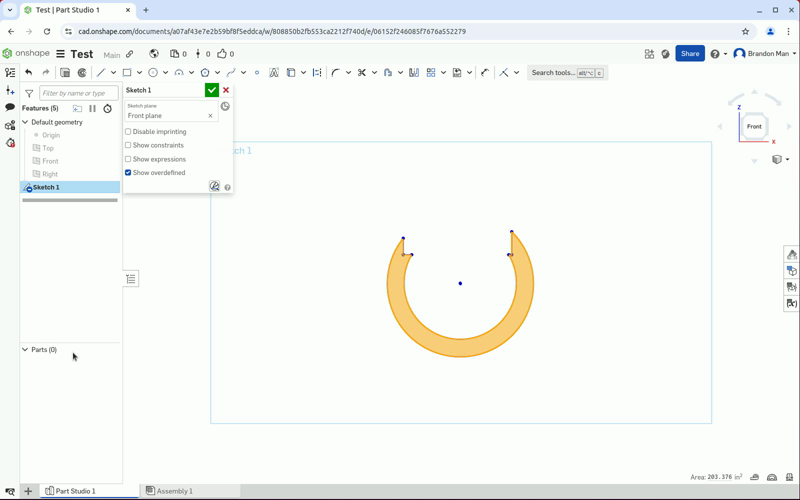
key(shift+e)
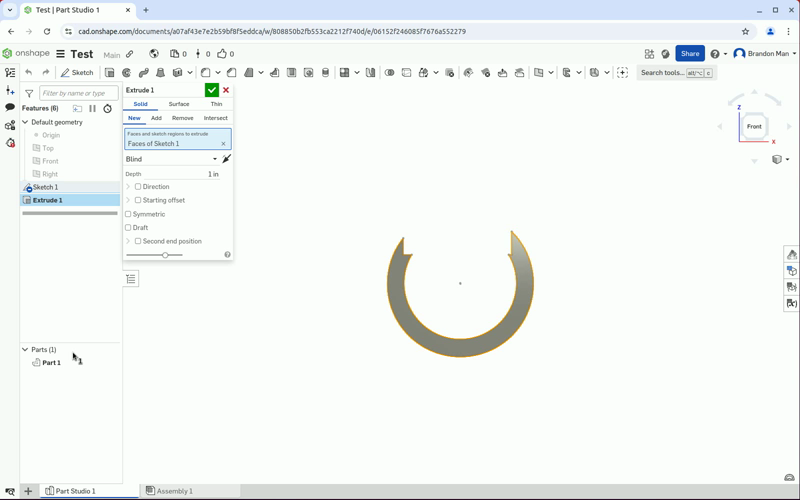
mouse_move(143, 106)
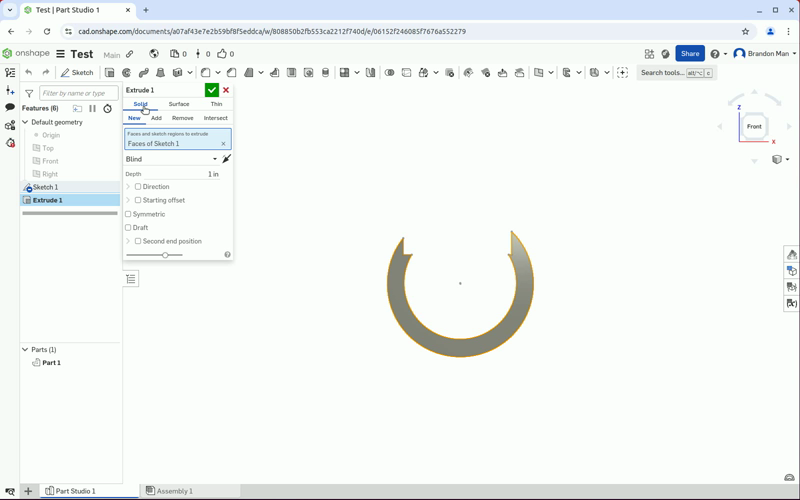
click(143, 106)
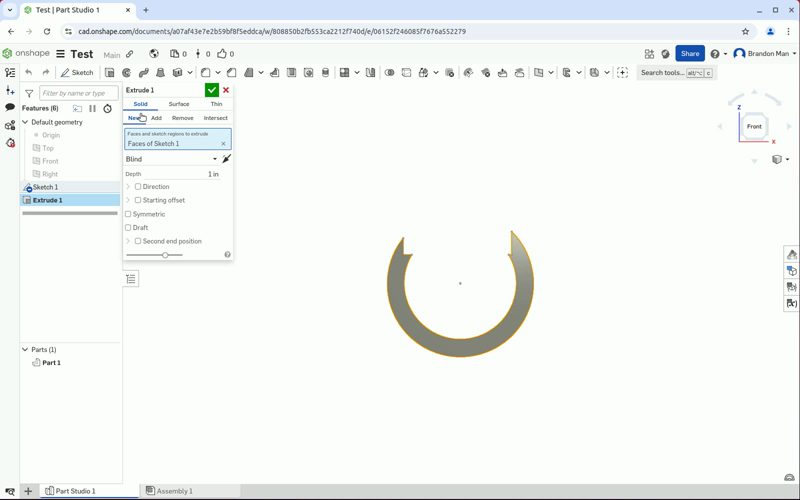
mouse_move(137, 120)
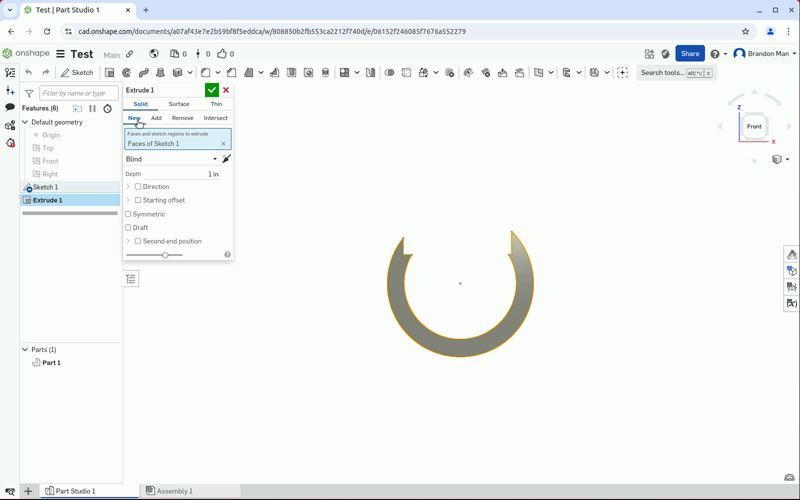
click(137, 120)
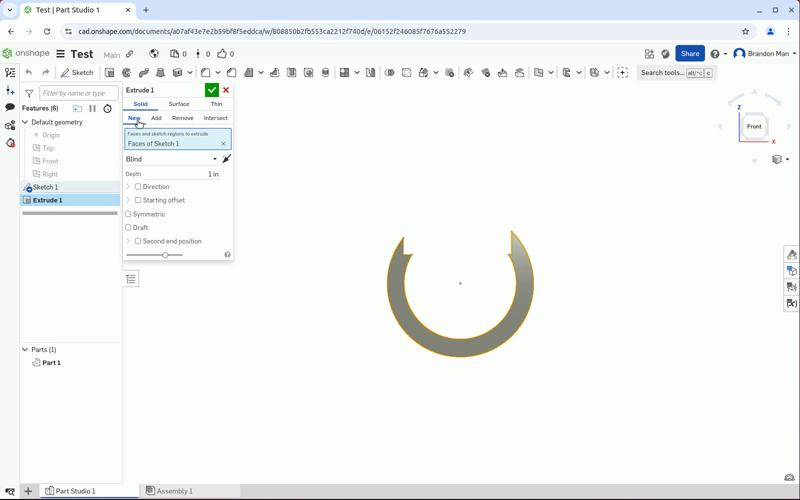
key(tab, 4)
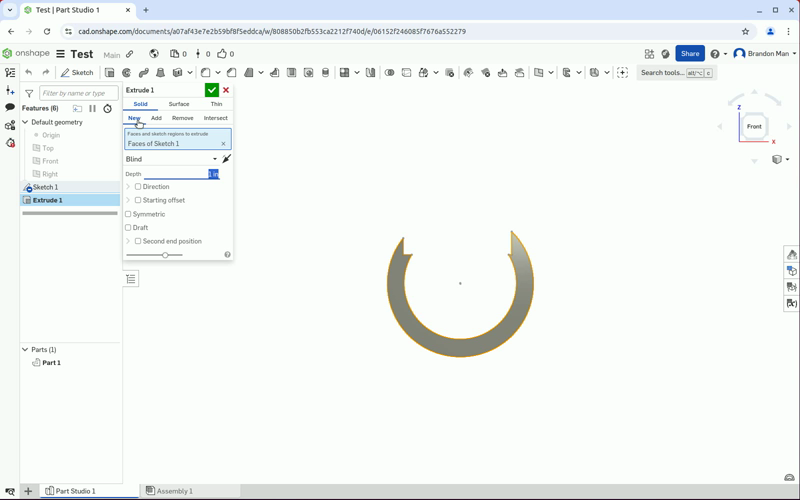
text(1.204)
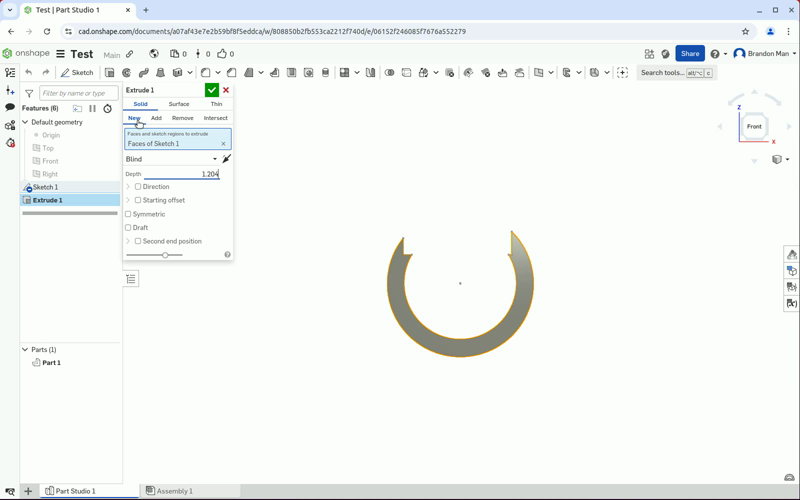
key(enter)
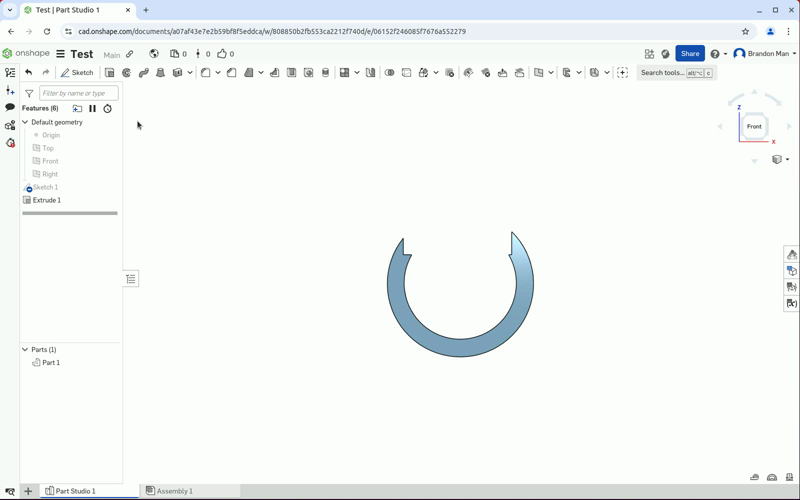
key(shift+h)
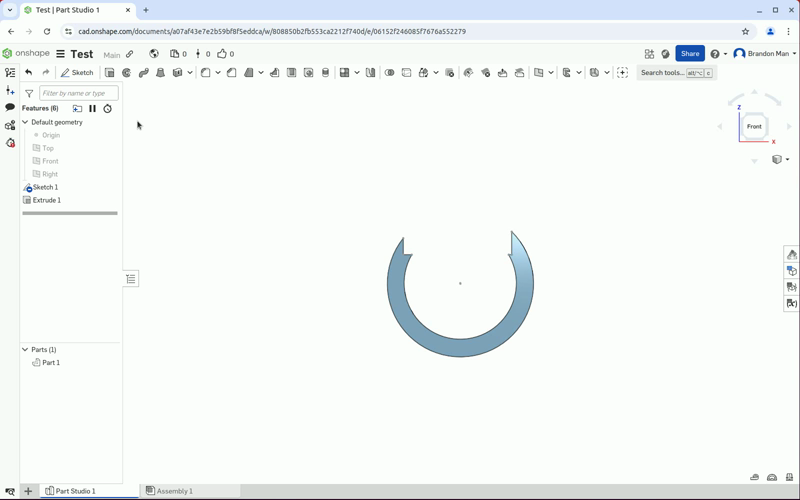
key(shift+h)
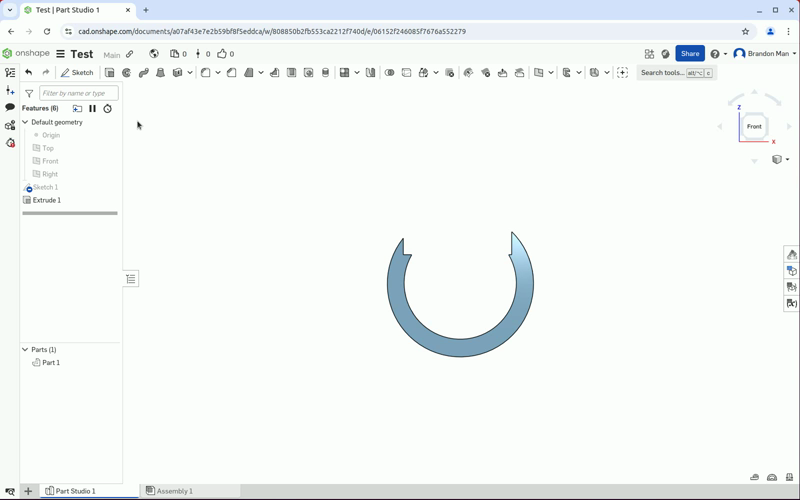
mouse_move(73, 189)
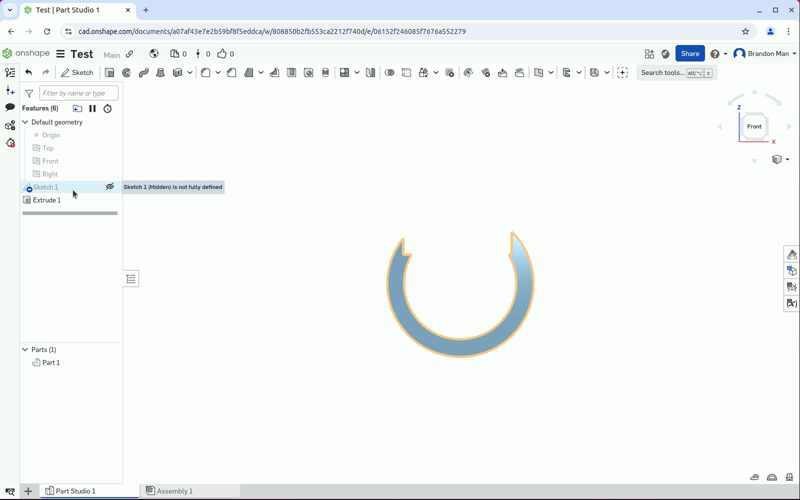
click(73, 189)
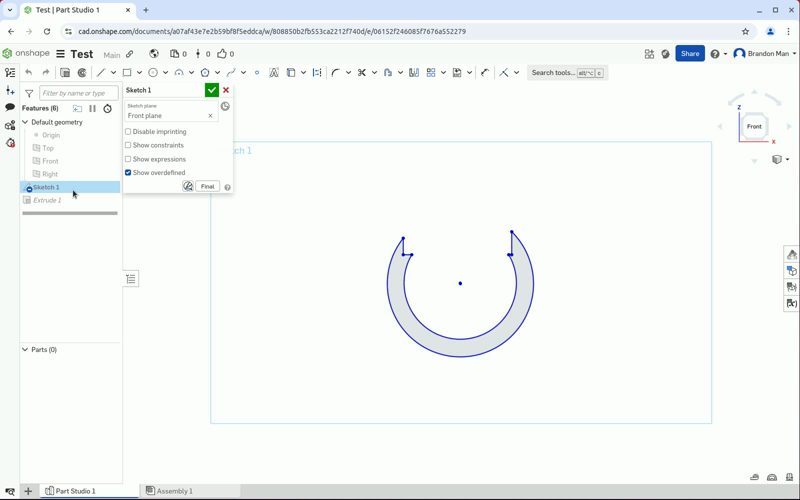
mouse_move(229, 92)
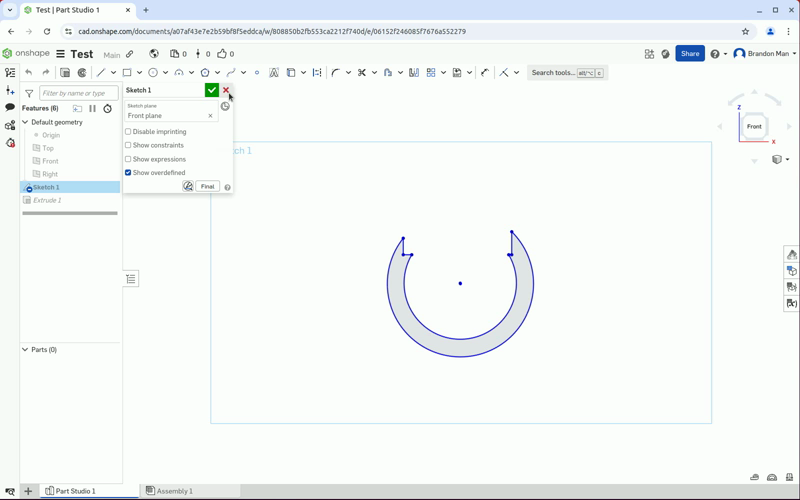
click(229, 92)
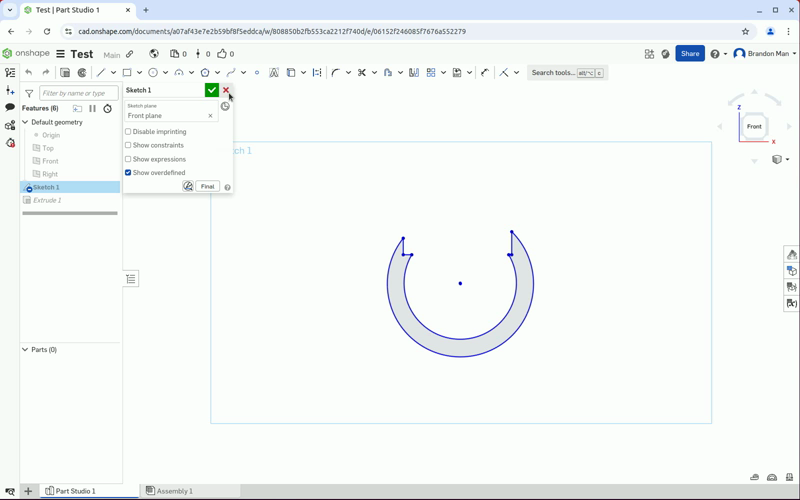
key(shift+s)
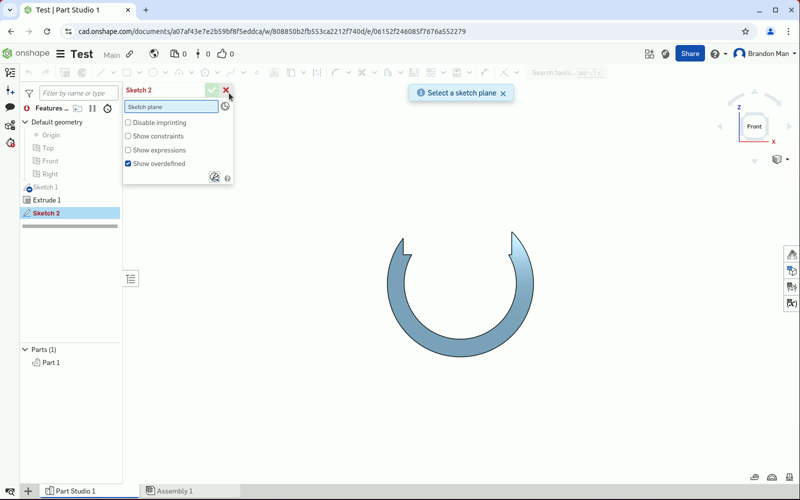
mouse_move(73, 163)
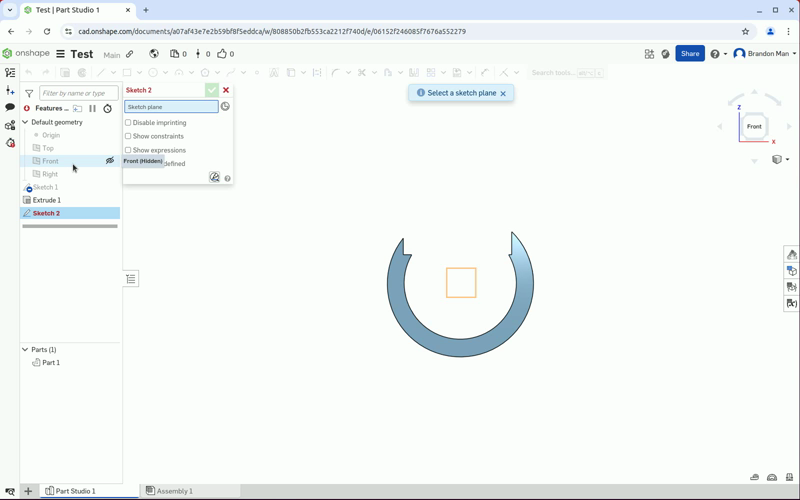
click(73, 163)
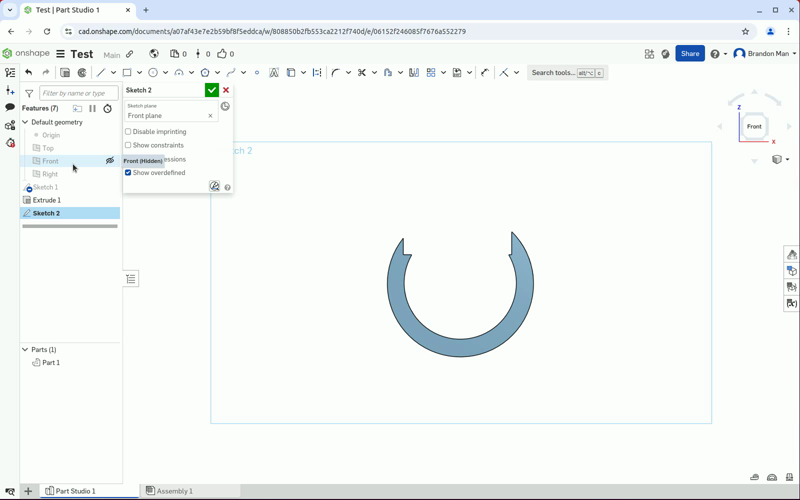
mouse_move(73, 352)
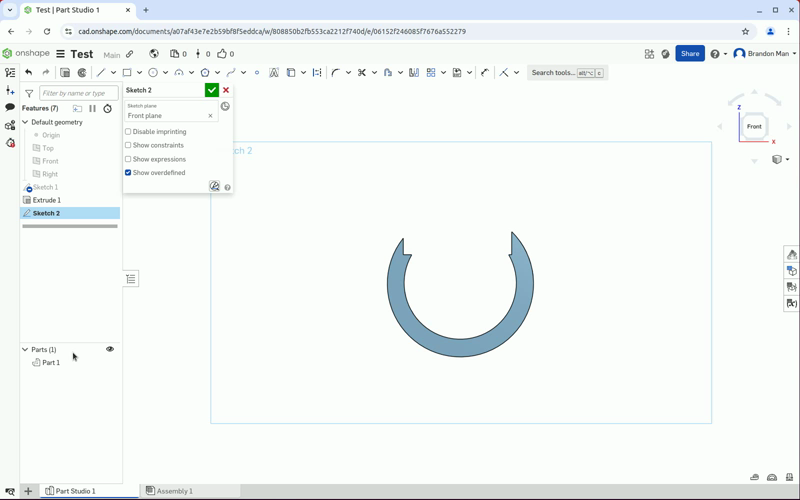
key(y)
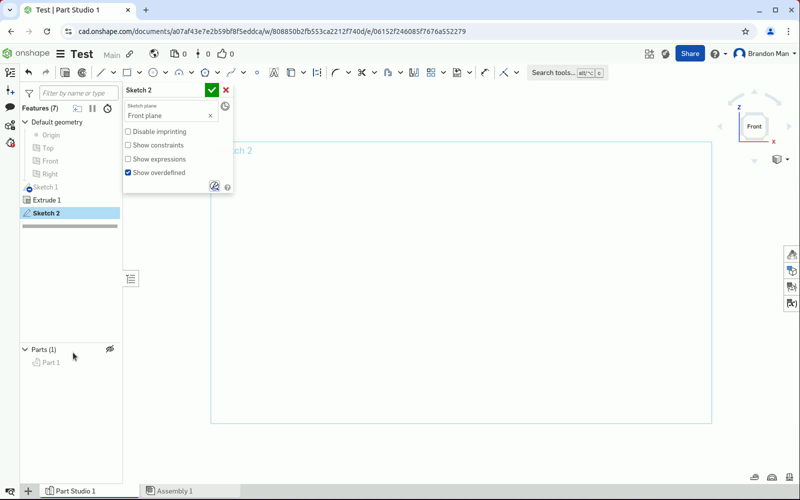
key(l)
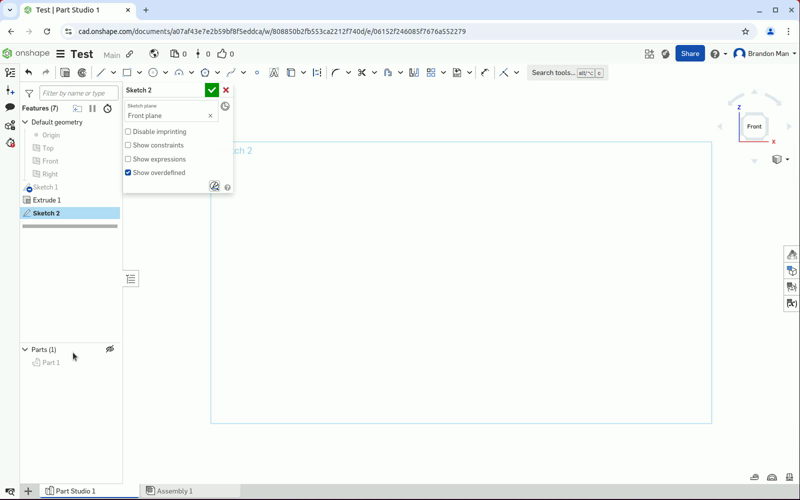
key_down(shift)
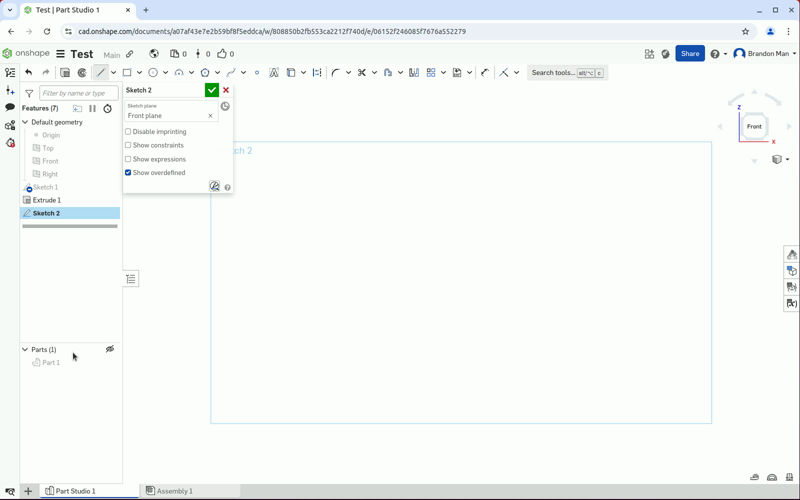
mouse_move(403, 254)
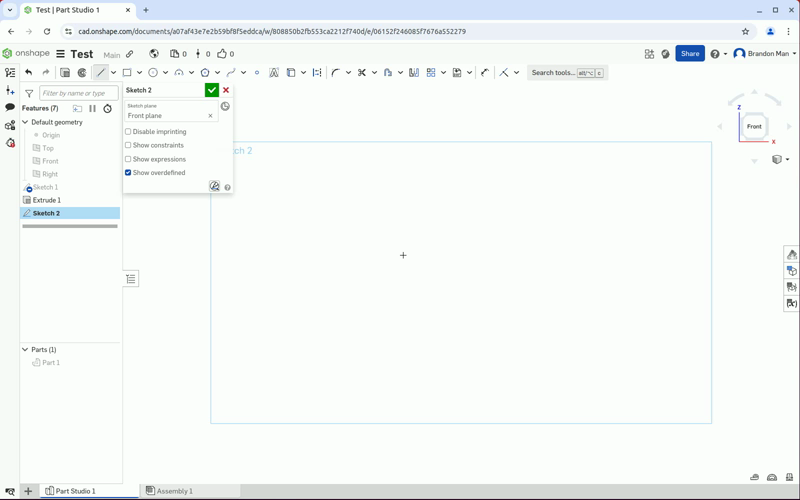
click(403, 254)
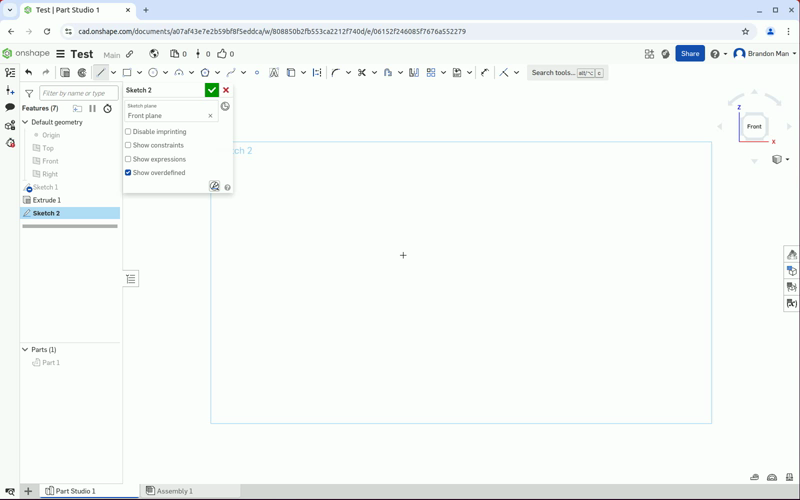
key_up(shift)
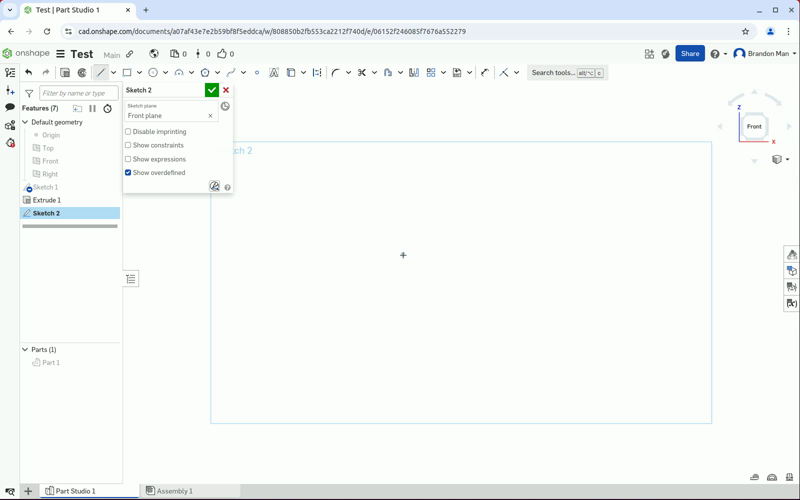
key_down(shift)
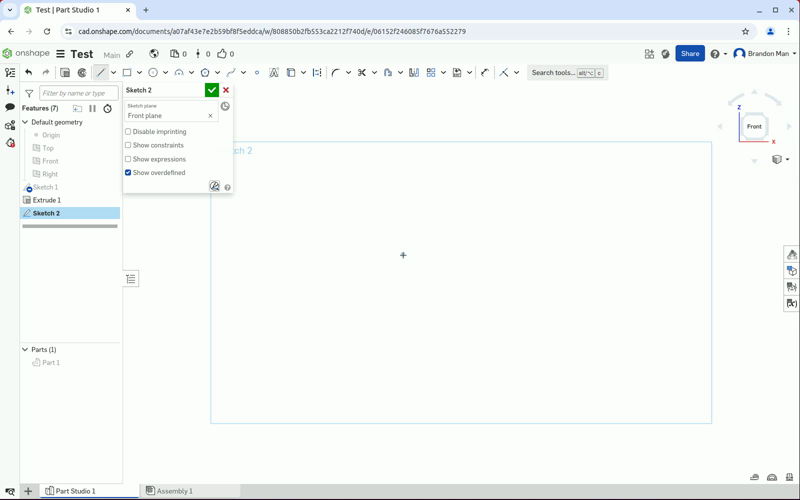
mouse_move(433, 254)
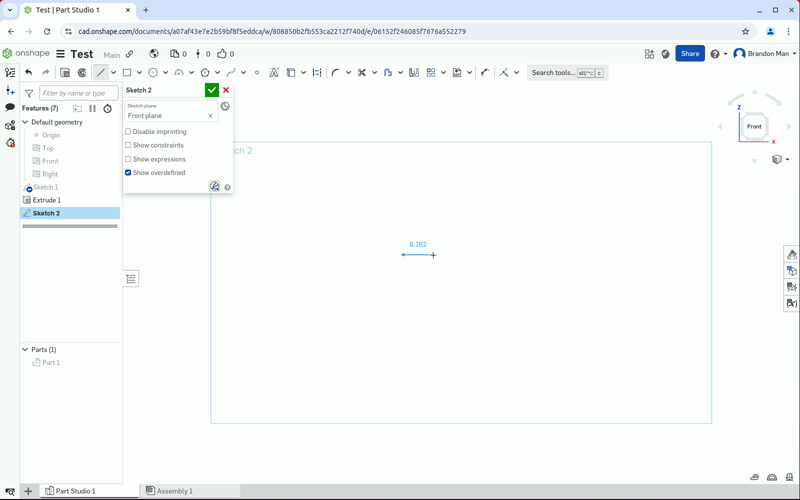
mouse_move(412, 254)
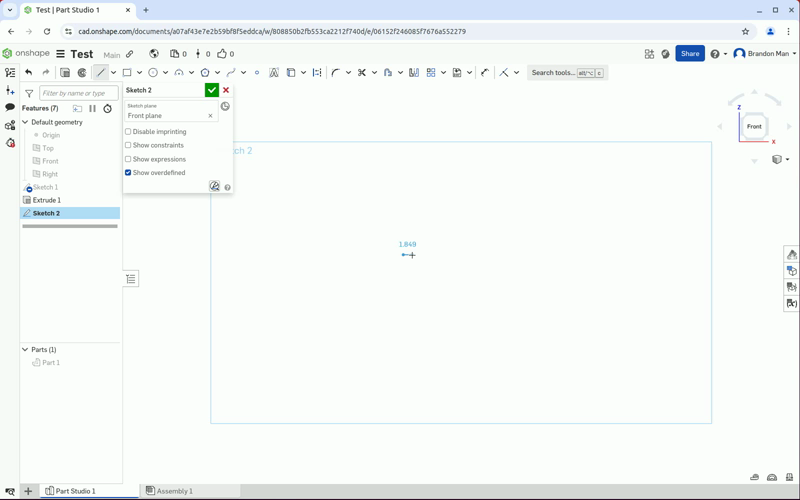
click(412, 254)
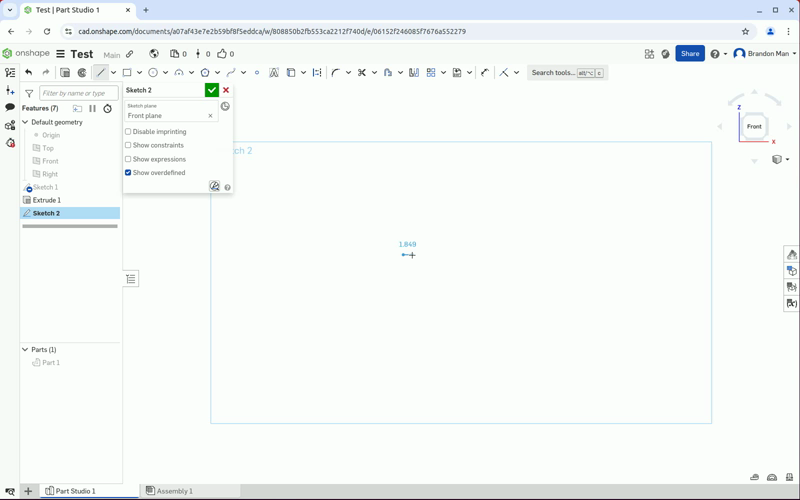
key_up(shift)
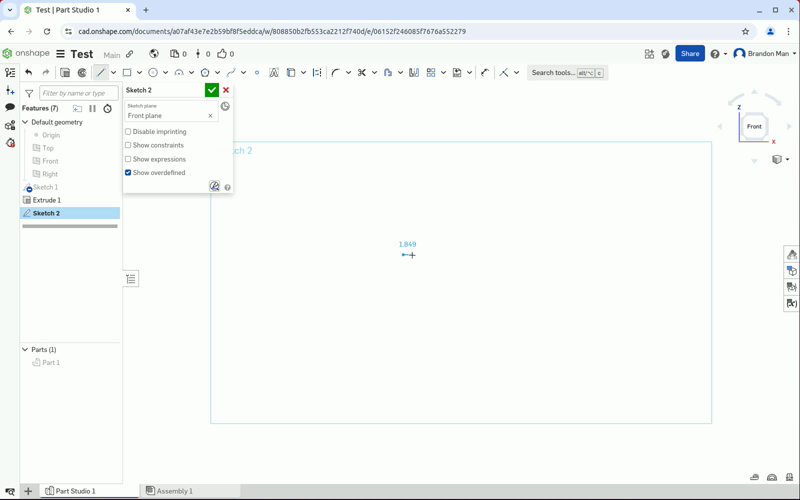
key(esc)
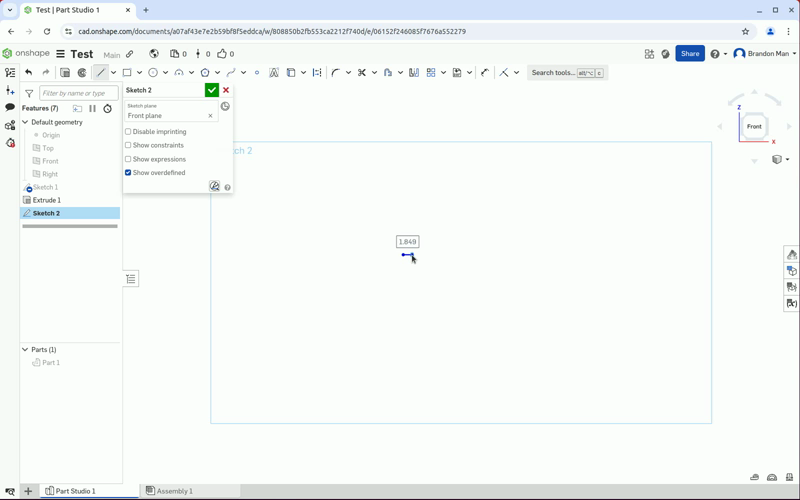
key(a)
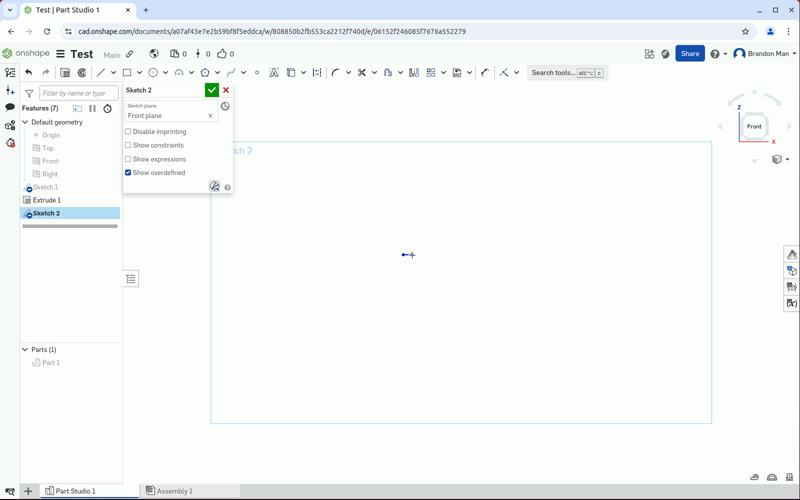
mouse_move(412, 254)
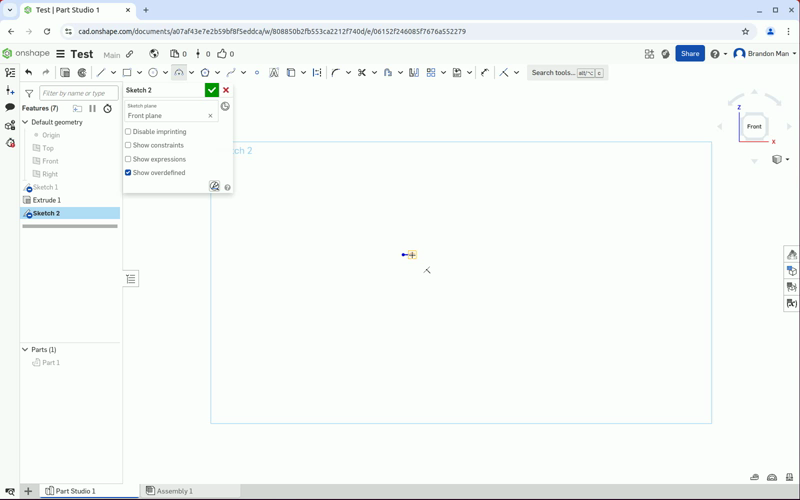
click(412, 254)
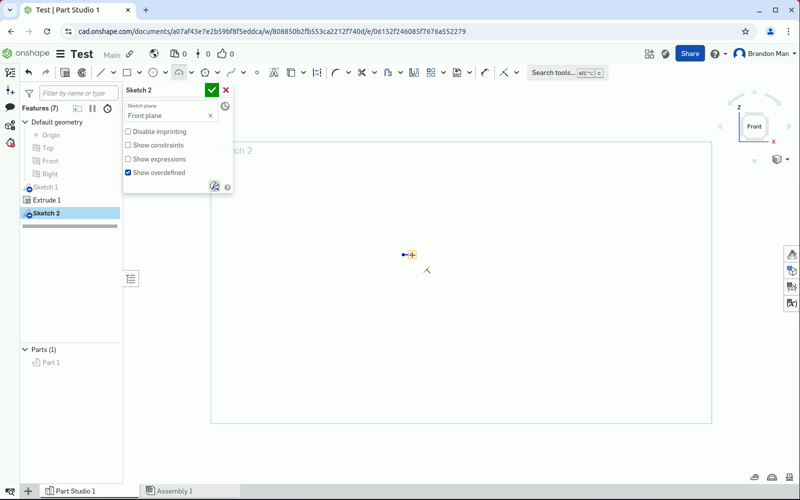
key_down(shift)
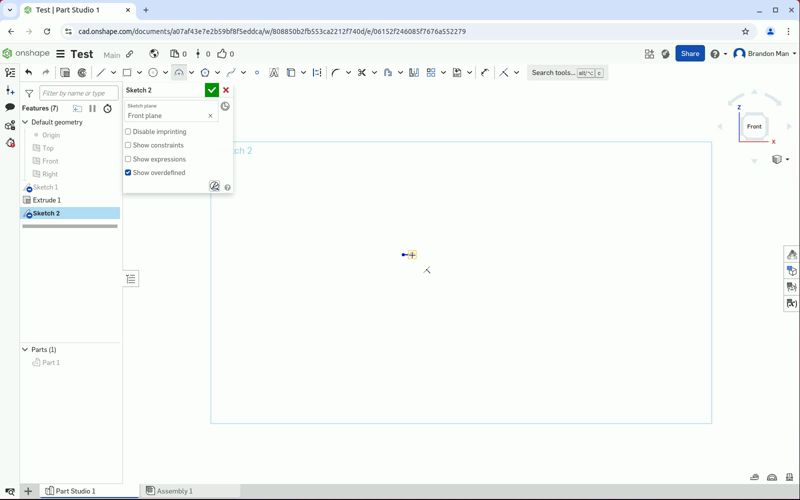
mouse_move(508, 254)
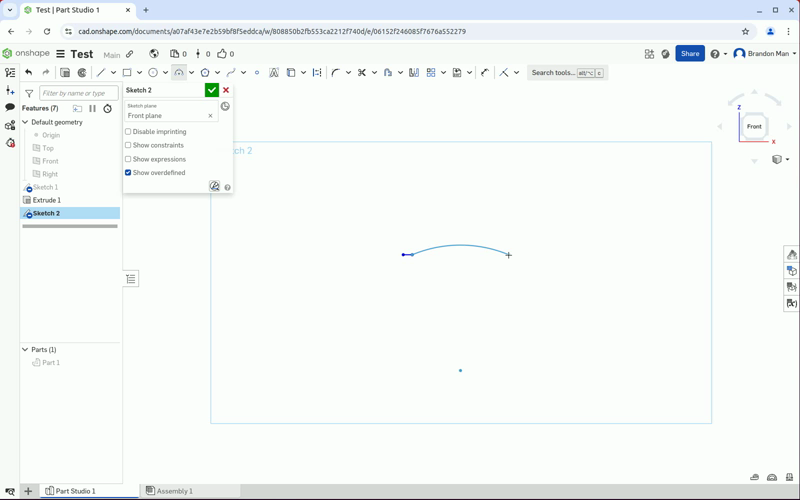
click(508, 254)
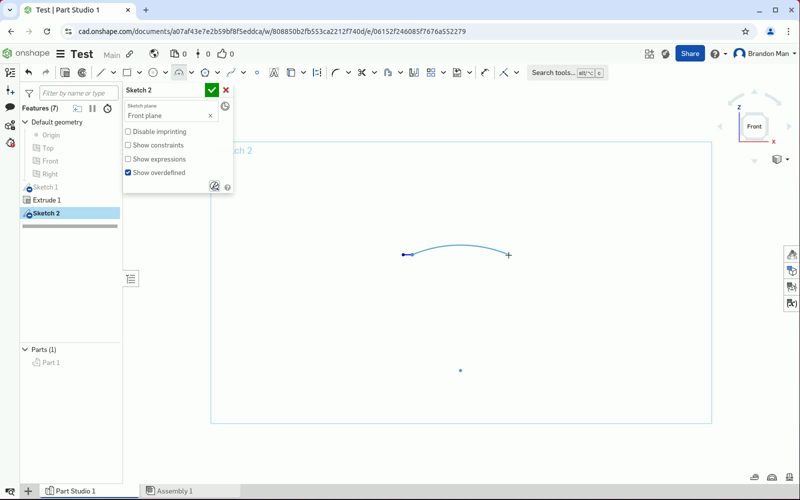
mouse_move(460, 227)
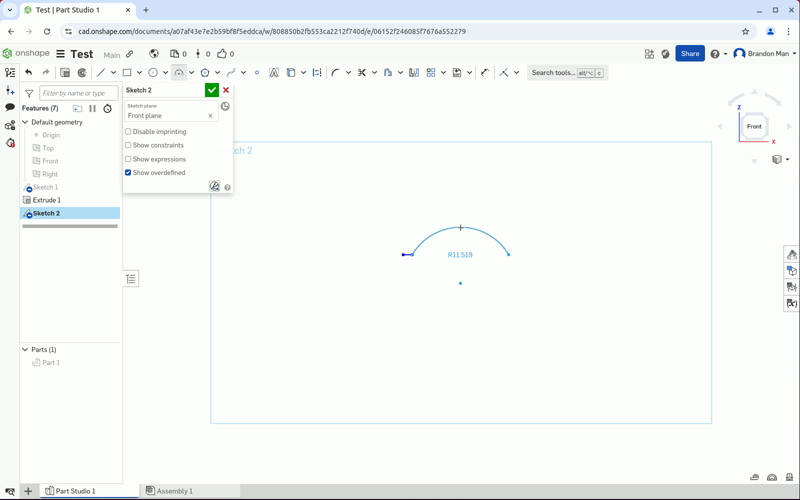
click(460, 227)
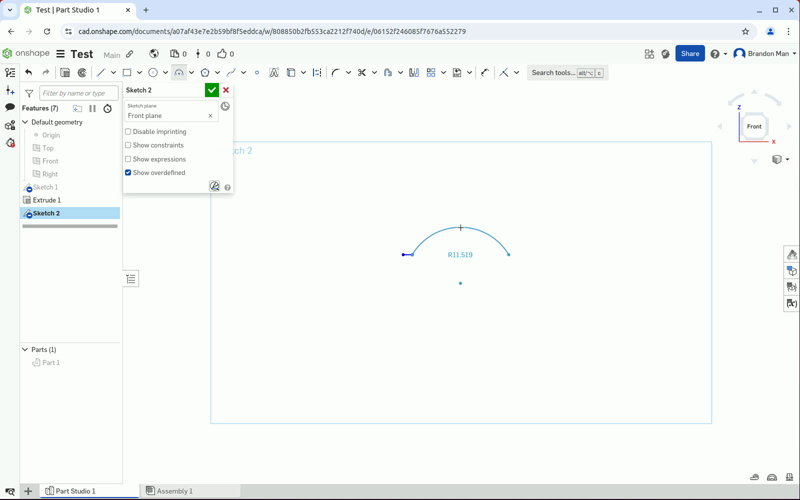
key_up(shift)
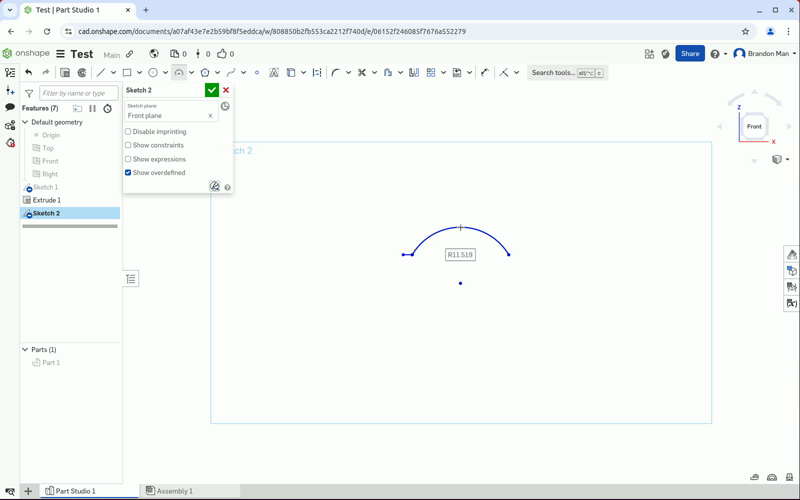
key(esc)
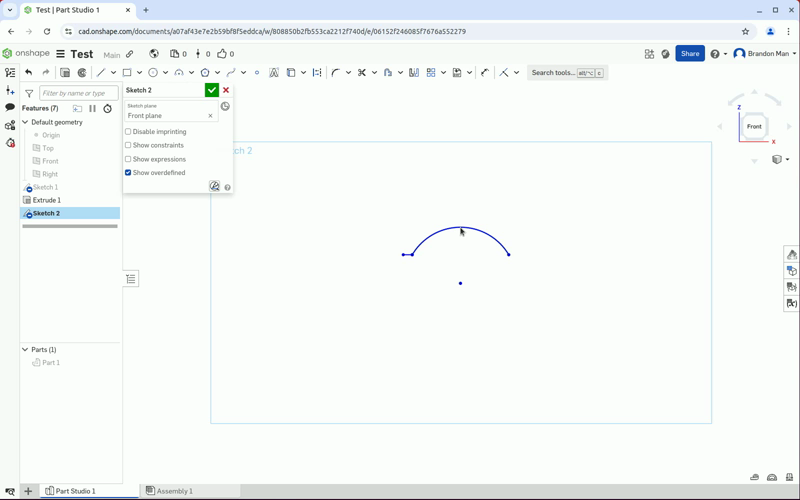
key(l)
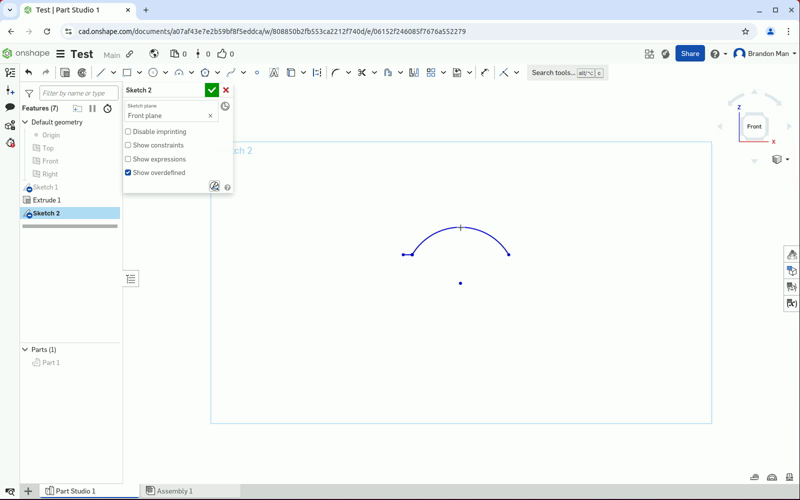
mouse_move(508, 254)
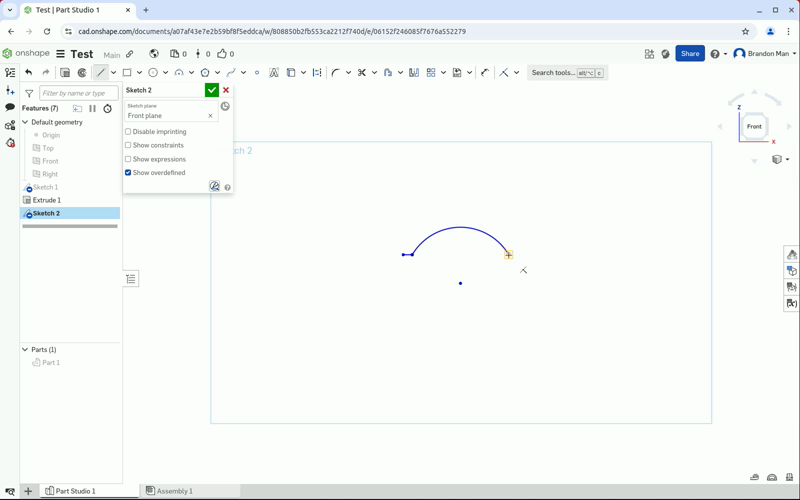
click(508, 254)
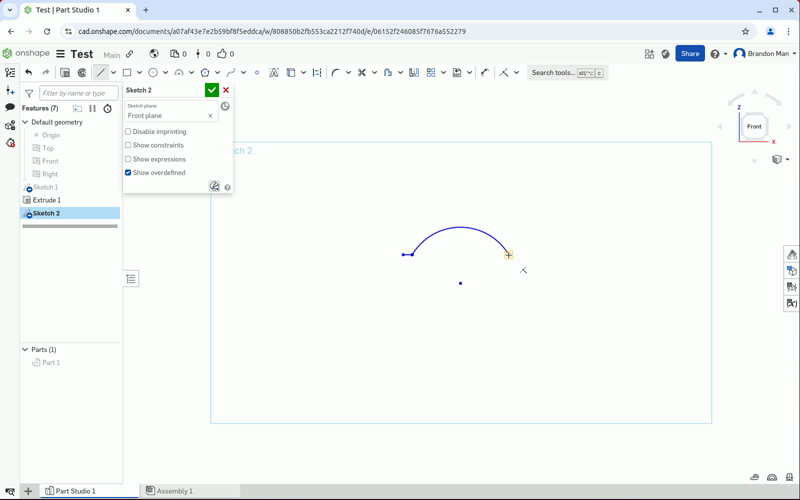
key_down(shift)
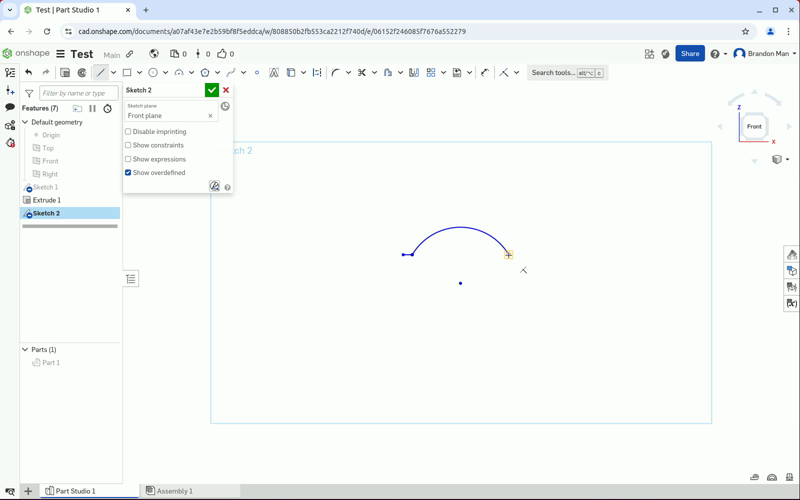
mouse_move(538, 254)
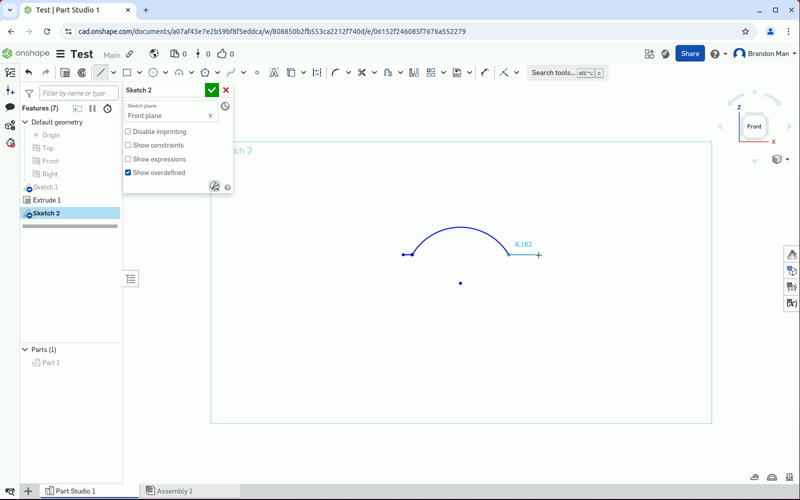
mouse_move(511, 254)
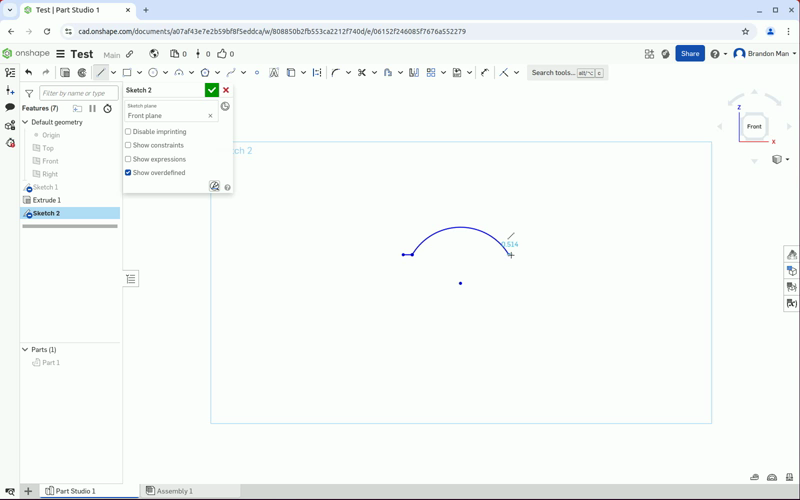
scroll(6)
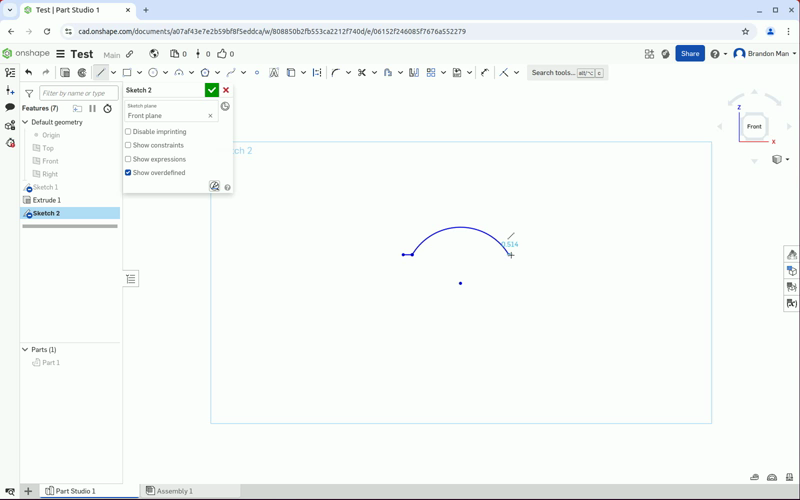
scroll(6)
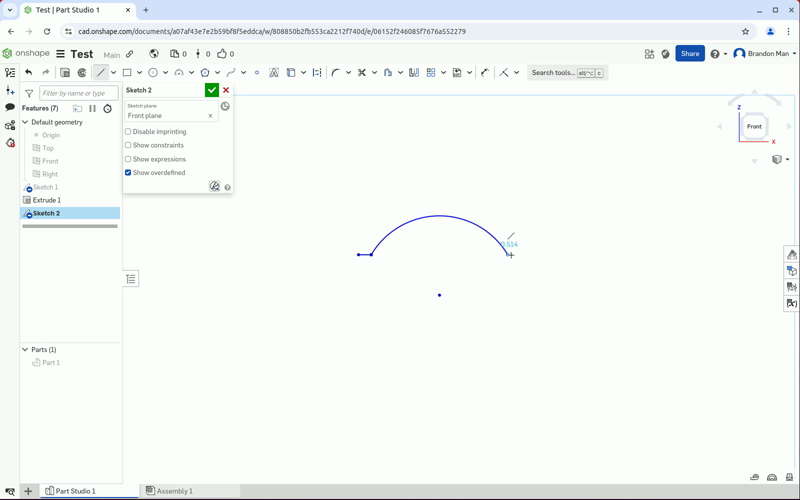
scroll(6)
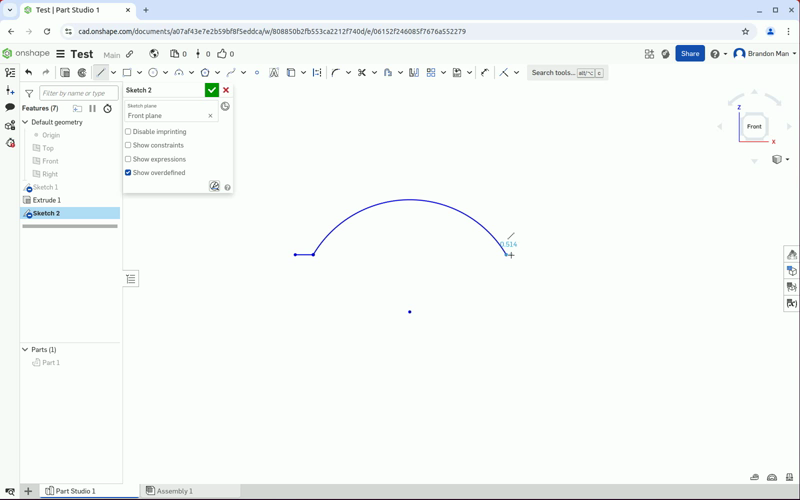
scroll(6)
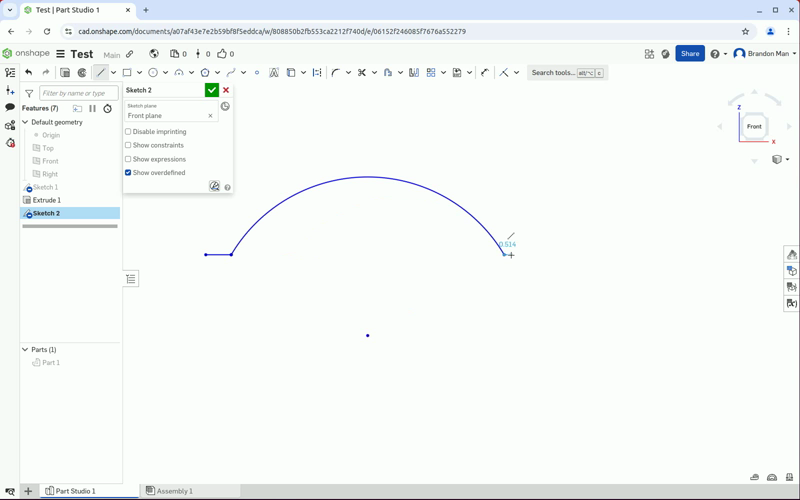
scroll(6)
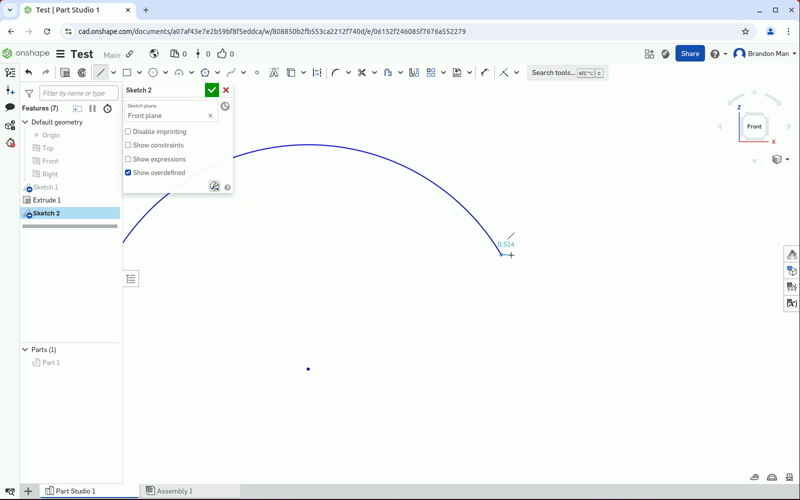
scroll(6)
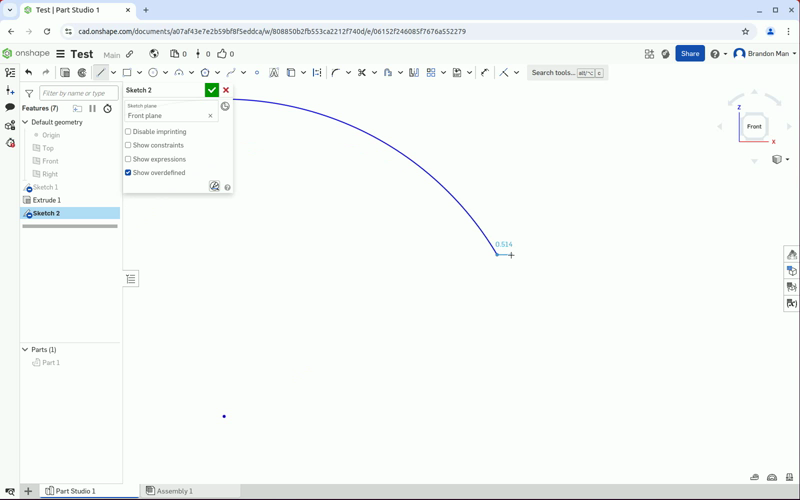
scroll(6)
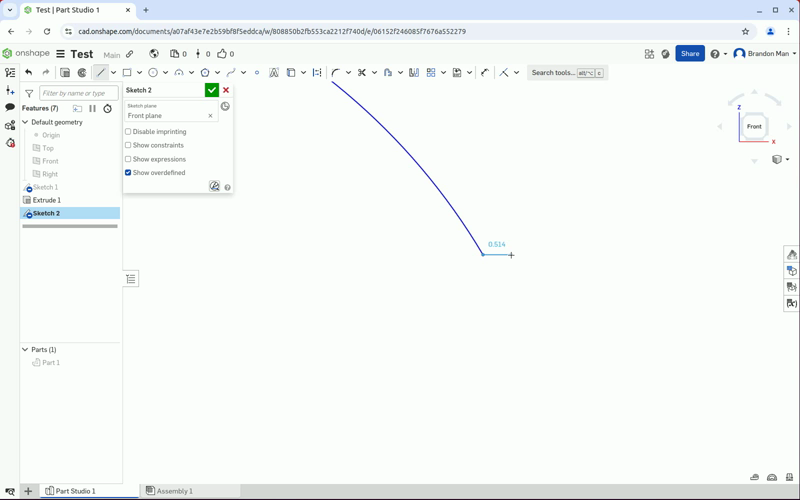
click(511, 254)
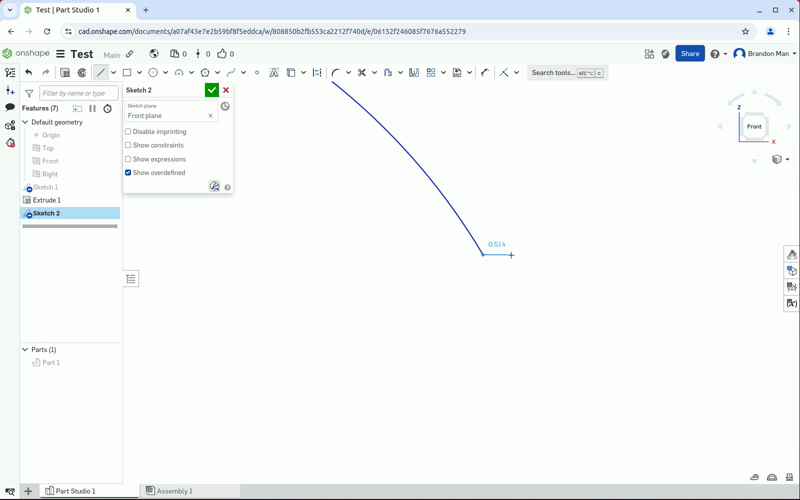
scroll(-6)
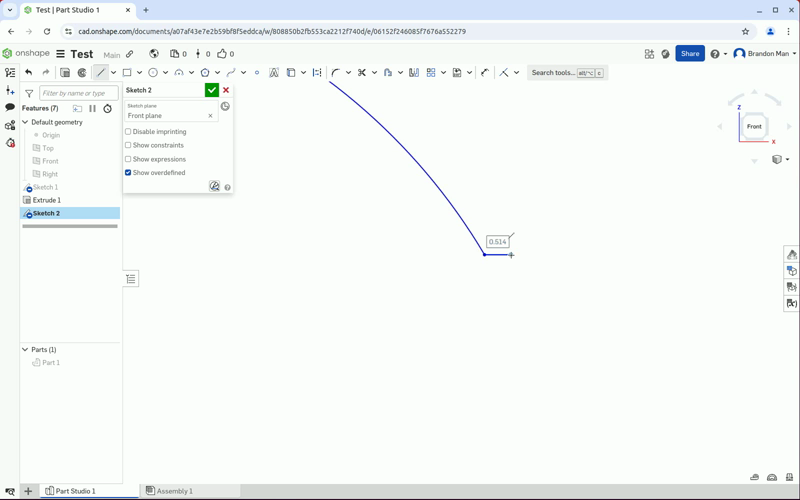
scroll(-6)
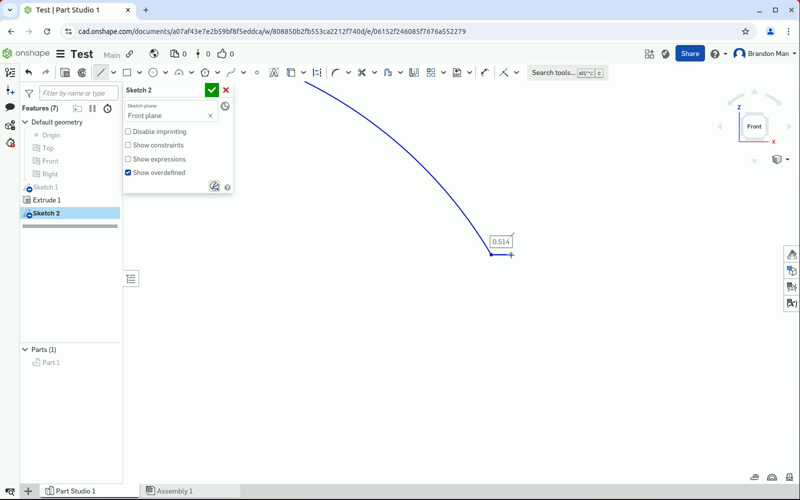
scroll(-6)
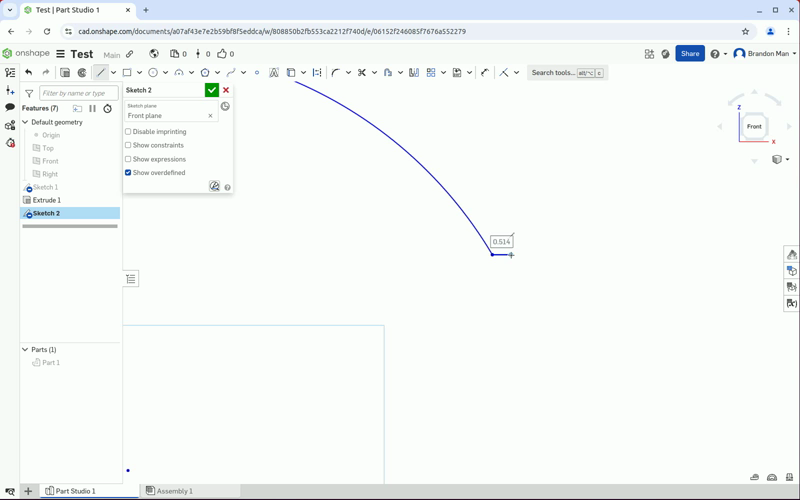
scroll(-6)
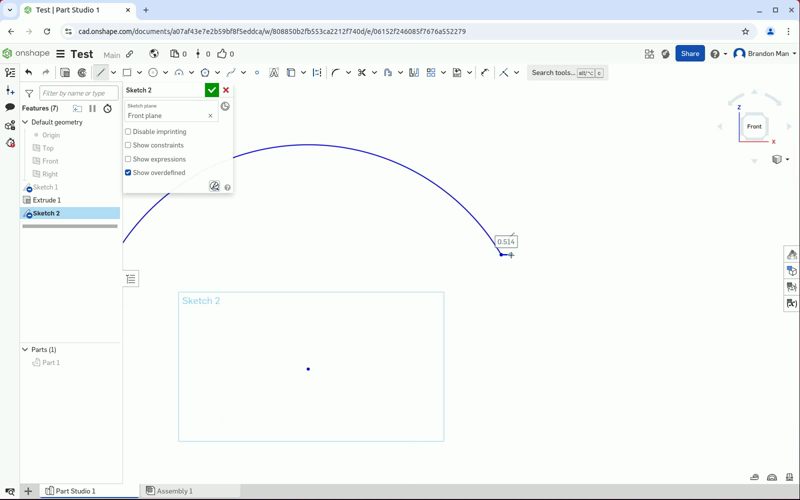
scroll(-6)
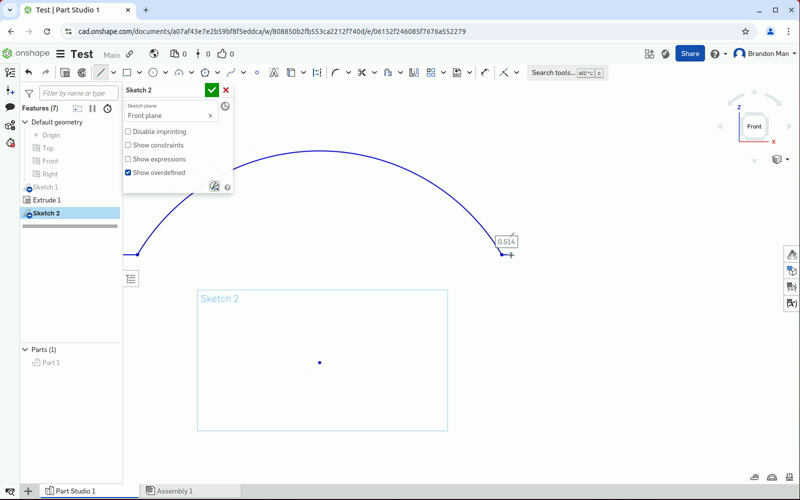
scroll(-6)
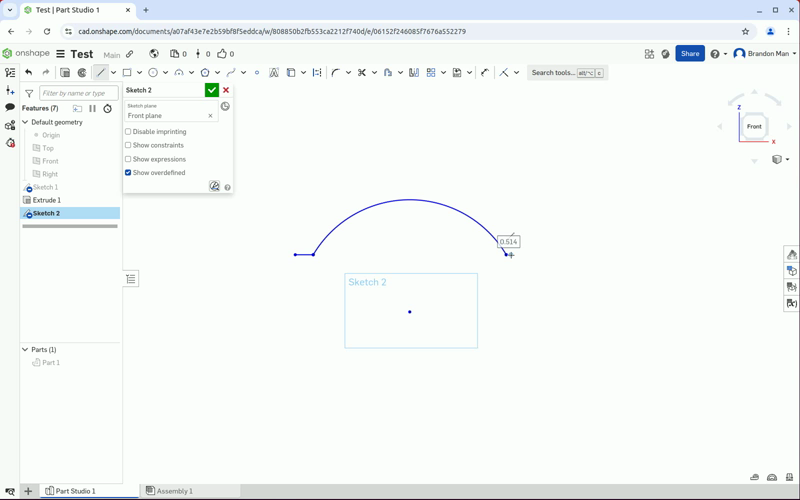
scroll(-6)
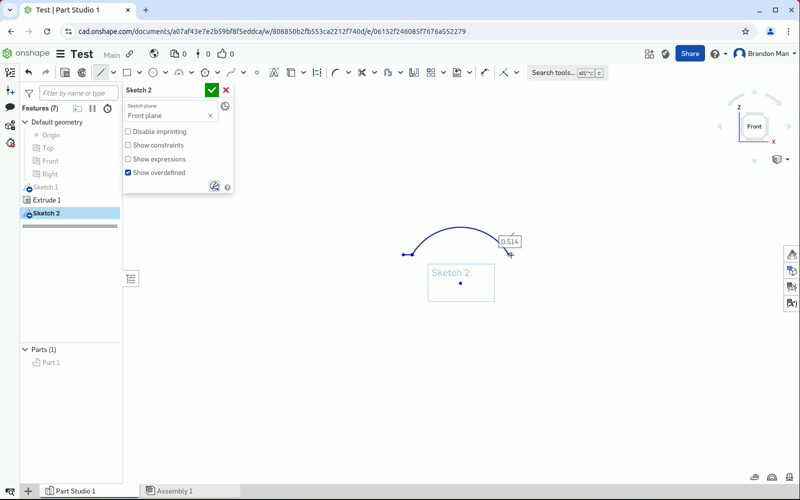
key_up(shift)
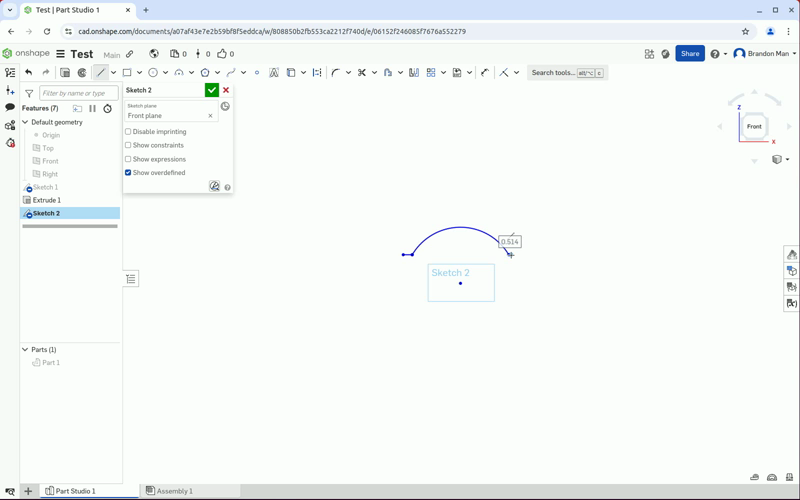
key_down(shift)
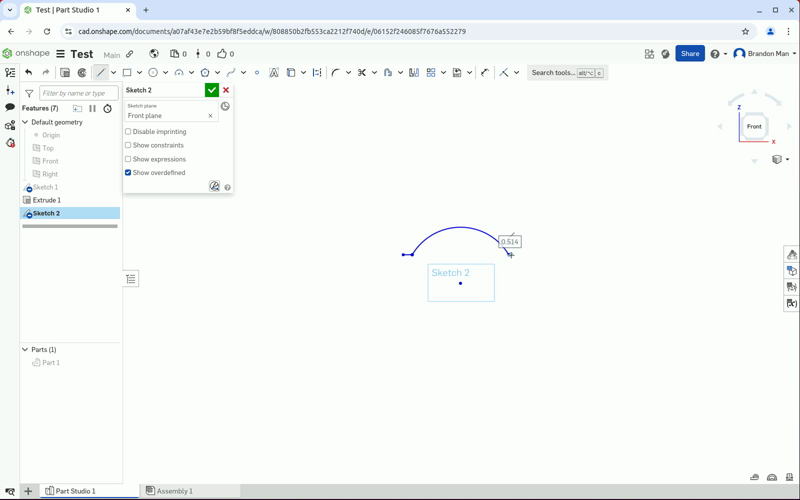
mouse_move(541, 254)
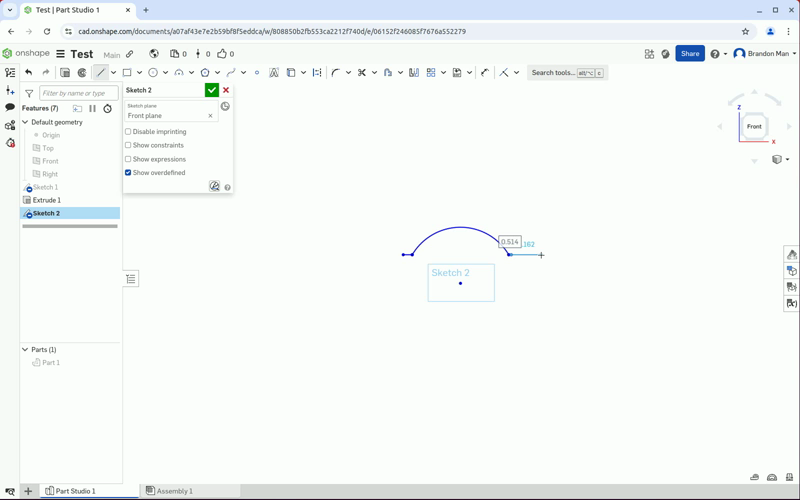
mouse_move(511, 231)
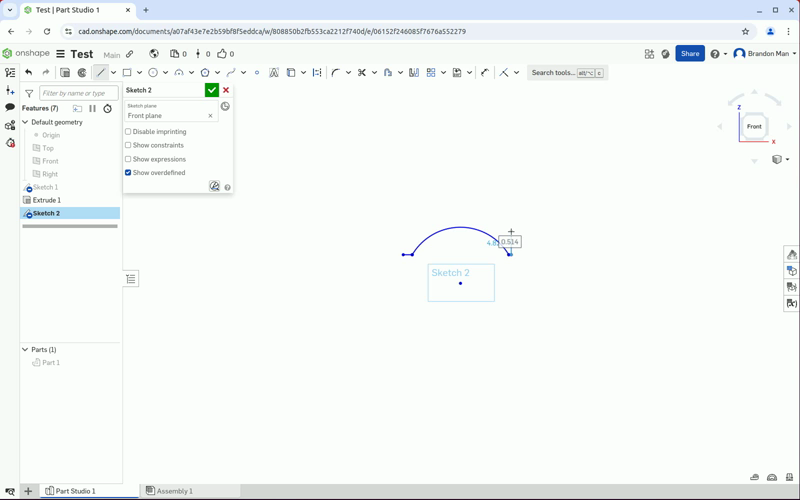
click(511, 231)
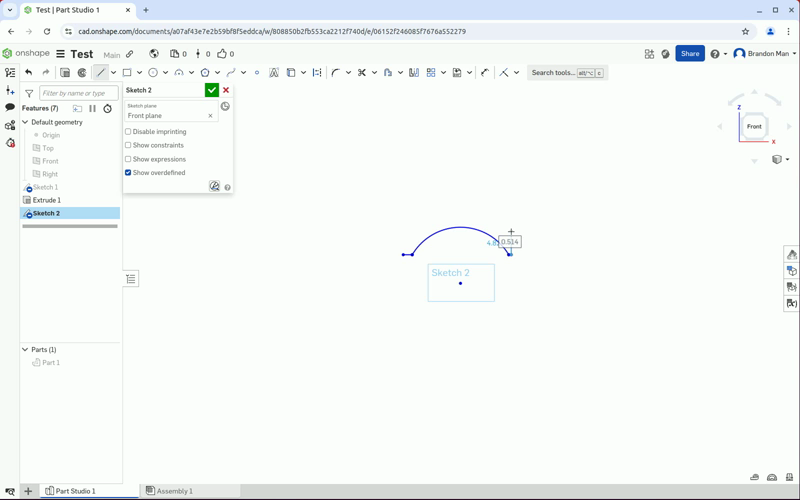
key_up(shift)
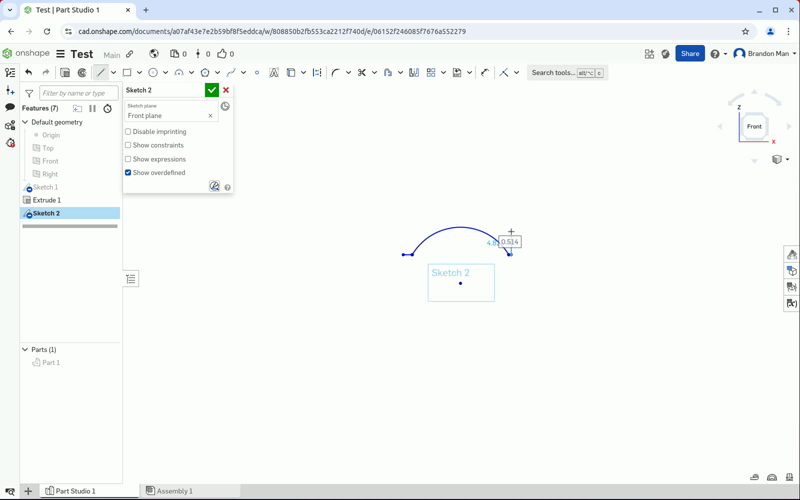
key(esc)
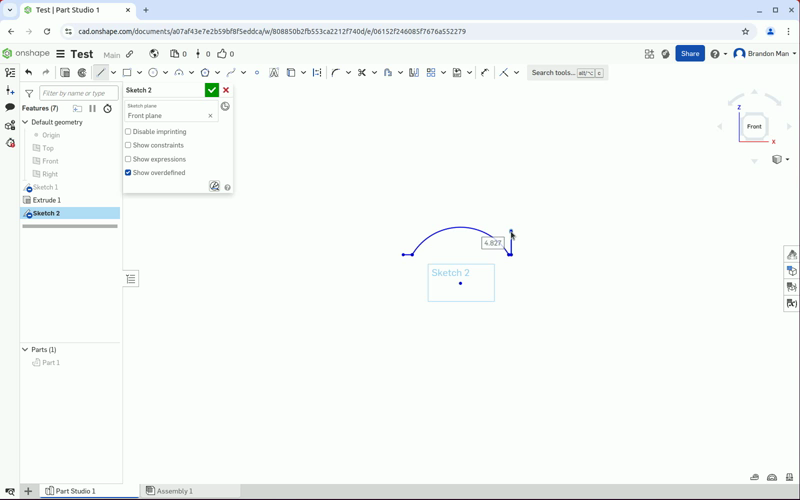
key(a)
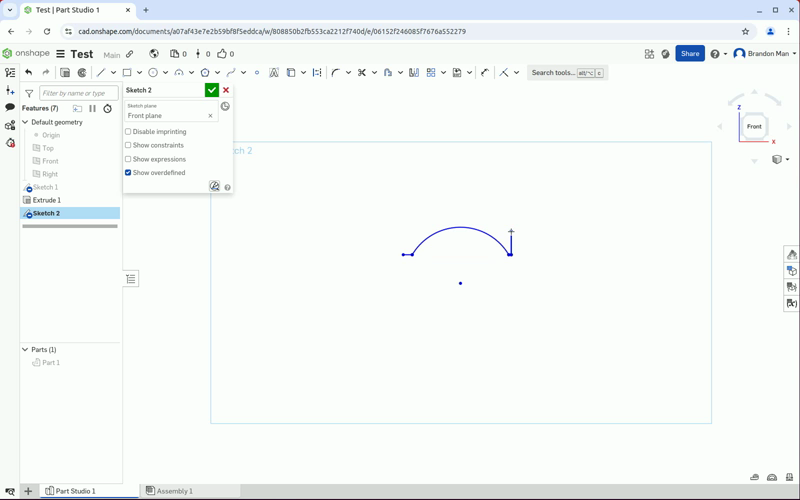
mouse_move(511, 231)
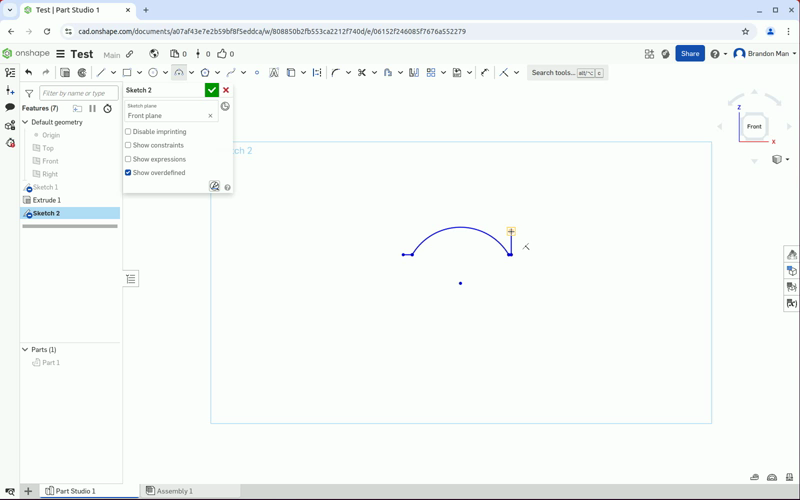
click(511, 231)
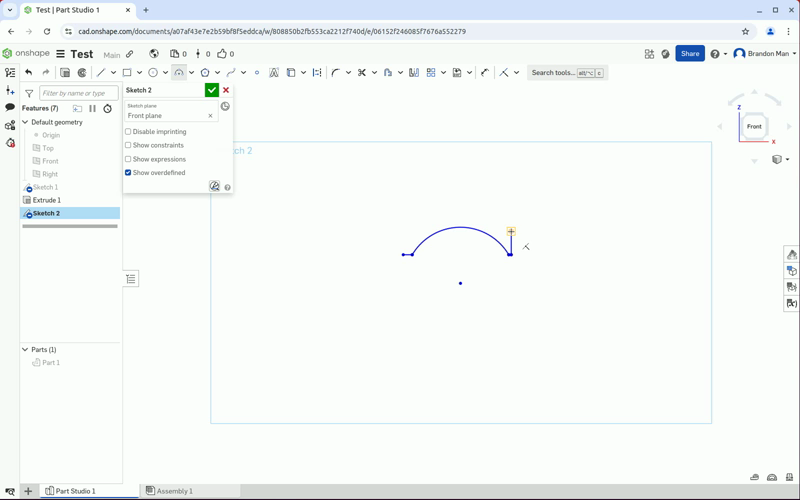
key_down(shift)
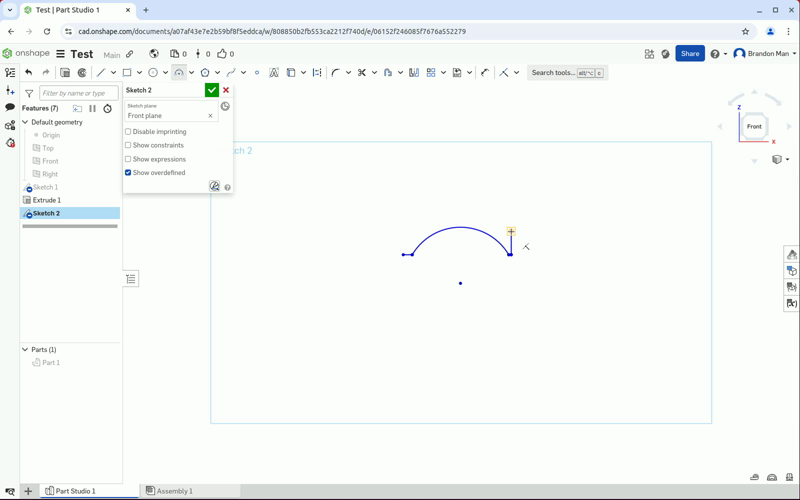
mouse_move(403, 237)
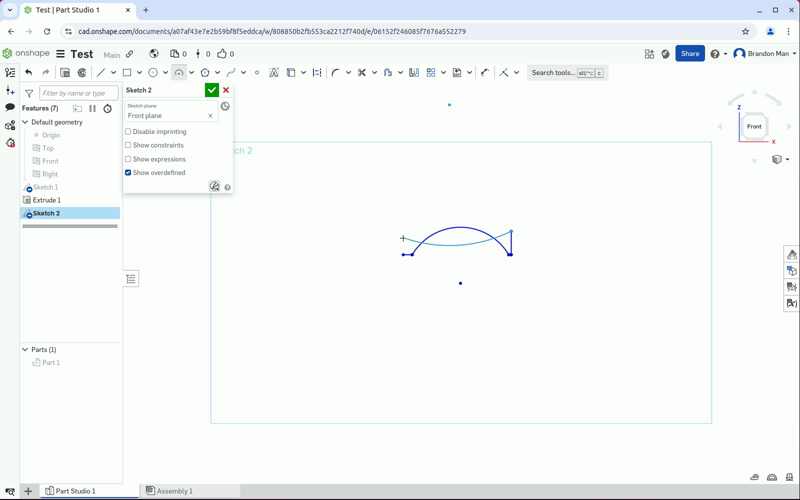
click(403, 237)
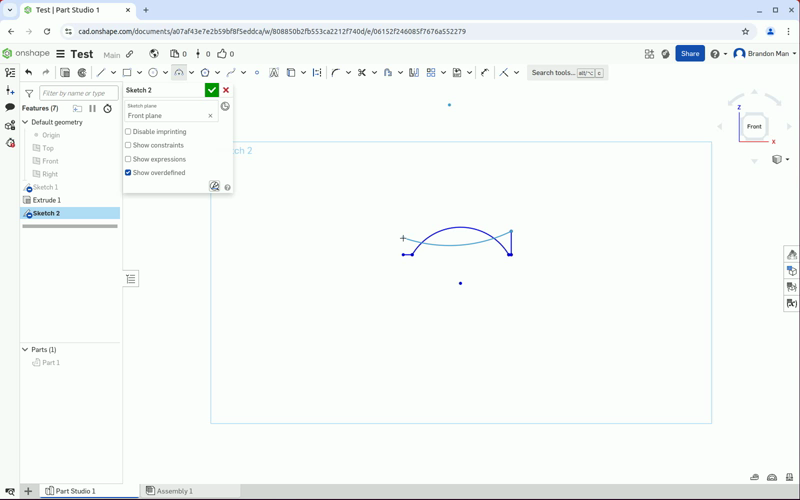
mouse_move(455, 210)
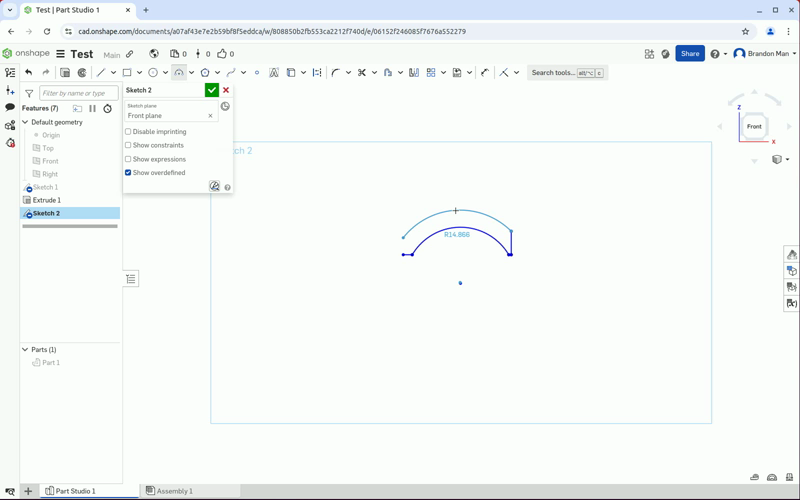
click(455, 210)
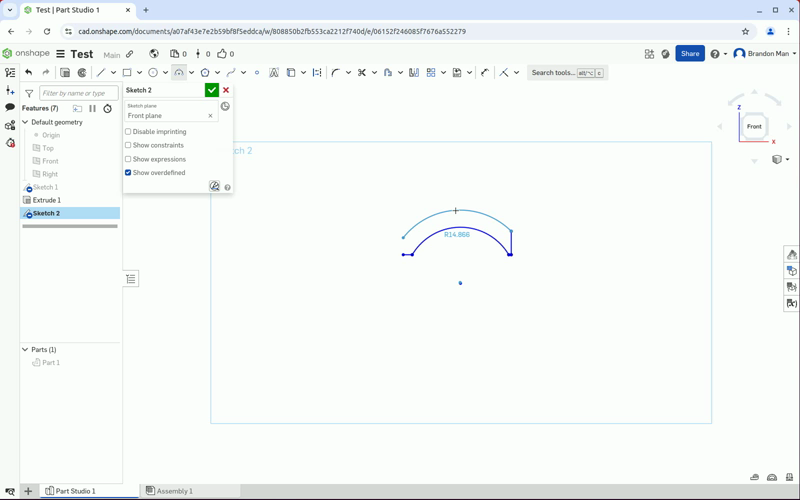
key_up(shift)
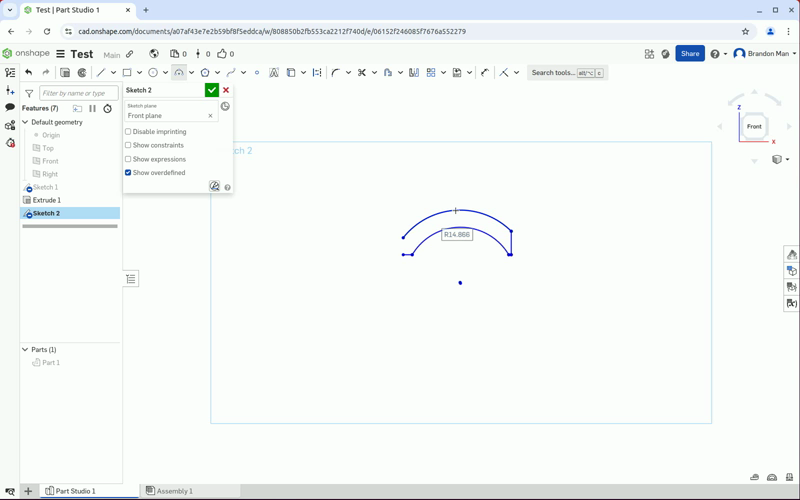
key(esc)
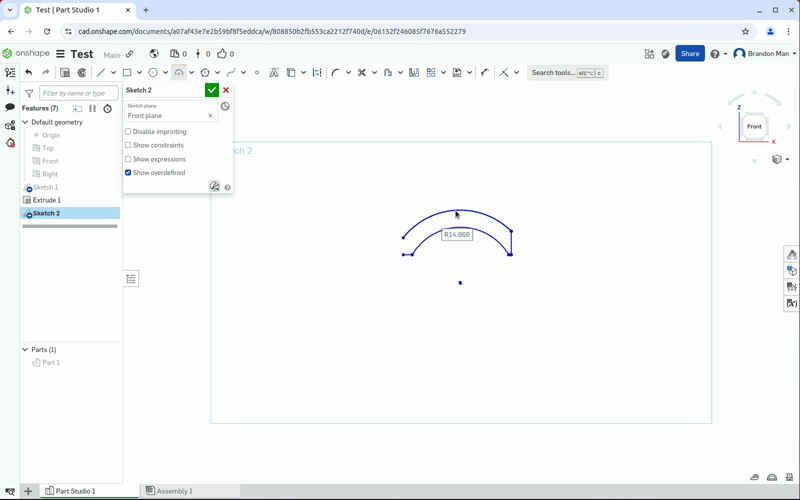
key(l)
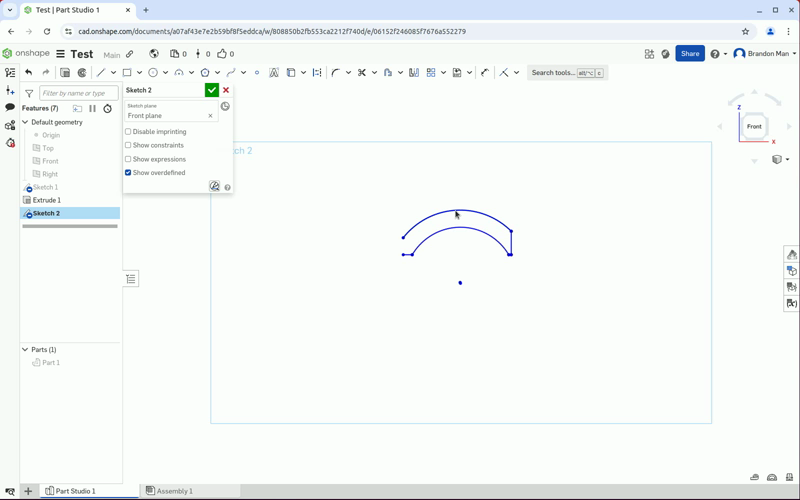
mouse_move(403, 237)
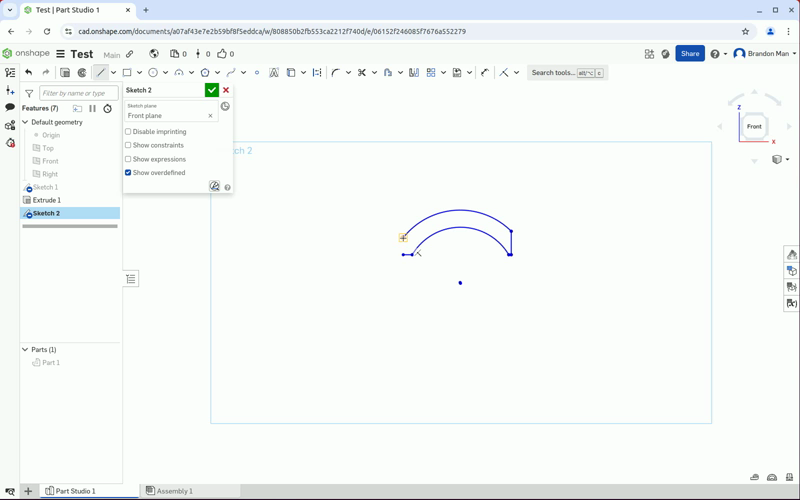
click(403, 237)
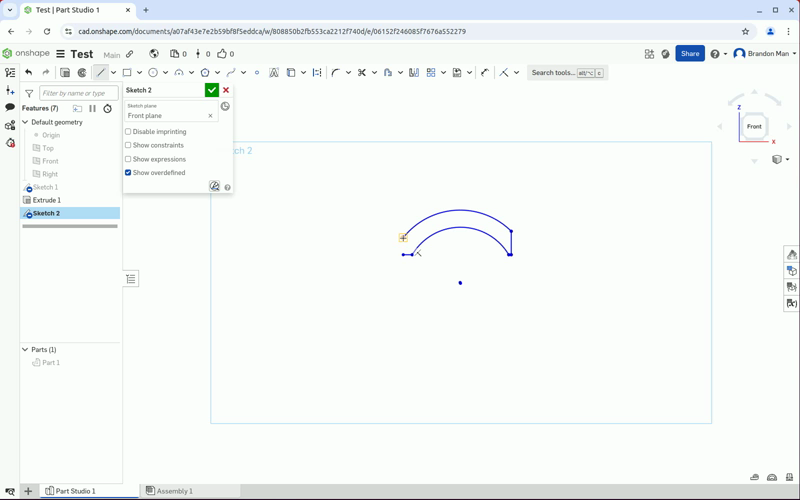
mouse_move(433, 237)
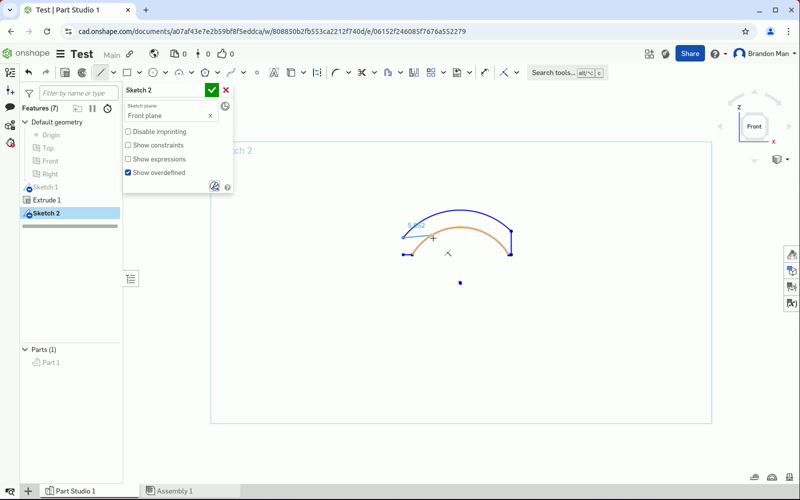
key_down(shift)
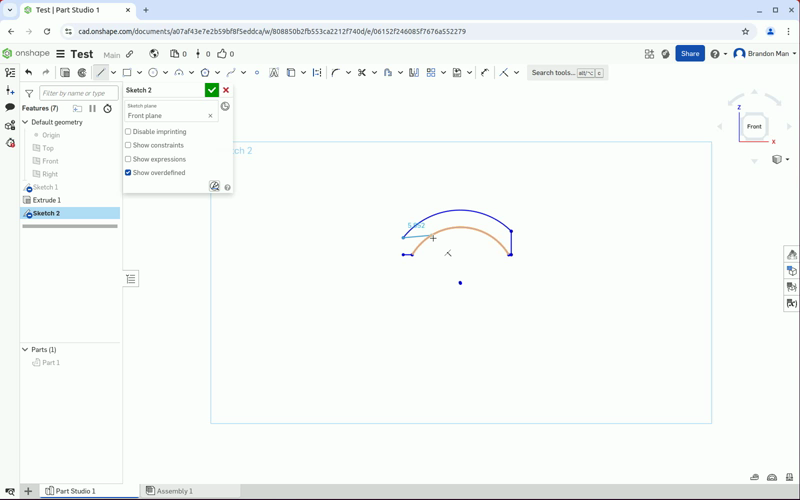
mouse_move(403, 254)
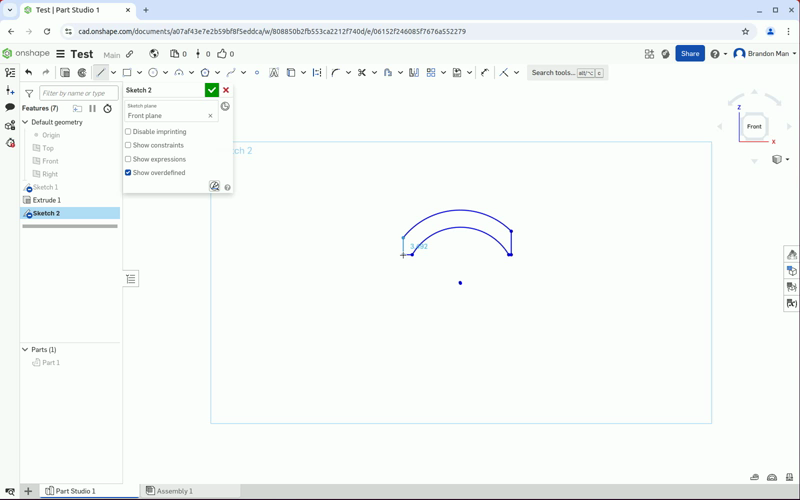
key_up(shift)
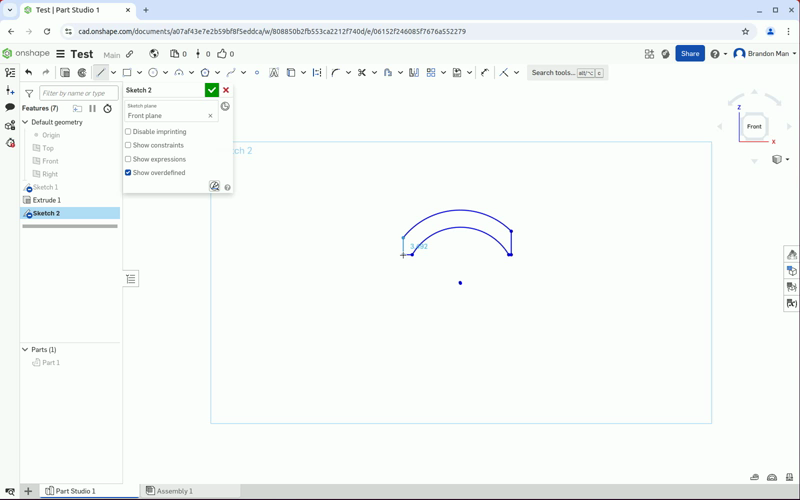
click(403, 254)
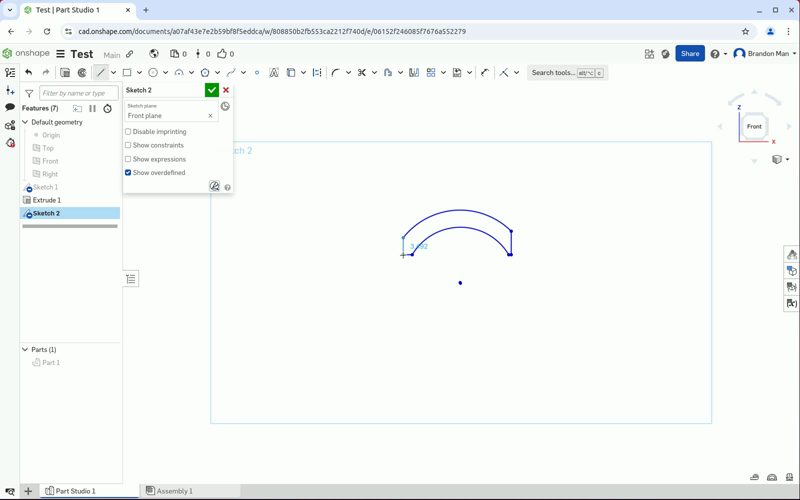
key(esc)
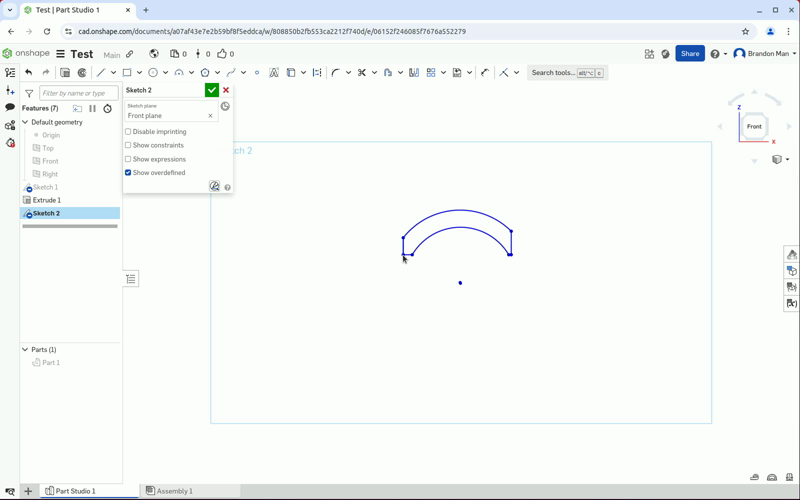
mouse_move(447, 217)
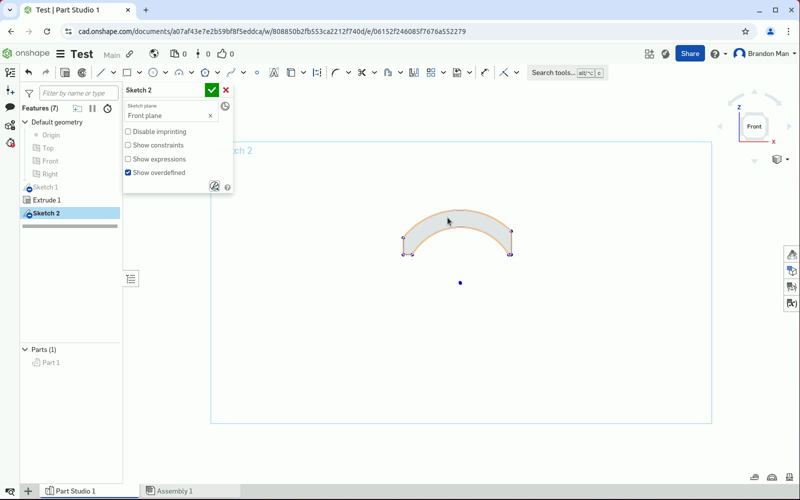
click(447, 217)
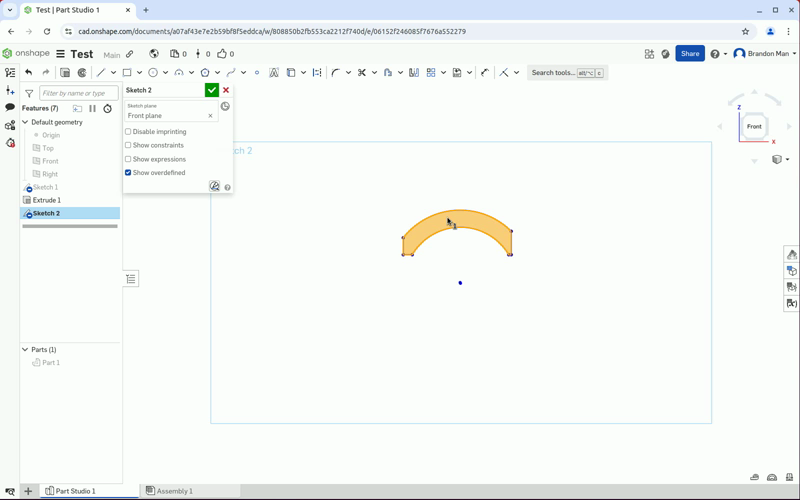
mouse_move(73, 352)
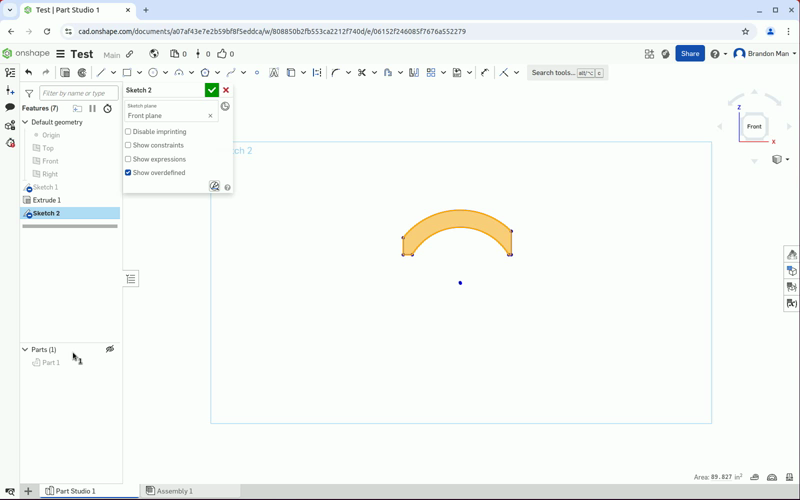
key(shift+y)
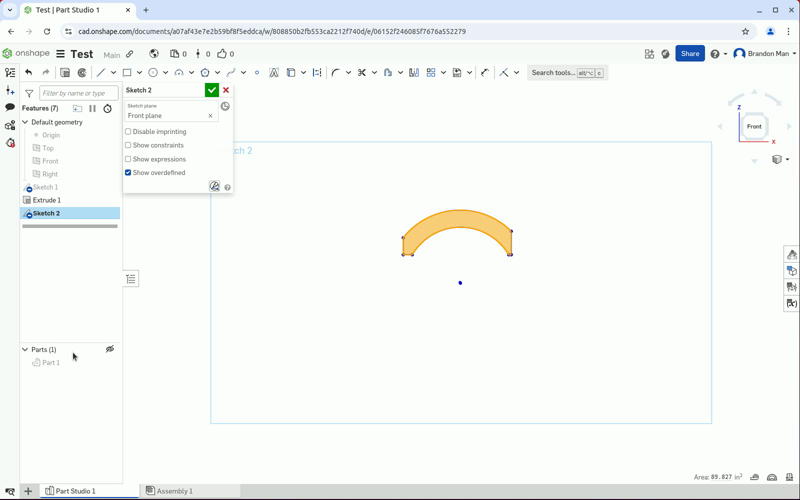
key(shift+e)
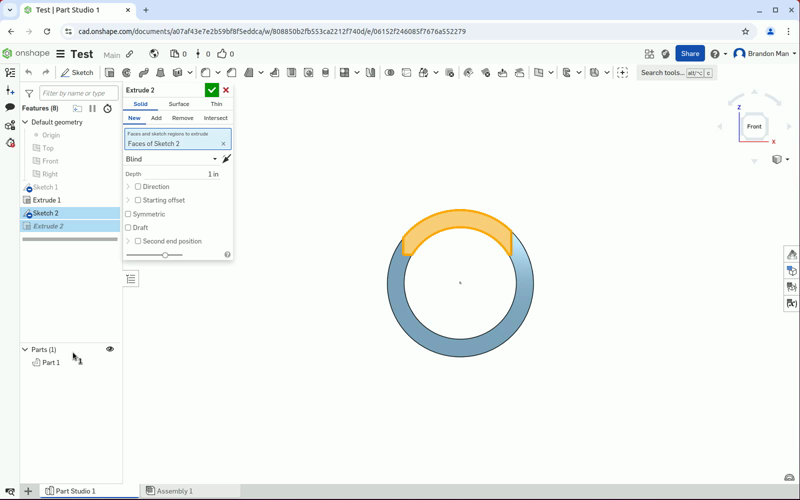
mouse_move(143, 106)
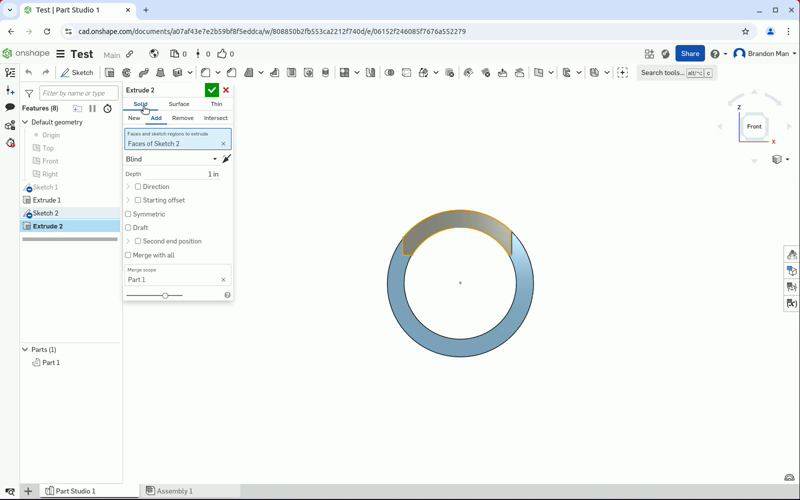
click(143, 106)
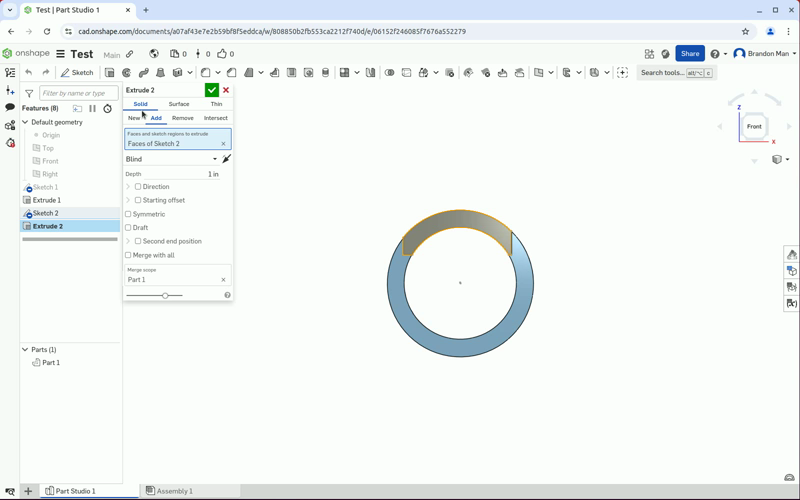
mouse_move(137, 120)
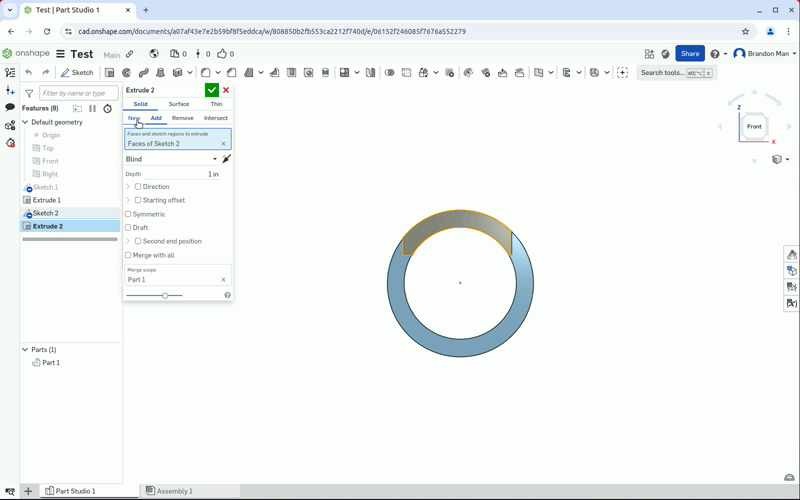
click(137, 120)
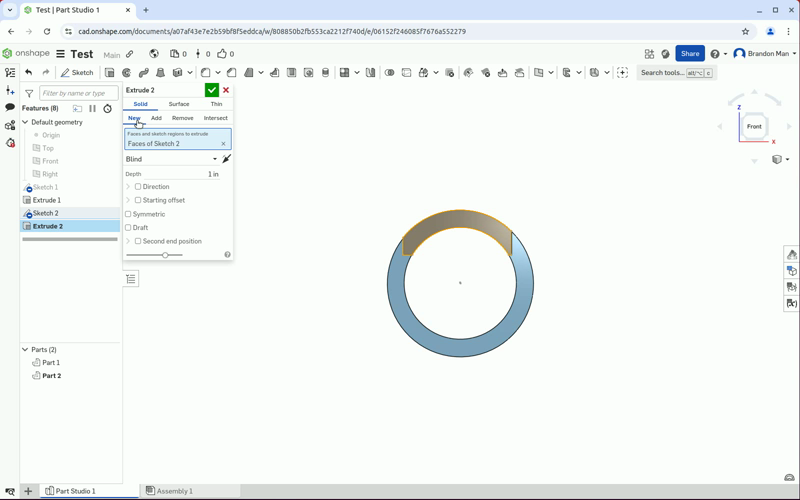
key(tab, 4)
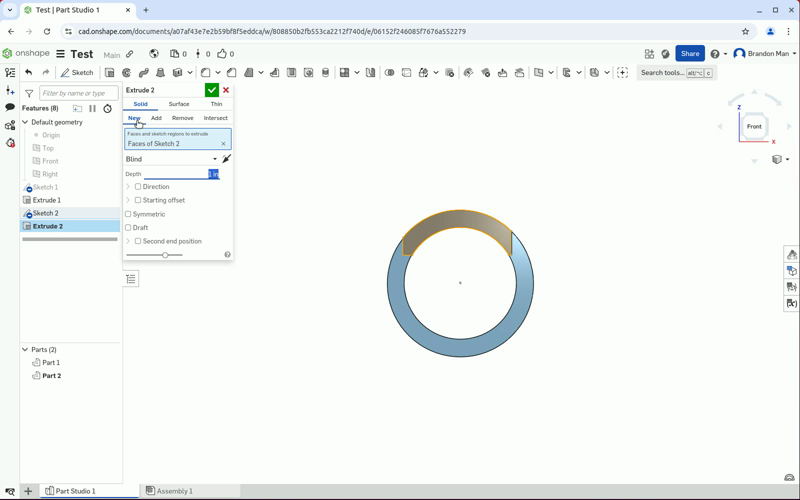
text(1.204)
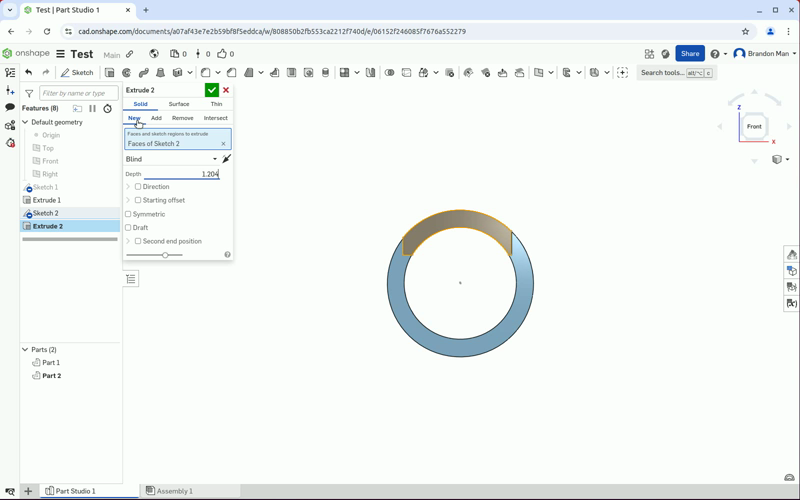
key(enter)
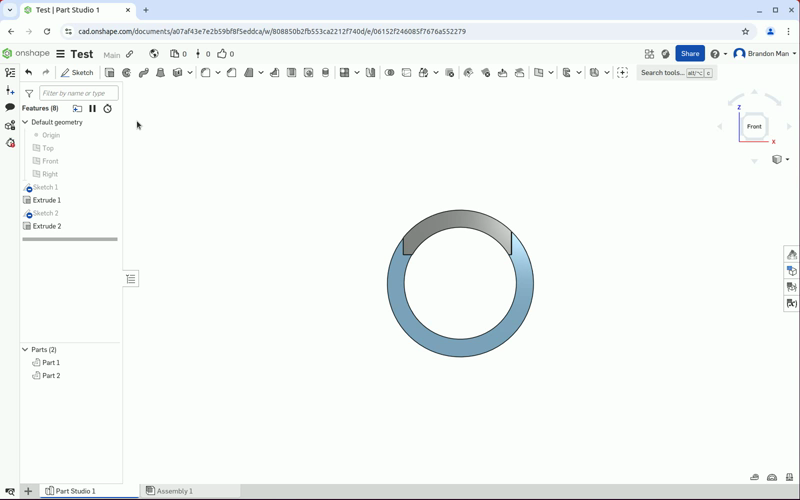
key(shift+h)
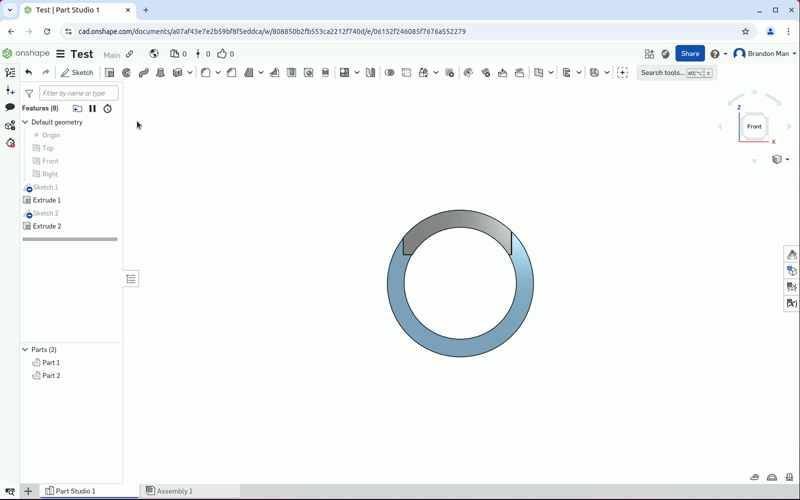
key(shift+h)
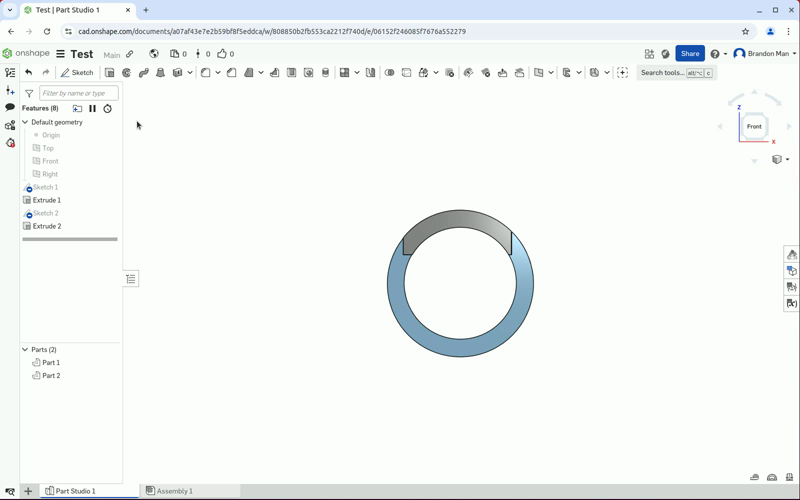
mouse_move(73, 189)
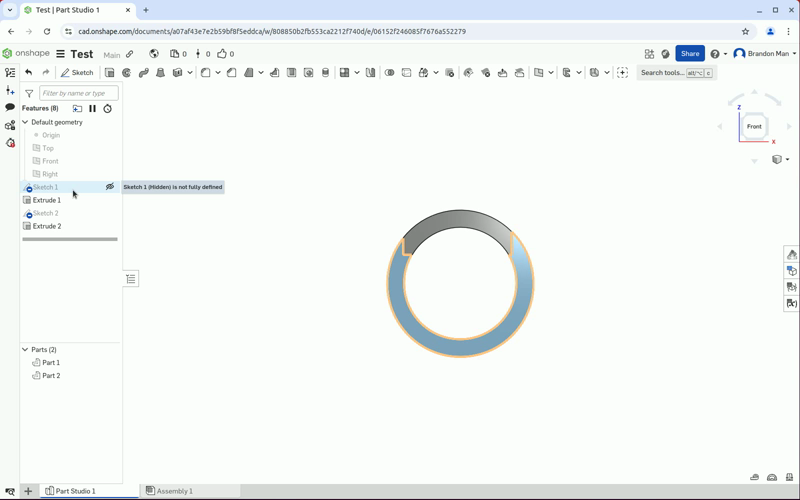
click(73, 189)
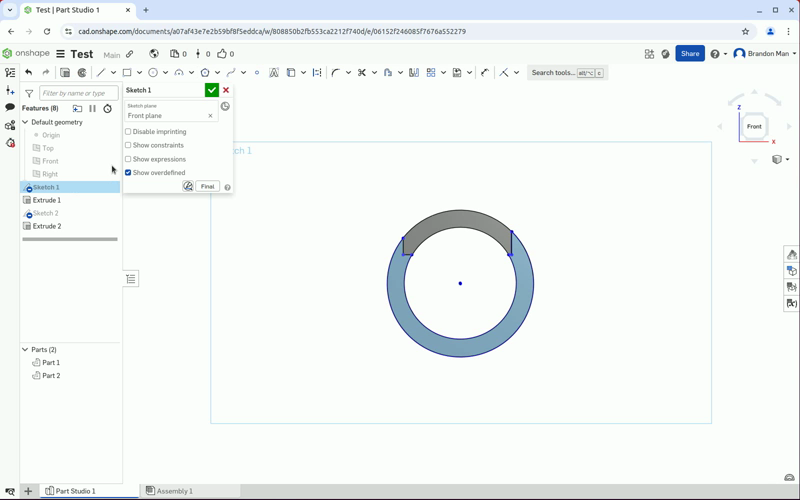
mouse_move(229, 92)
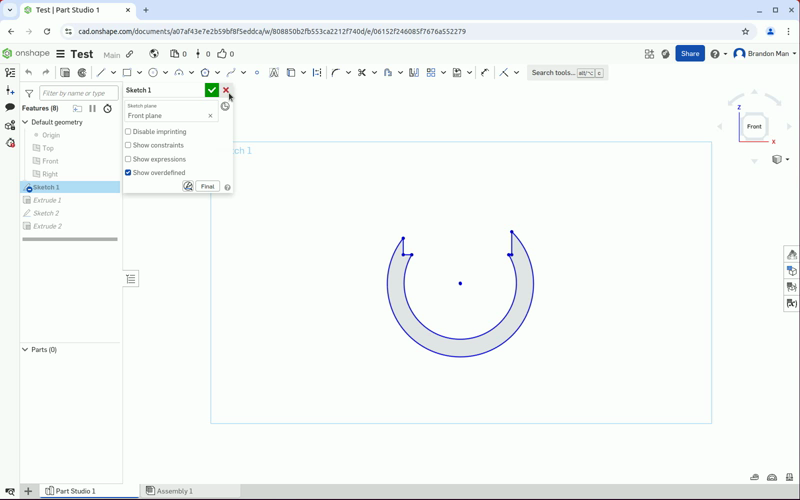
click(229, 92)
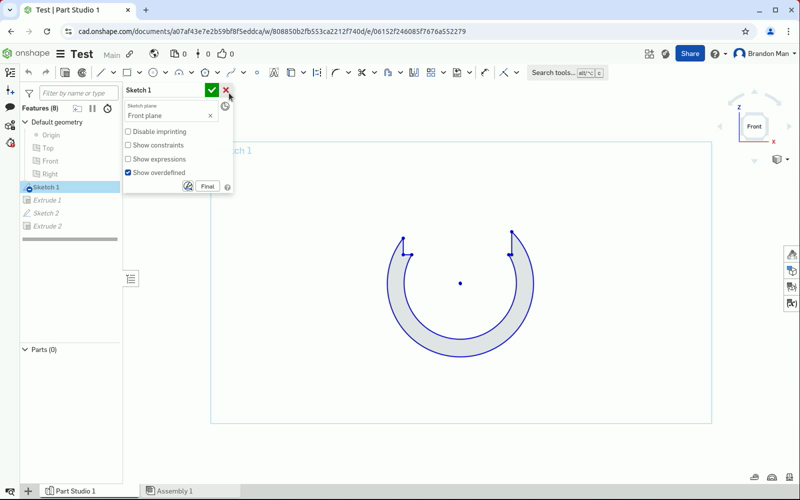
key(shift+s)
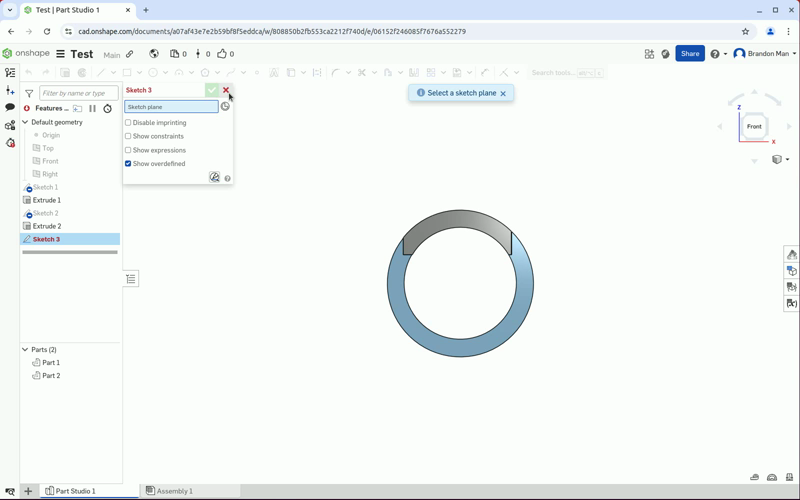
mouse_move(73, 163)
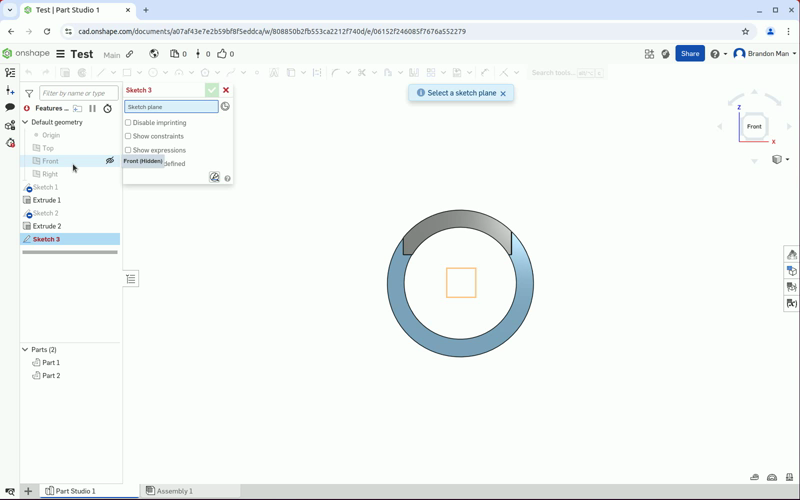
click(73, 163)
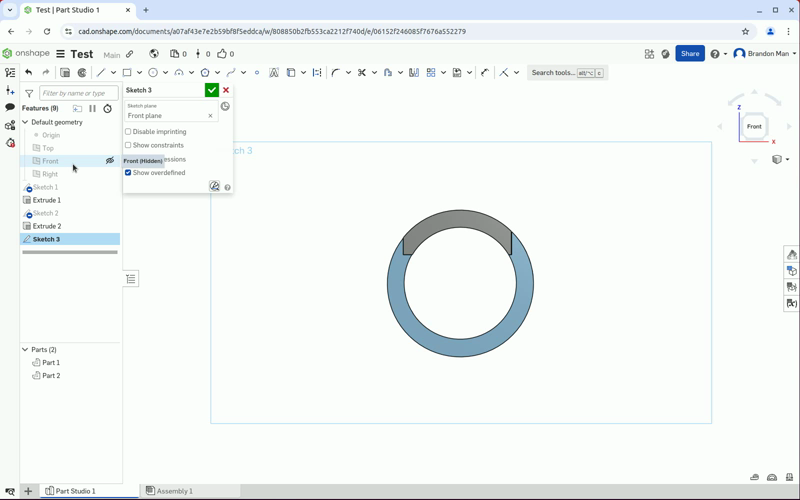
mouse_move(73, 352)
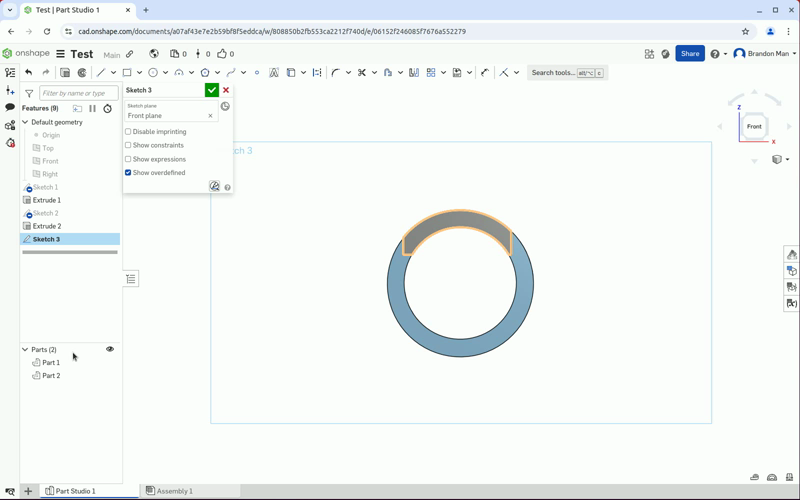
key(y)
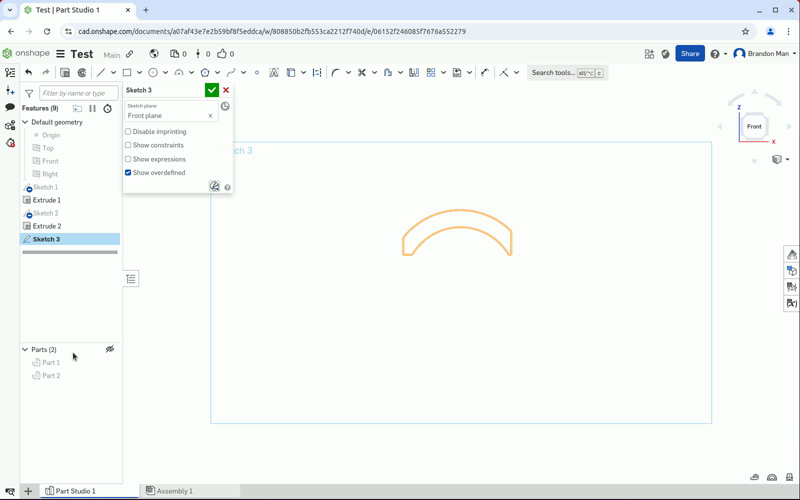
key(a)
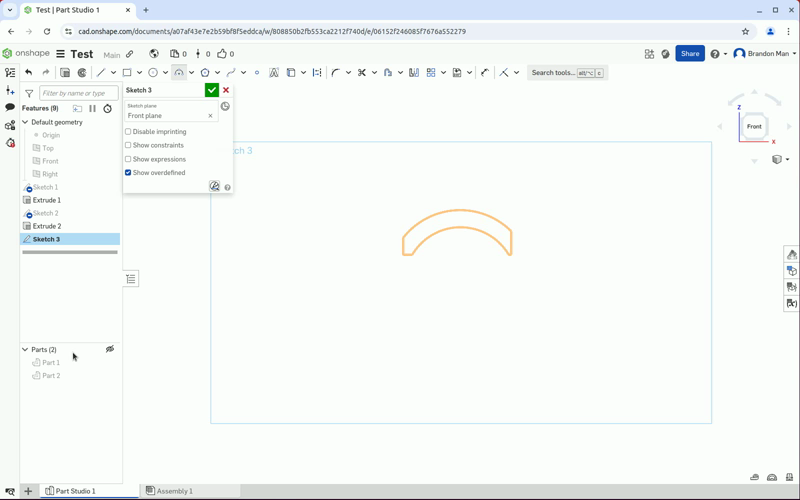
key_down(shift)
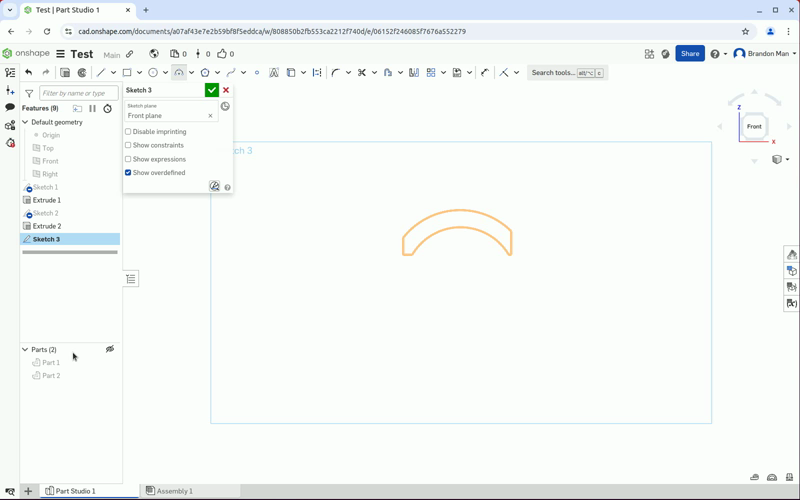
mouse_move(403, 237)
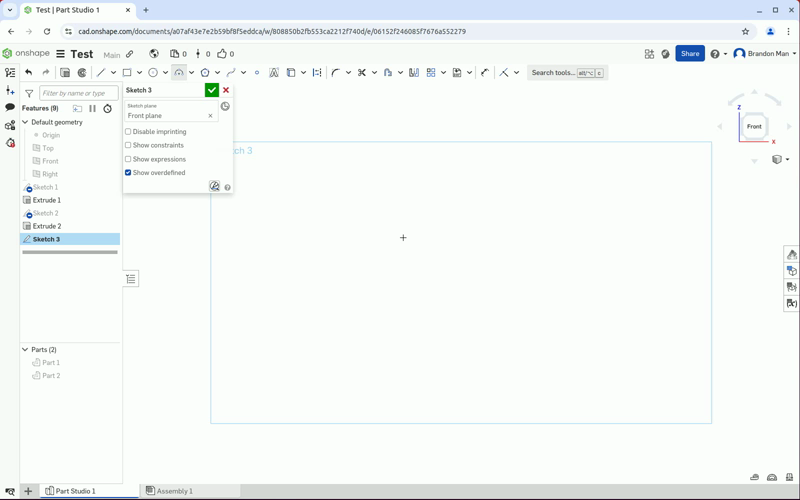
click(403, 237)
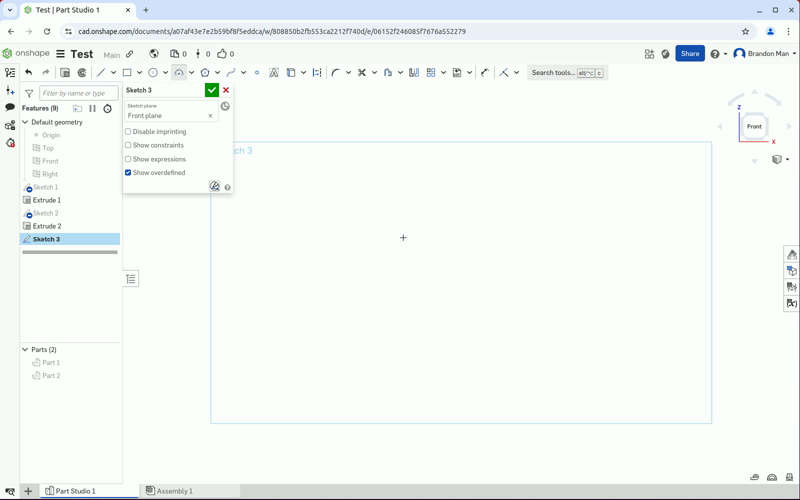
key_up(shift)
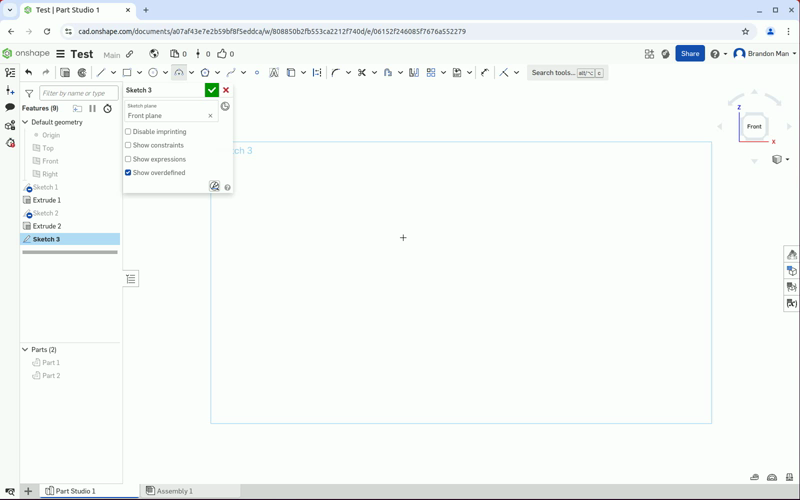
key_down(shift)
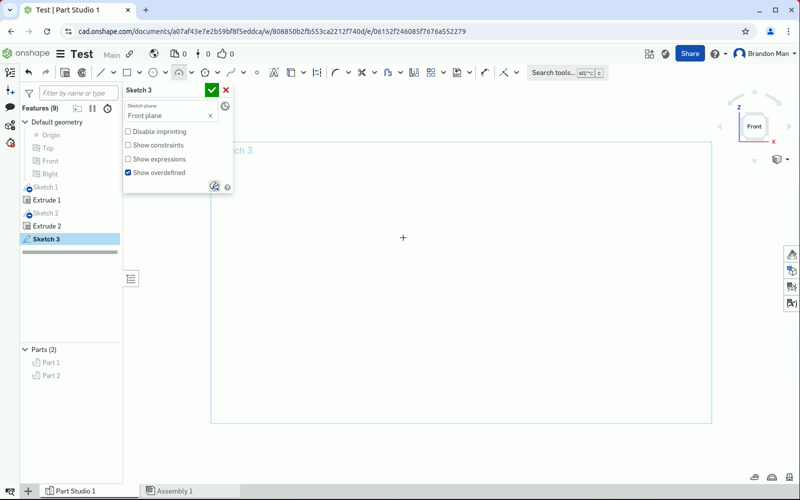
mouse_move(511, 230)
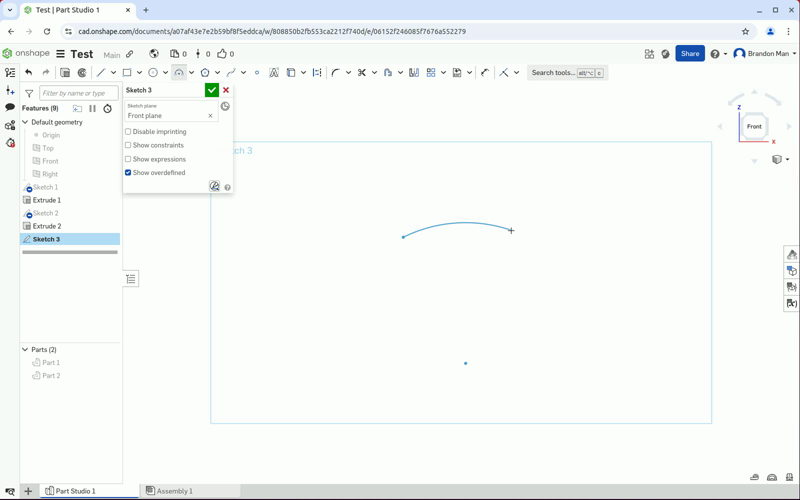
click(511, 230)
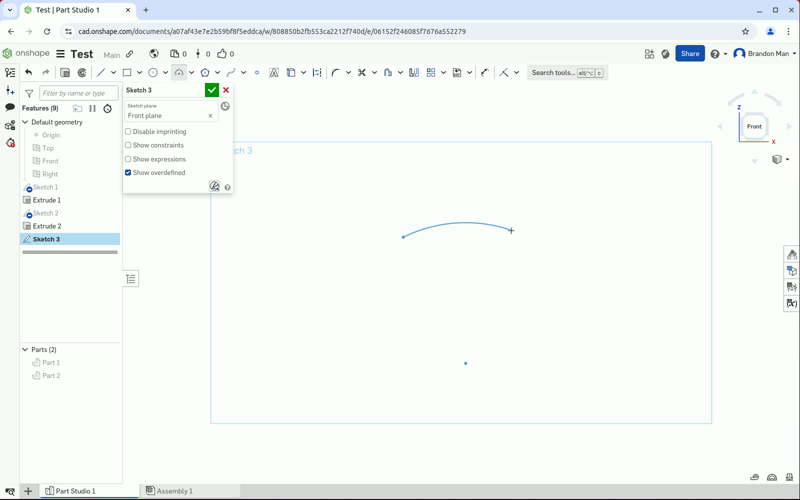
mouse_move(455, 209)
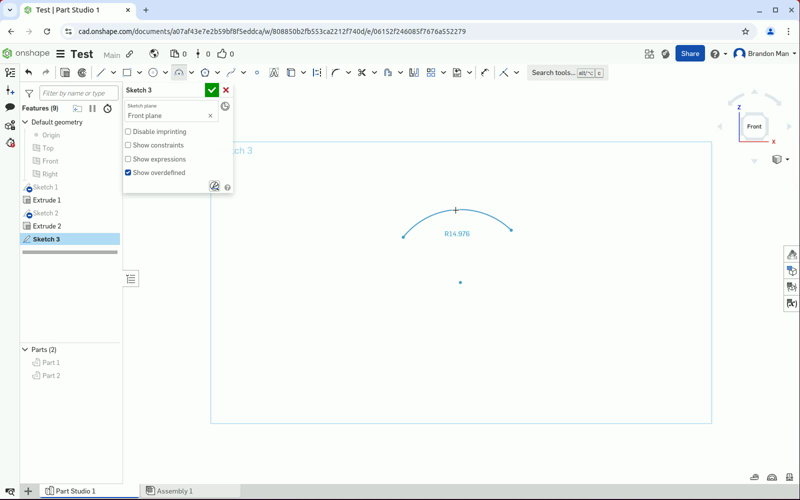
click(455, 209)
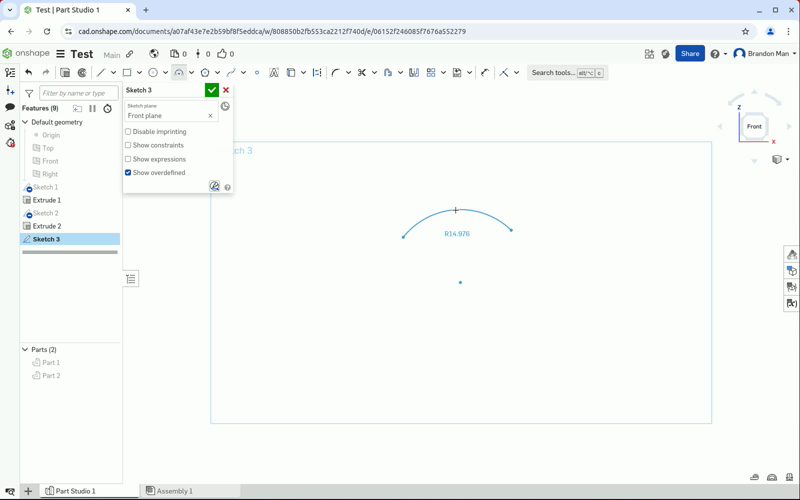
key_up(shift)
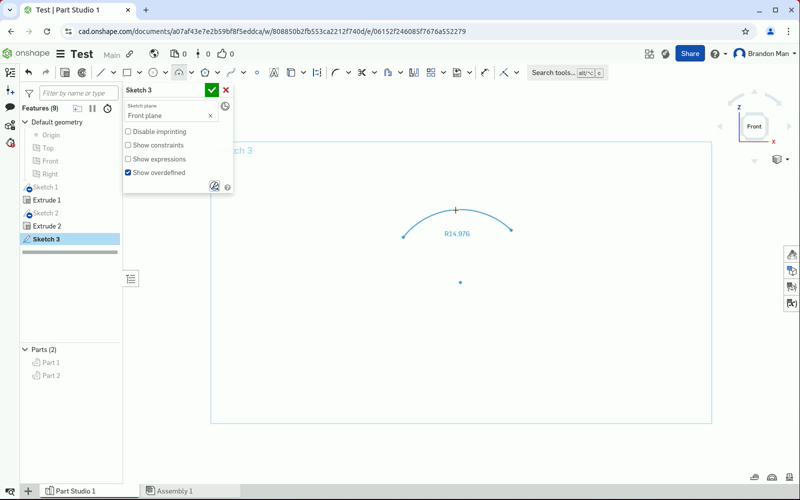
key(esc)
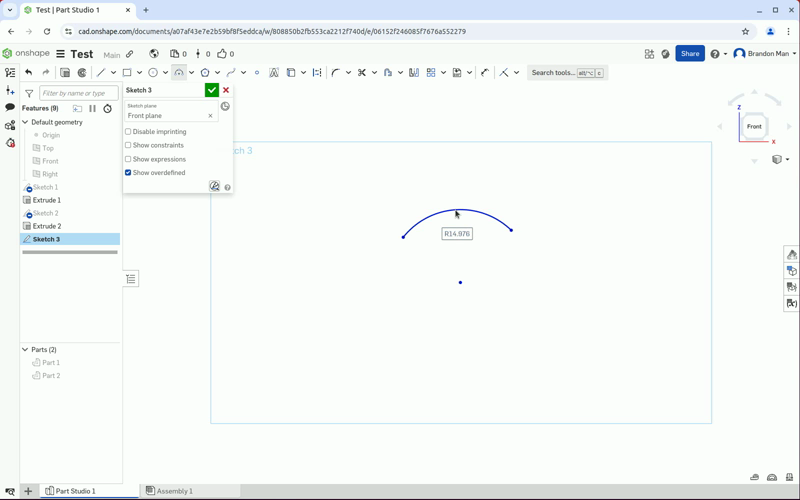
key(l)
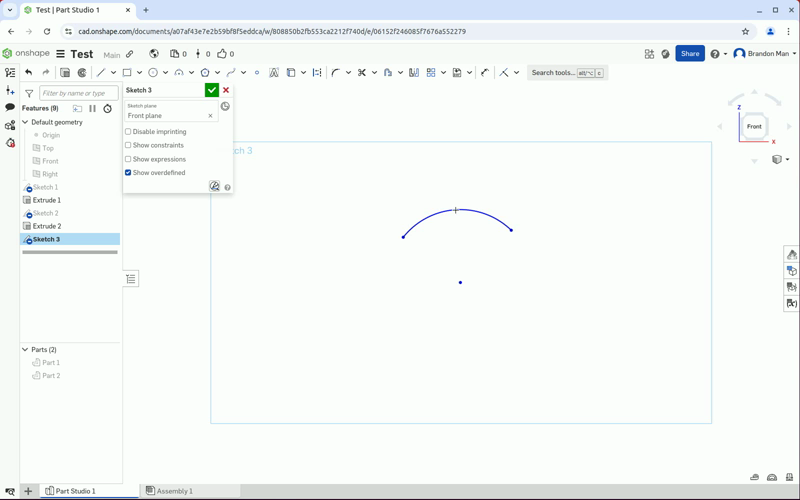
mouse_move(511, 230)
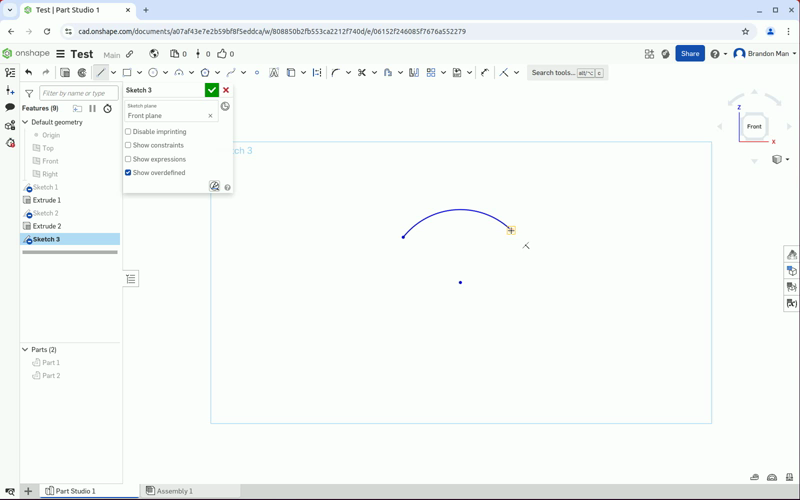
click(511, 230)
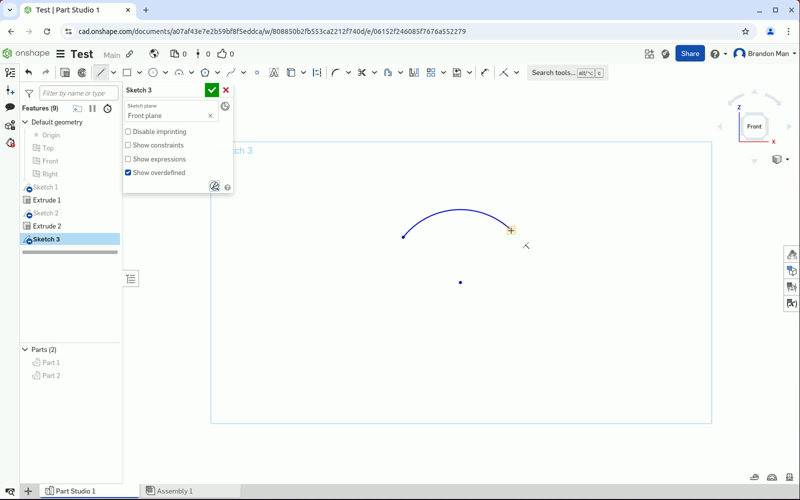
key_down(shift)
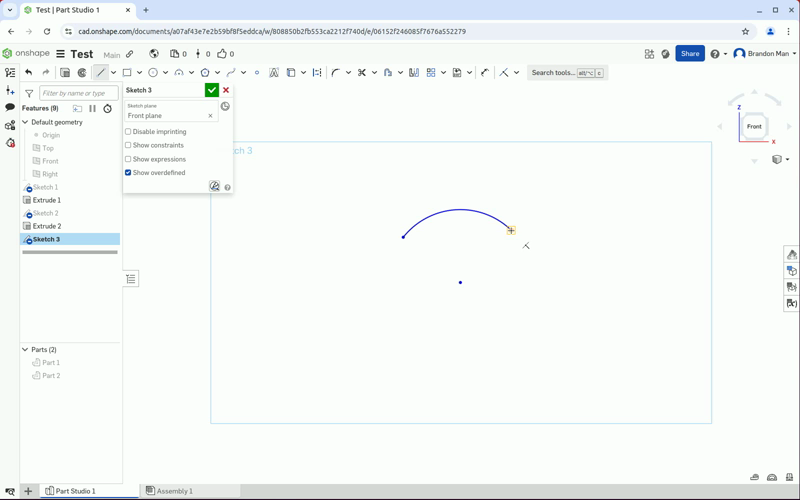
mouse_move(511, 170)
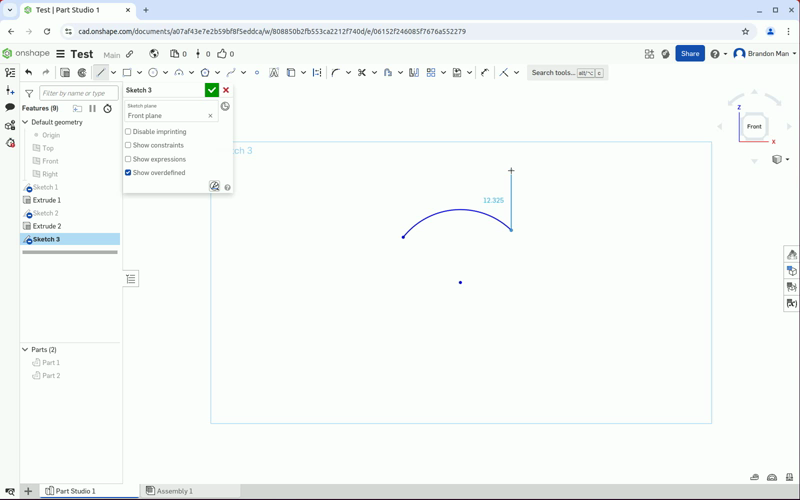
click(511, 170)
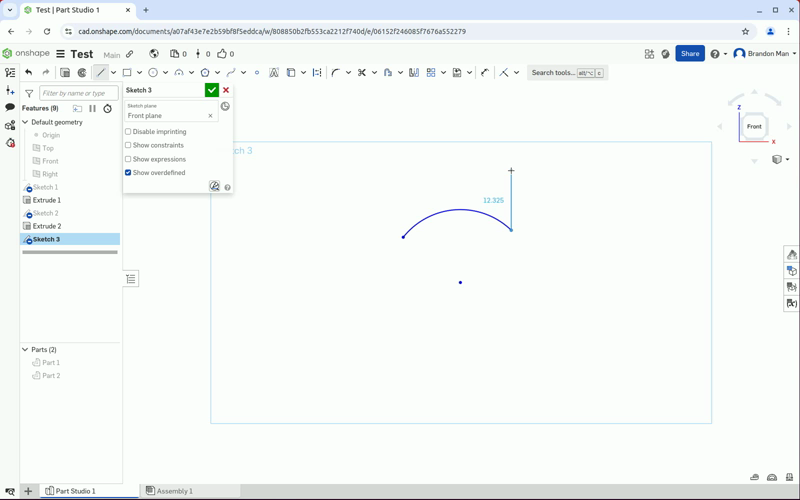
key_up(shift)
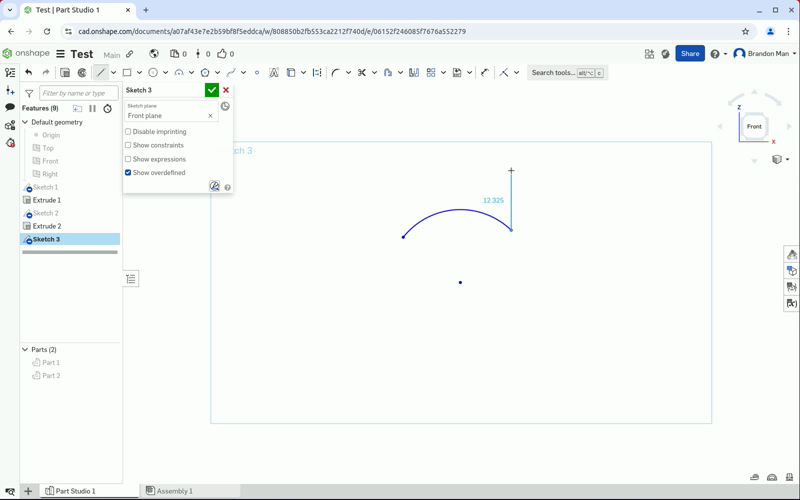
key_down(shift)
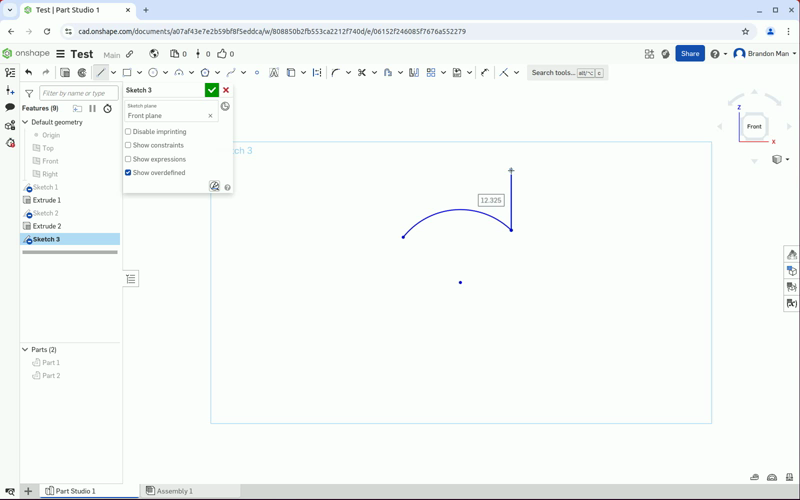
mouse_move(403, 170)
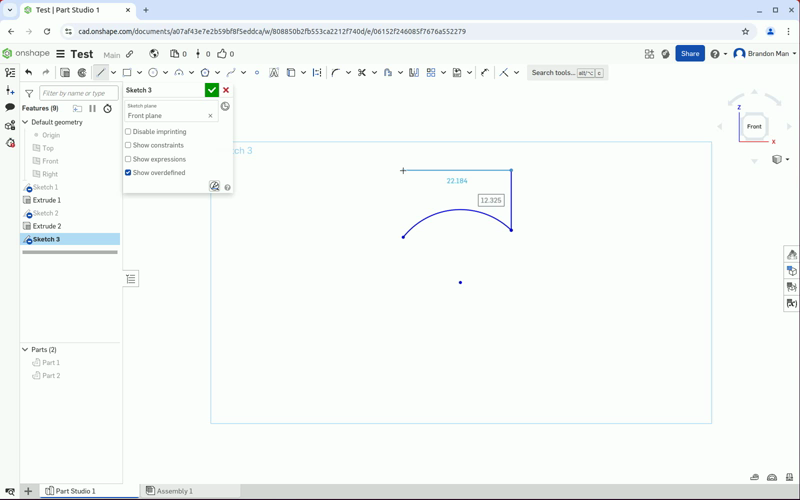
click(403, 170)
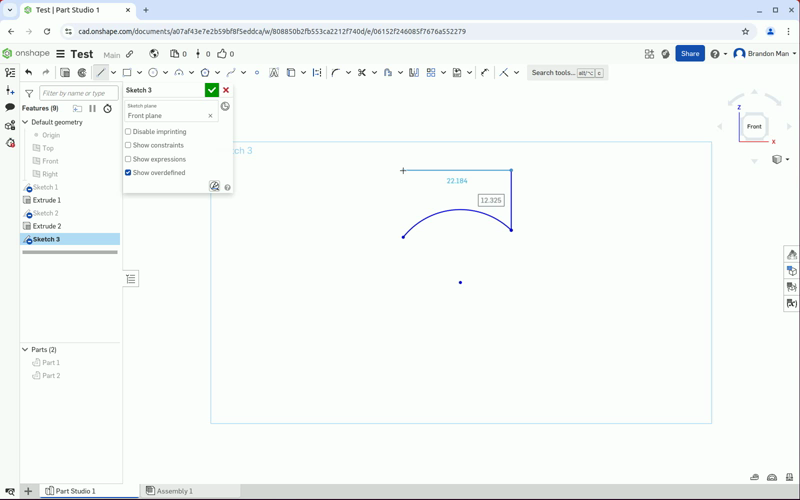
key_up(shift)
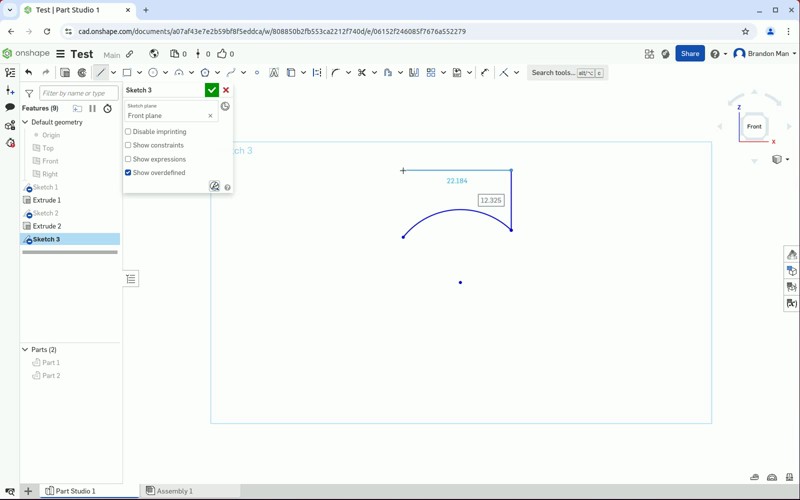
key_down(shift)
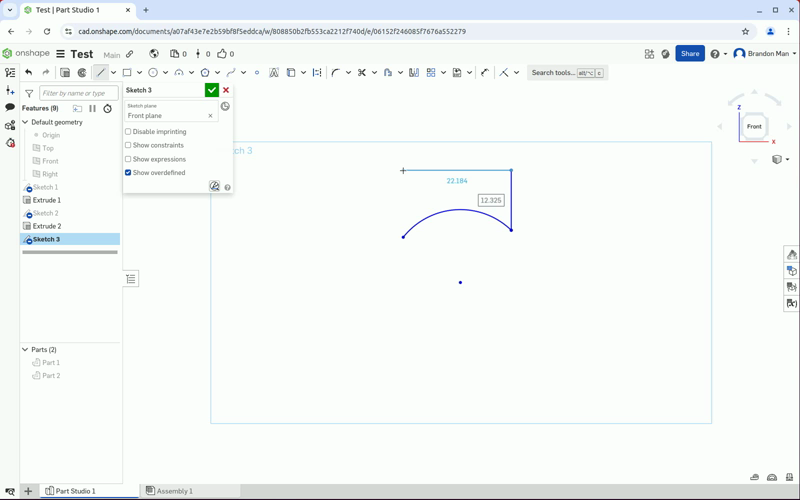
mouse_move(403, 237)
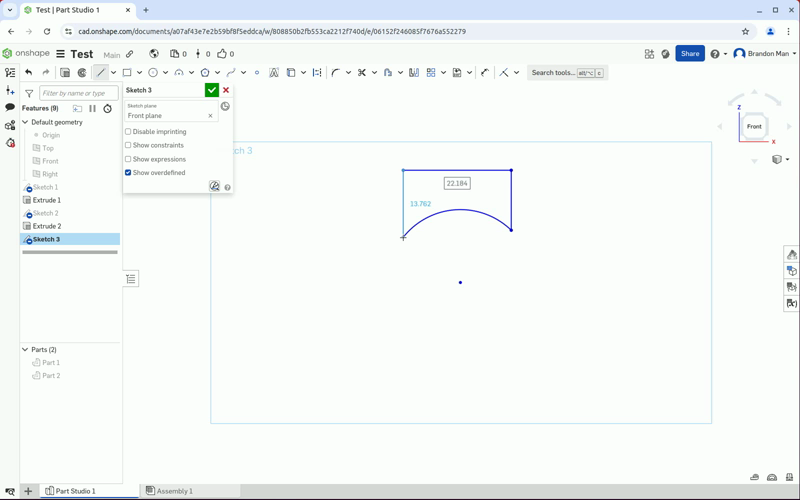
key_up(shift)
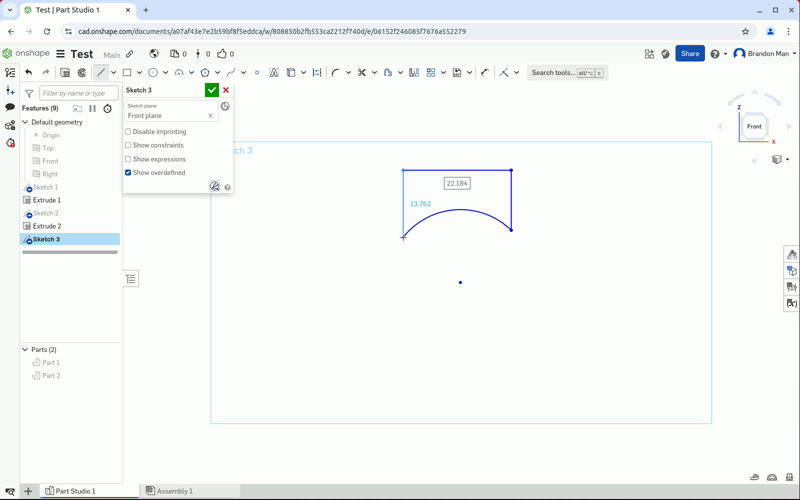
click(403, 237)
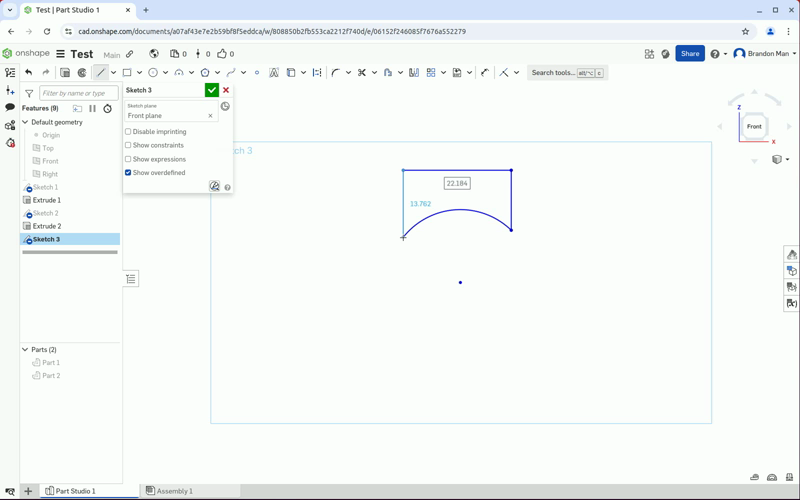
key(esc)
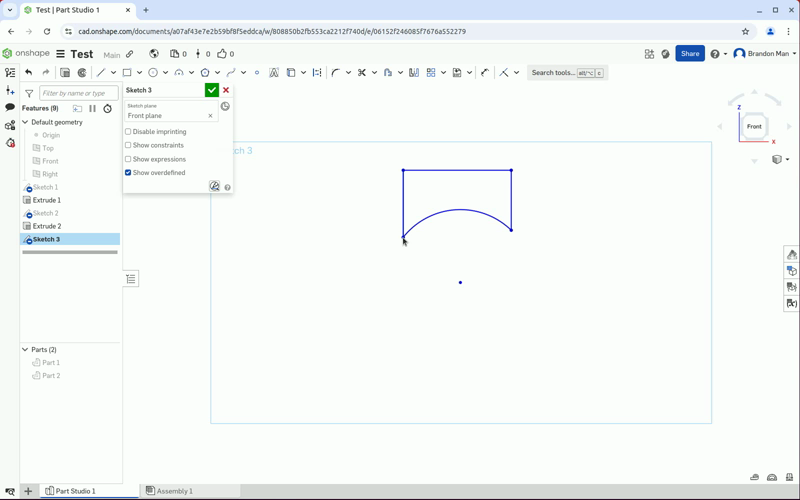
mouse_move(506, 188)
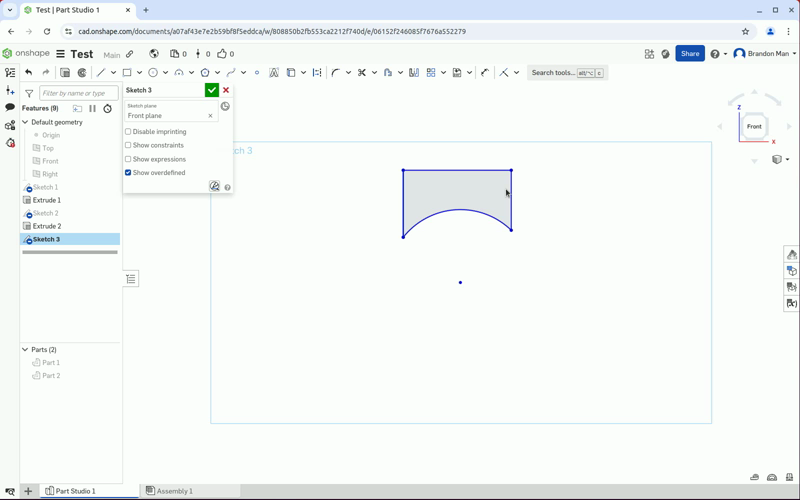
click(506, 188)
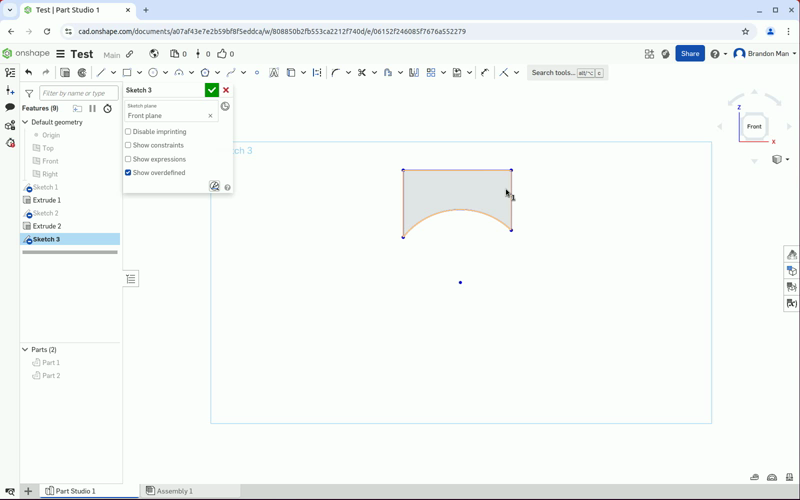
mouse_move(73, 352)
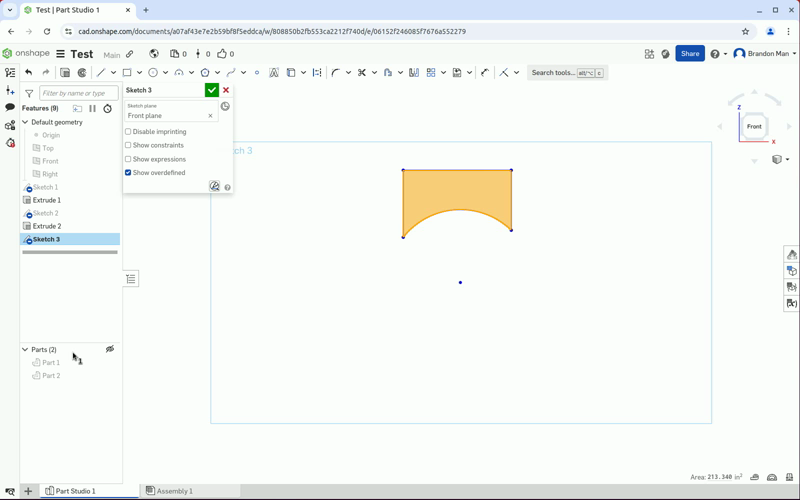
key(shift+y)
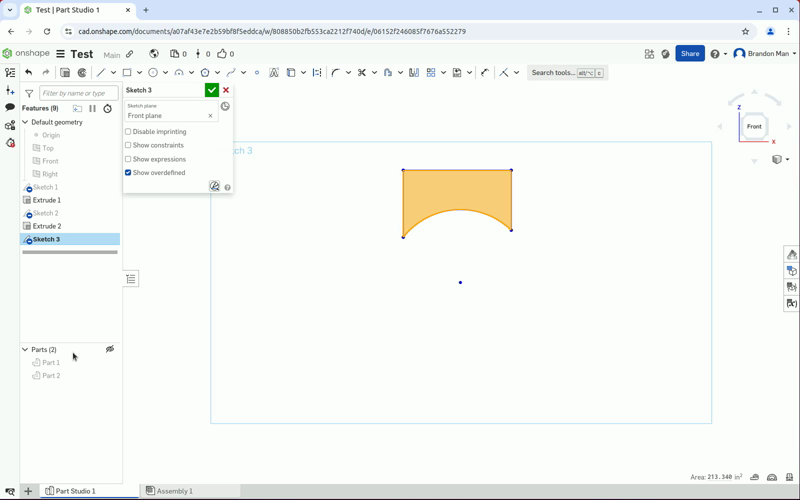
key(shift+e)
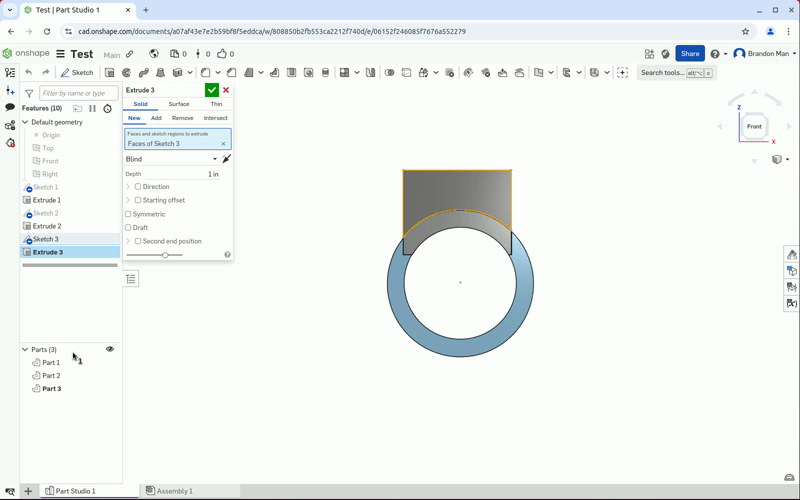
mouse_move(143, 106)
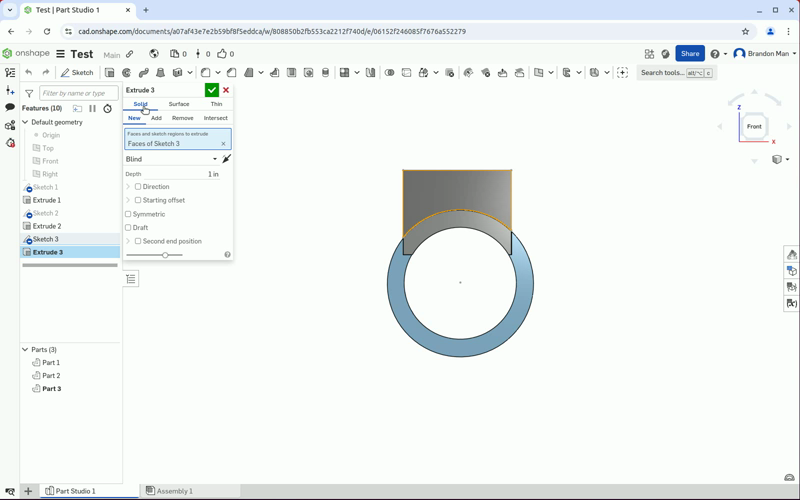
click(143, 106)
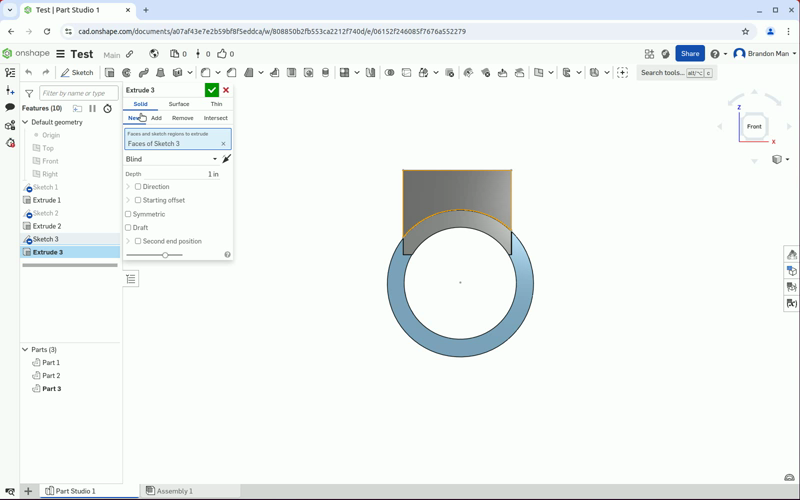
mouse_move(137, 120)
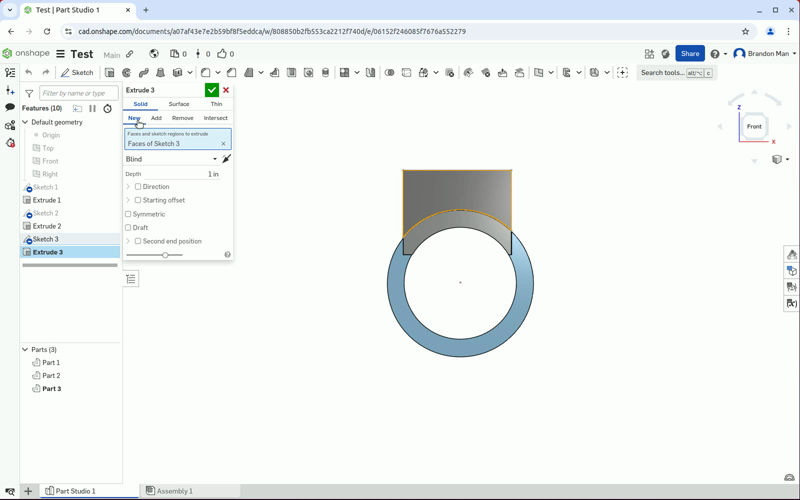
click(137, 120)
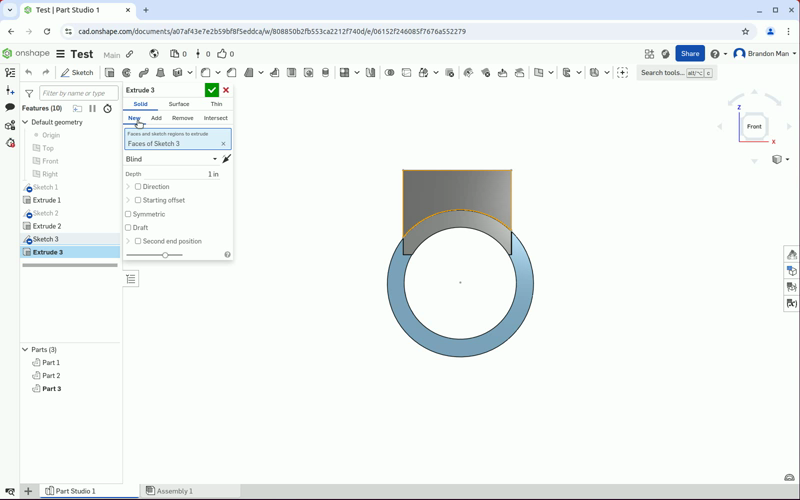
key(tab, 4)
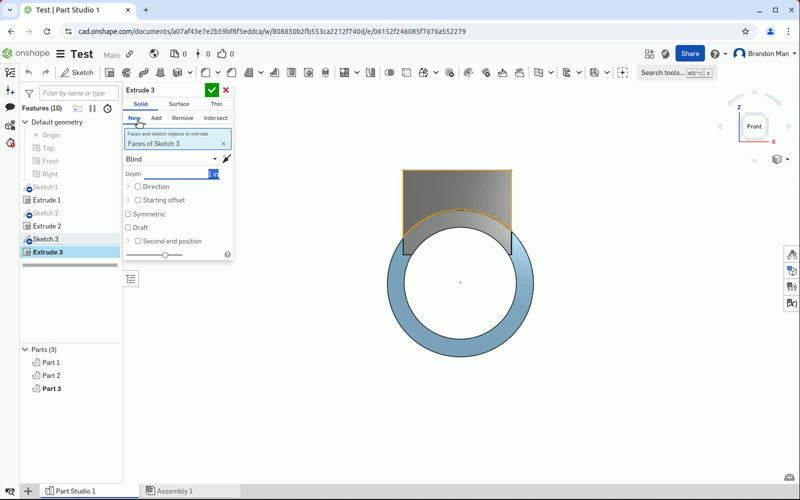
text(-5.778)
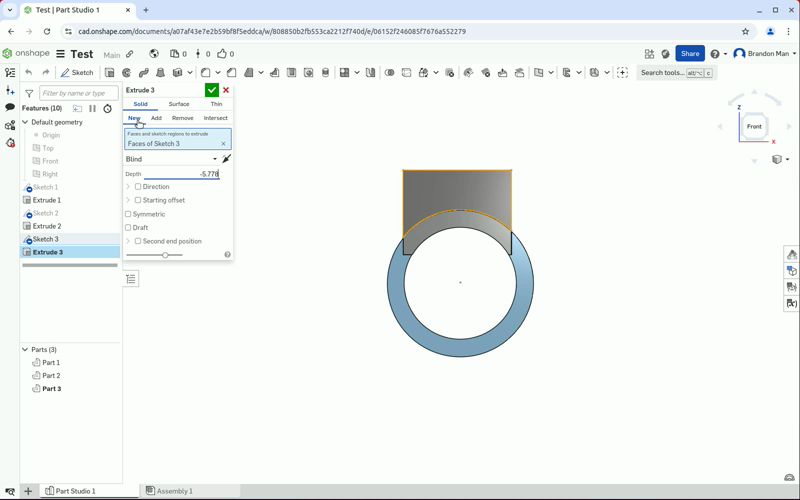
key(tab, 3)
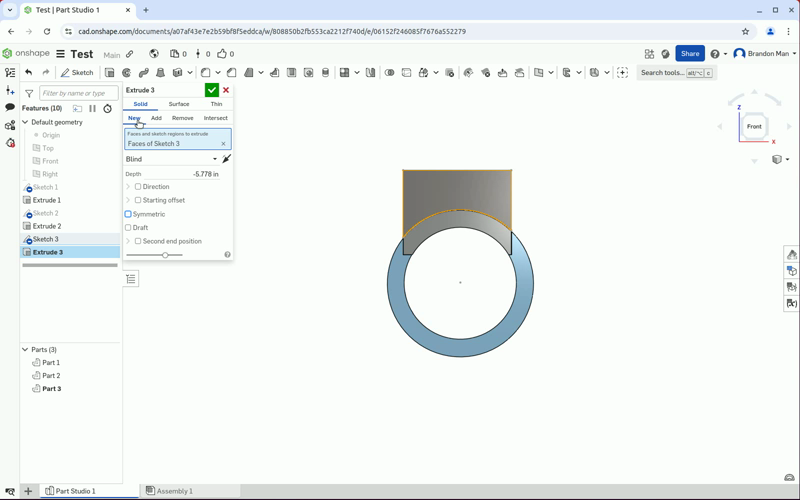
key(space)
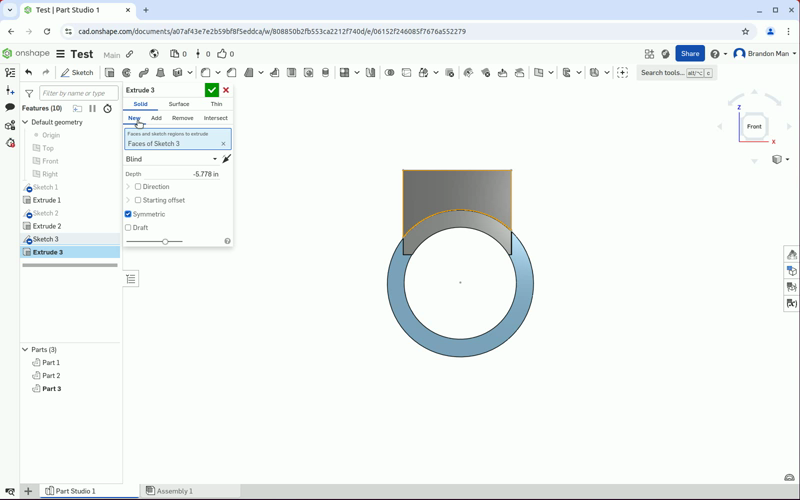
key(enter)
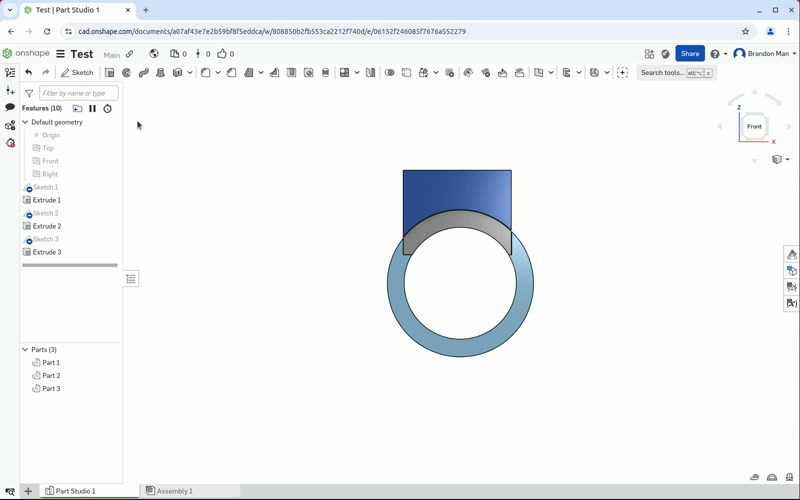
key(shift+h)
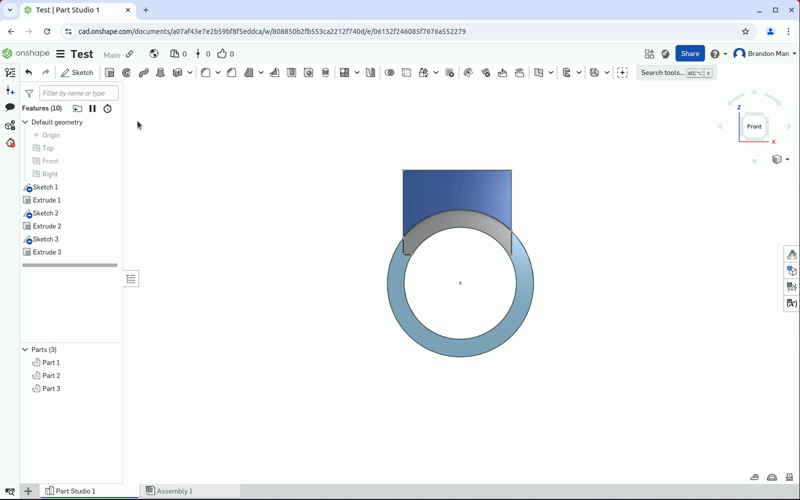
key(shift+h)
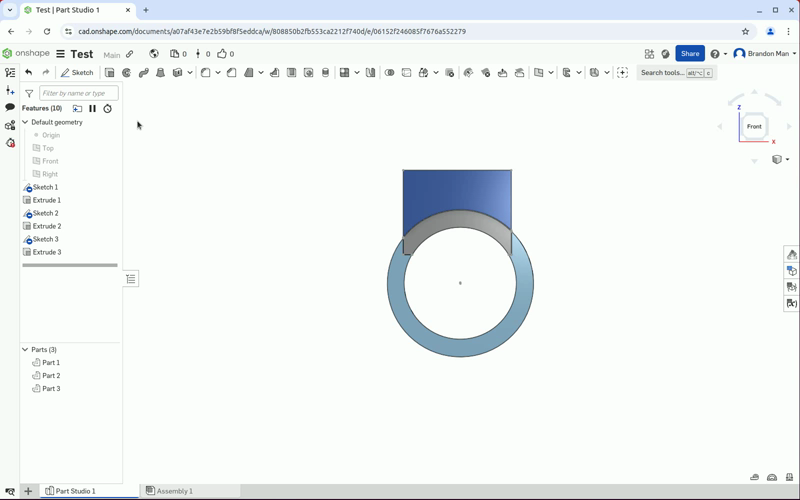
key(shift+7)
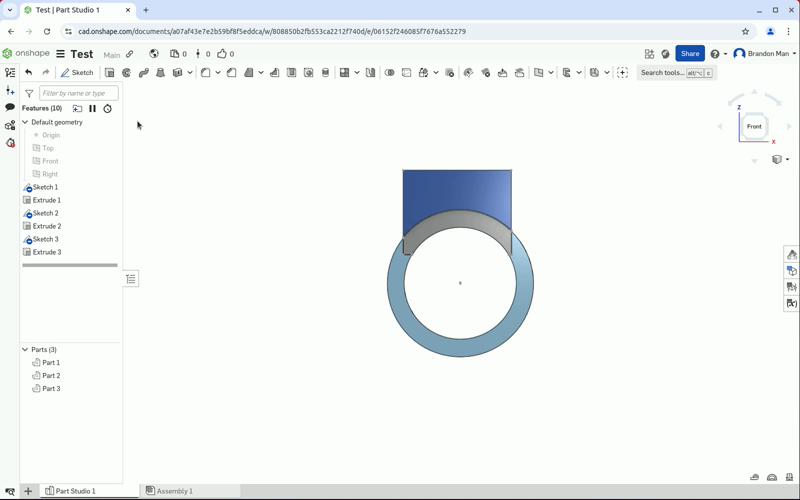
key(left, 2)
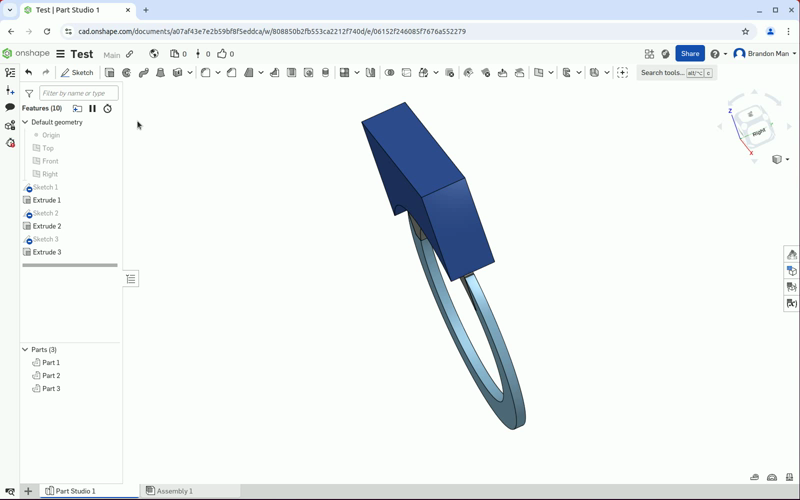
key(down, 2)
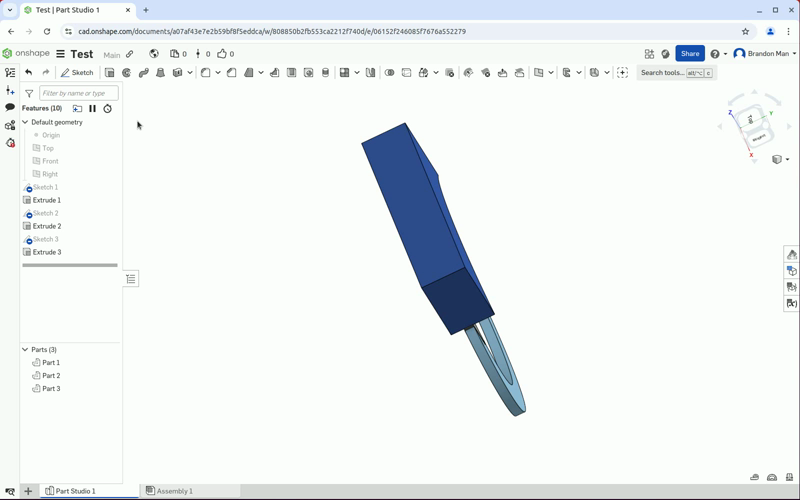
key(up, 2)
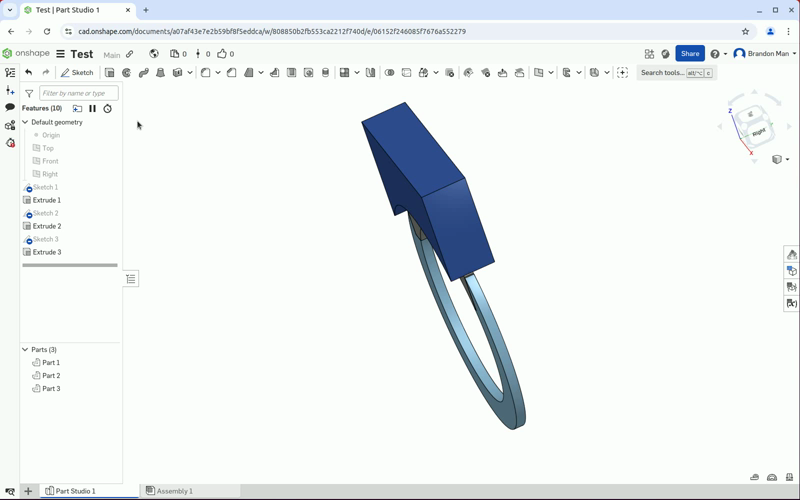
key(right, 2)
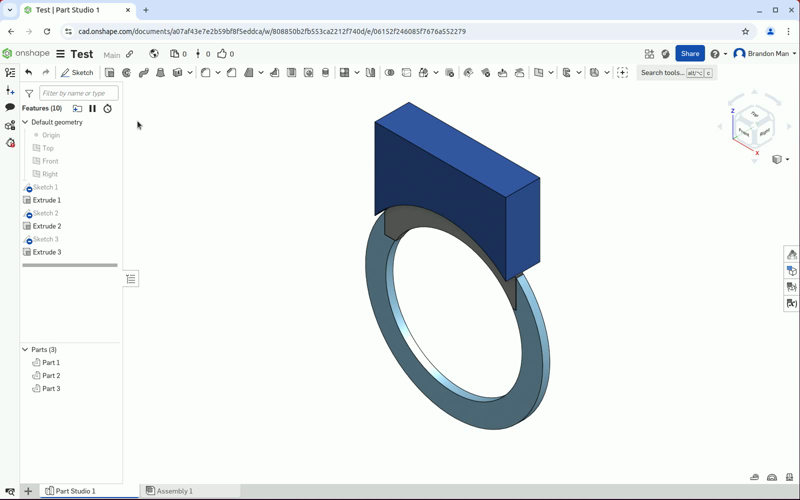
mouse_move(73, 189)
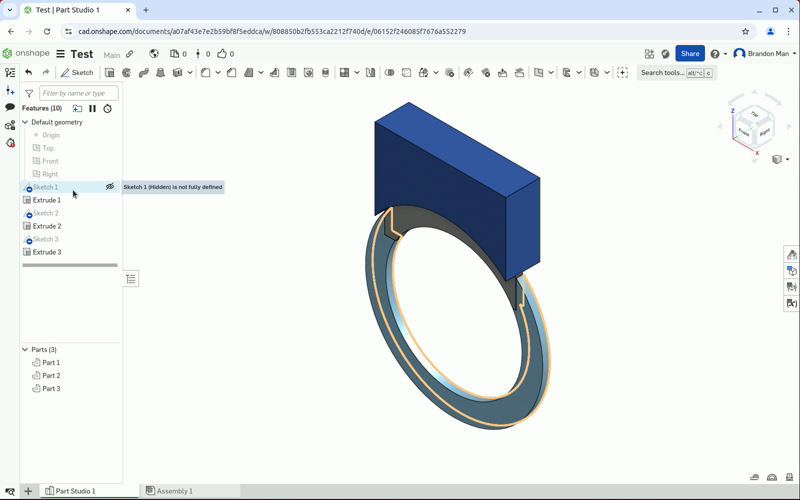
click(73, 189)